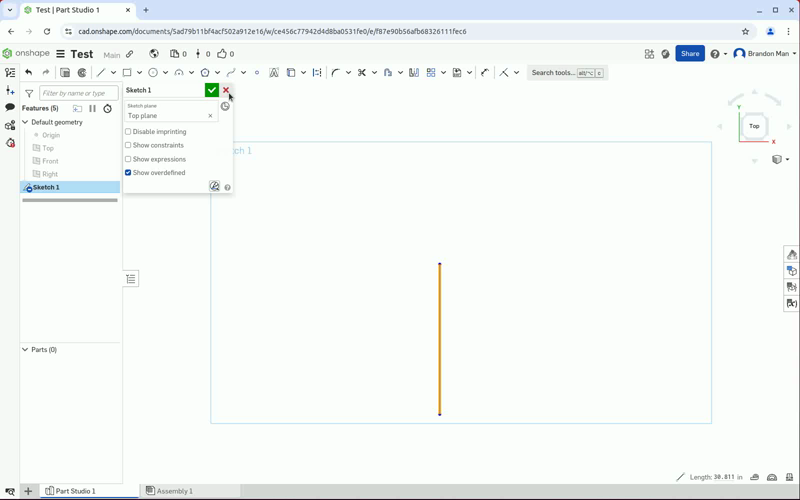
key(shift+h)
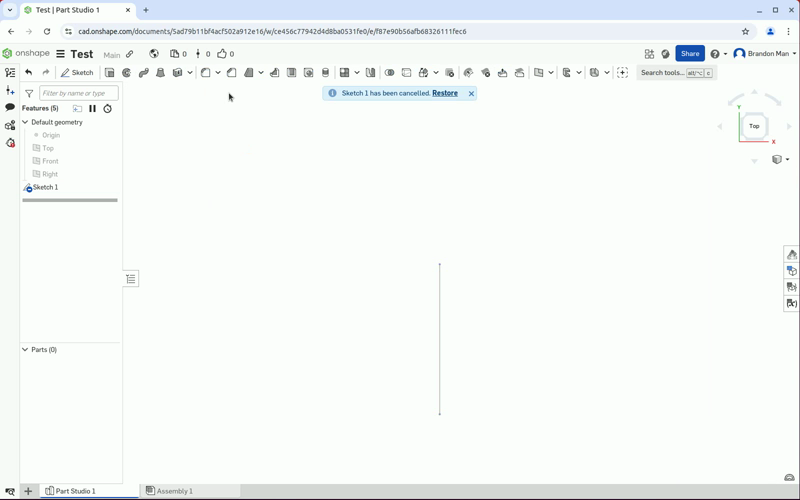
mouse_move(73, 352)
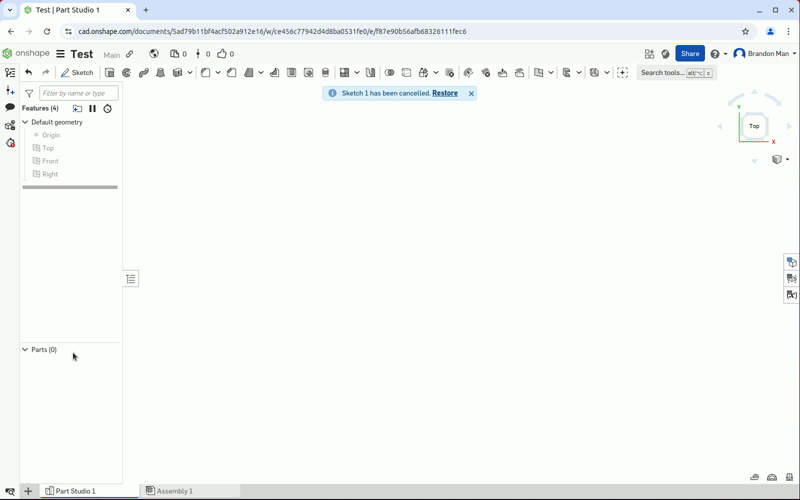
key(y)
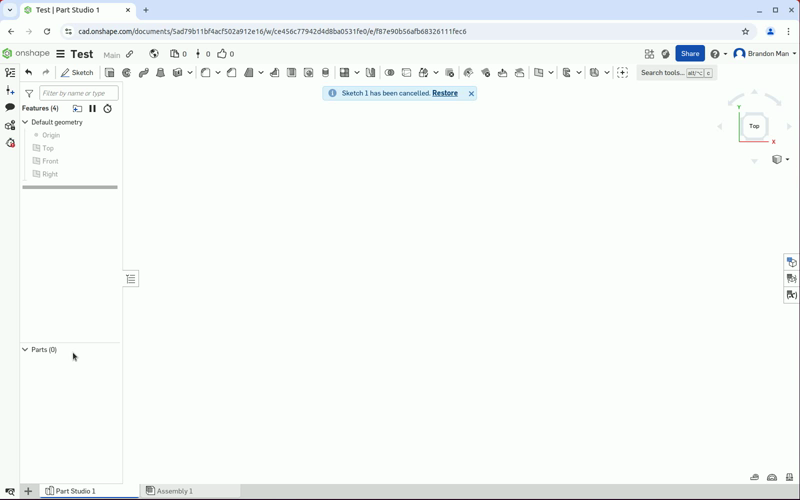
key(shift+p)
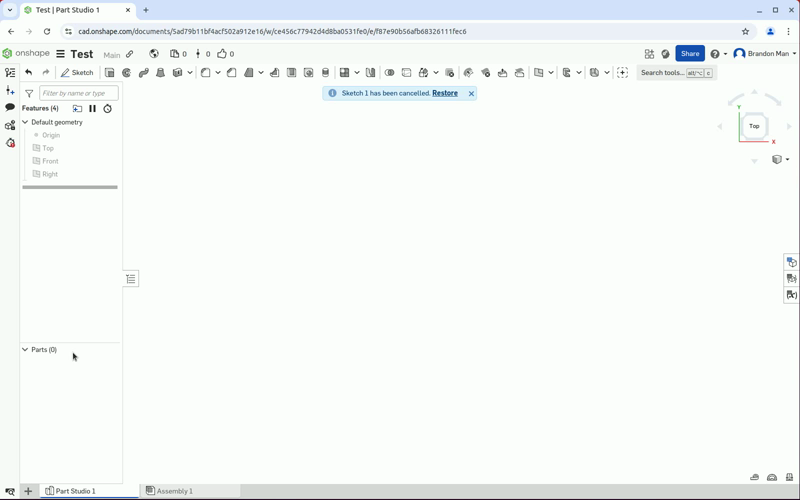
key(space)
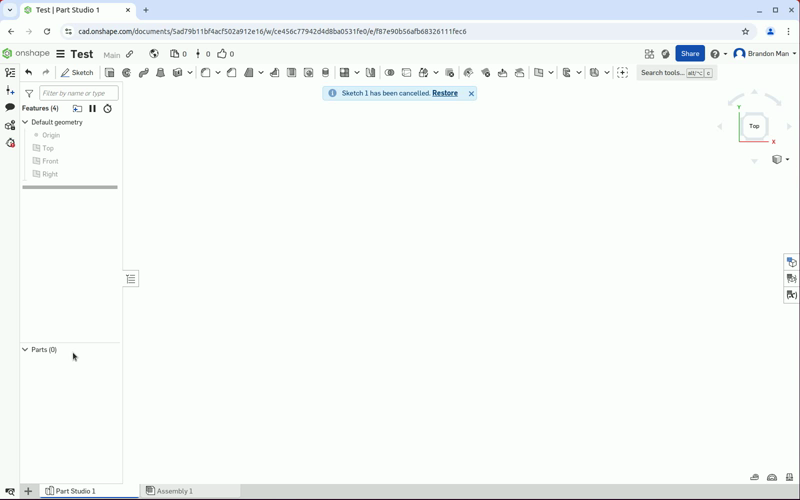
key_down(shift)
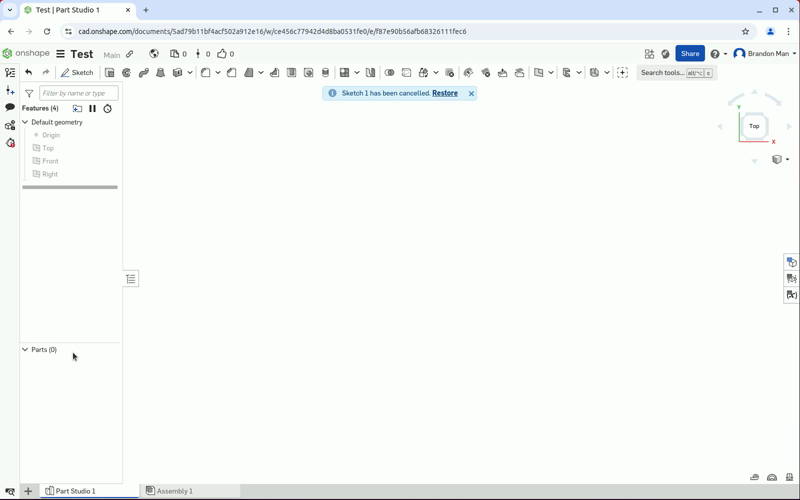
key(up)
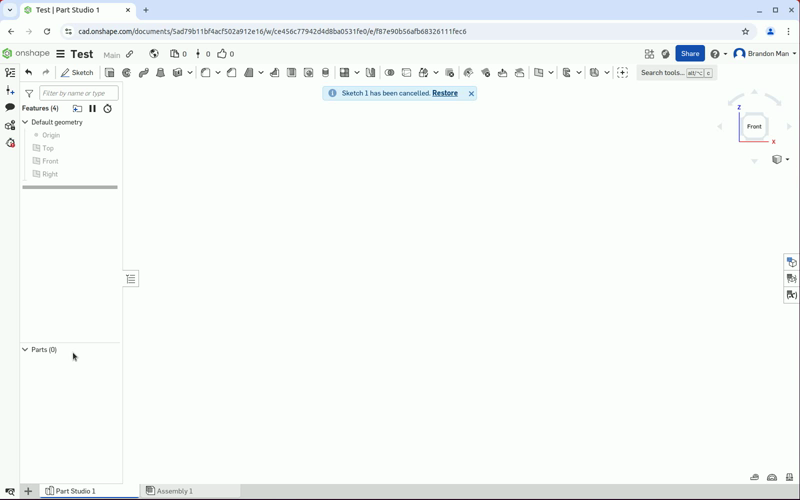
key_up(shift)
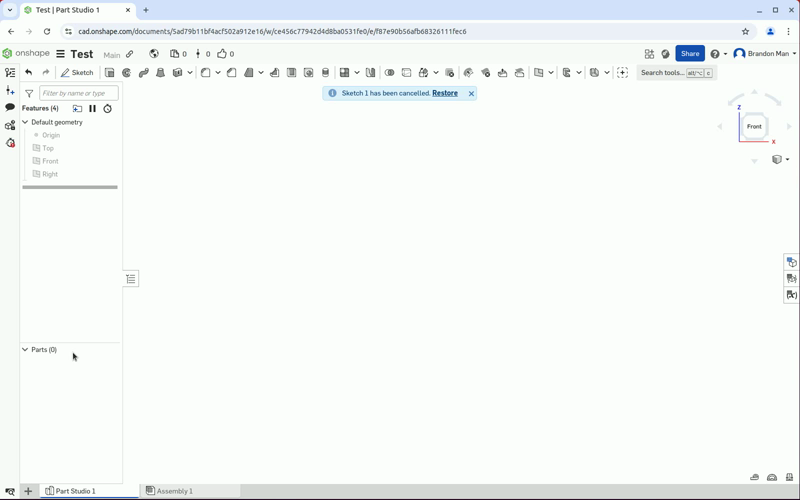
key(space)
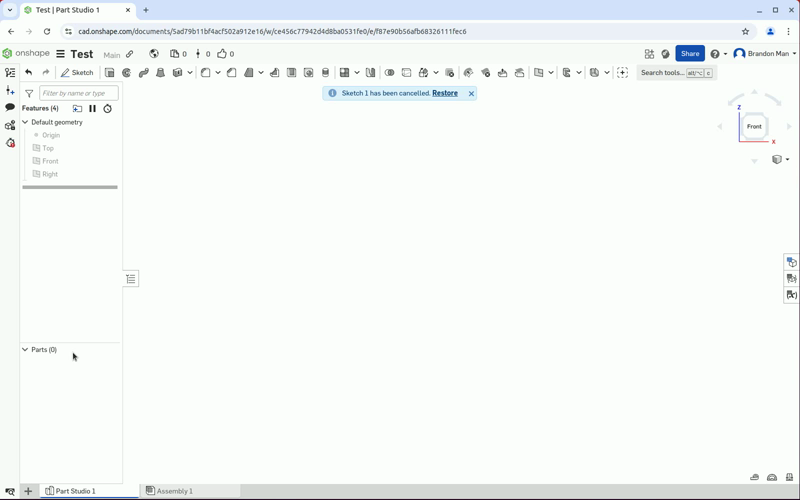
key_down(shift)
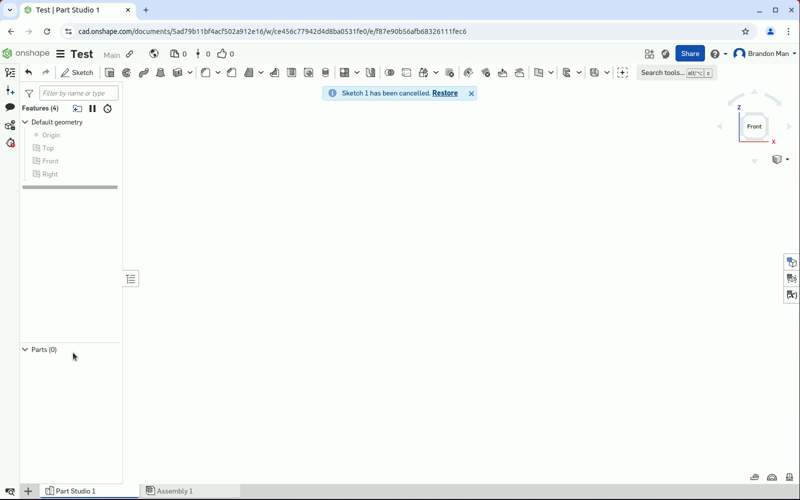
key(left)
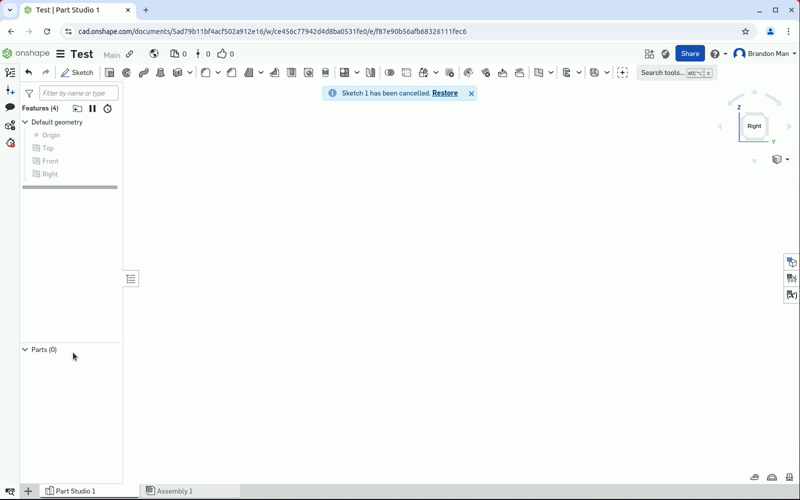
key_up(shift)
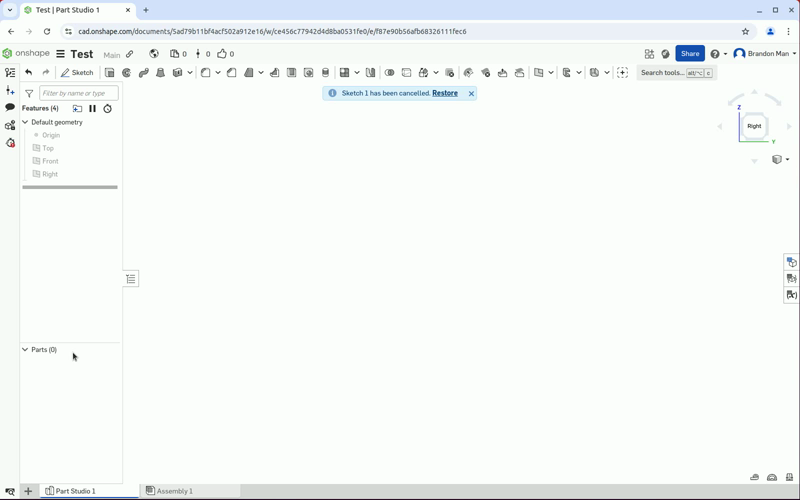
mouse_move(73, 352)
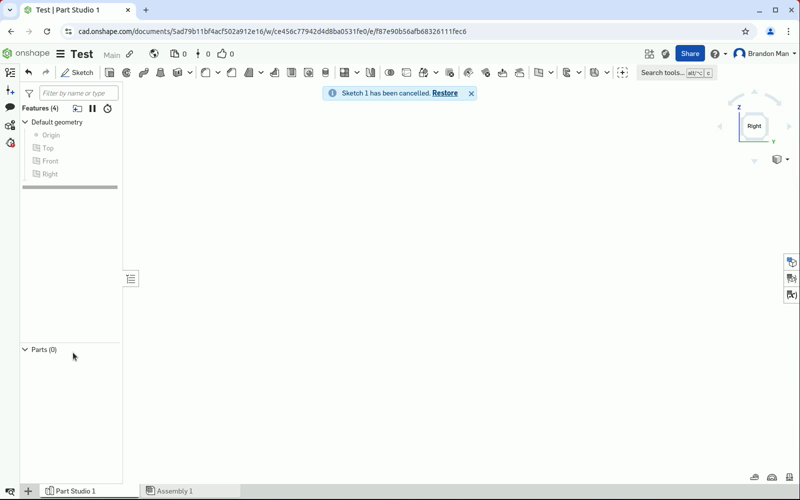
key(shift+y)
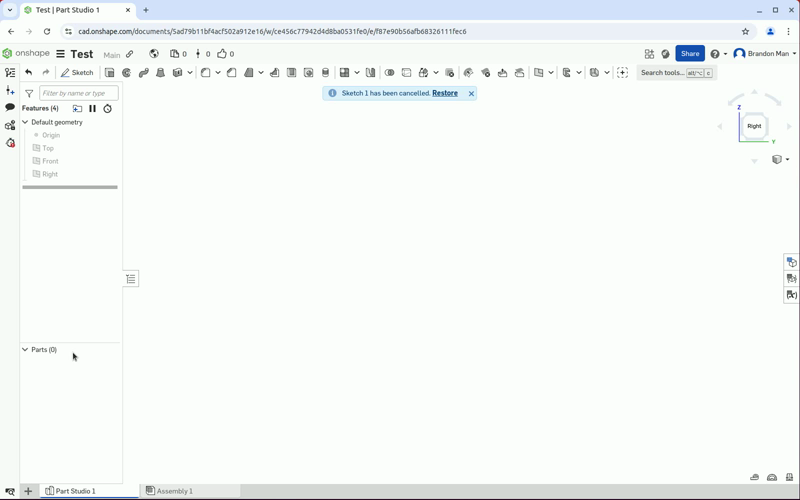
key(shift+s)
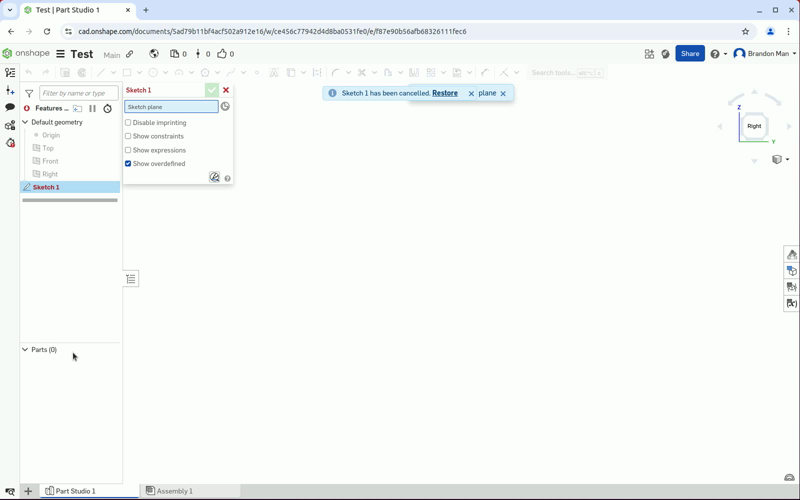
mouse_move(73, 176)
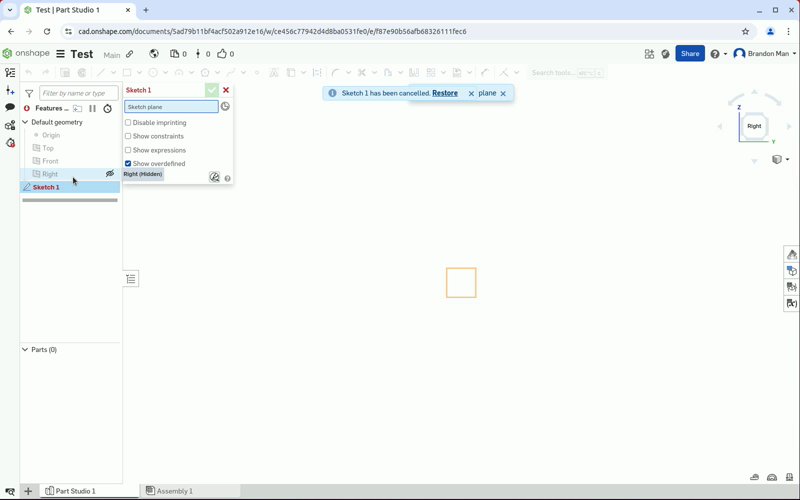
click(73, 176)
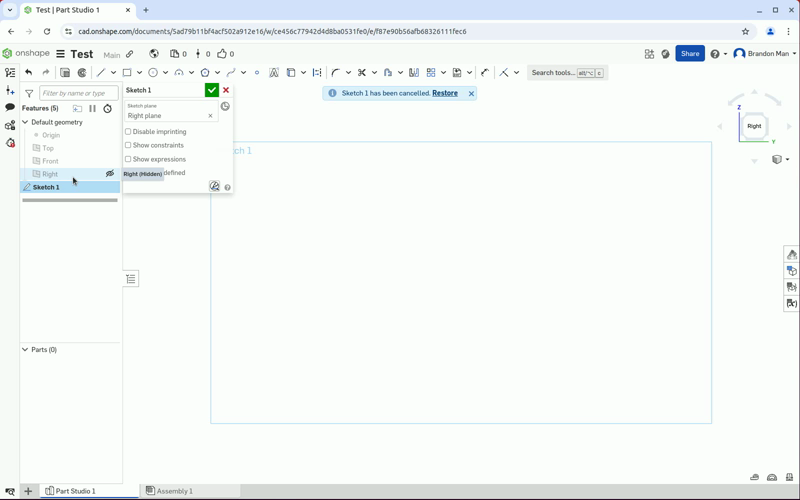
mouse_move(73, 352)
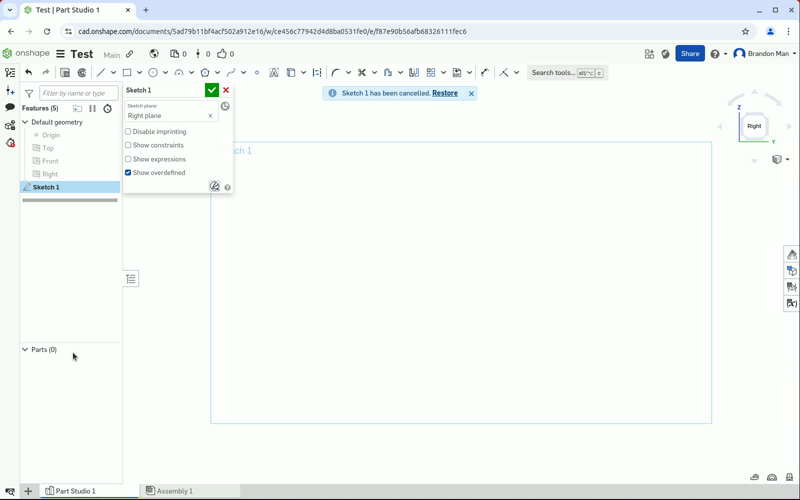
key(y)
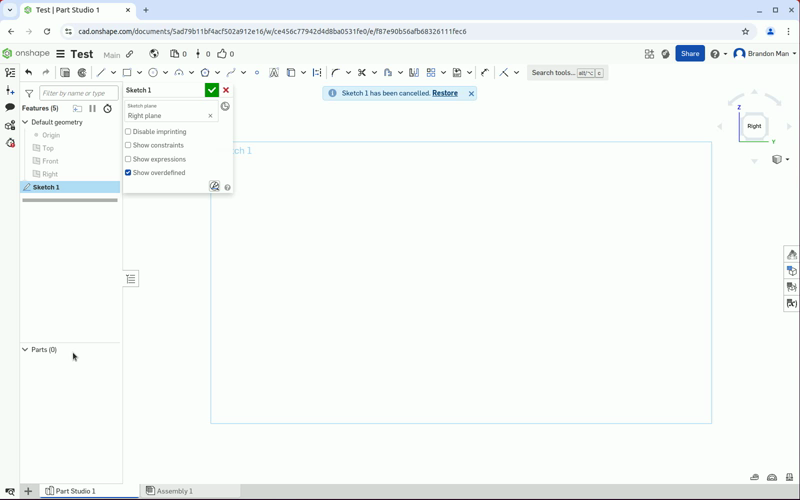
key(l)
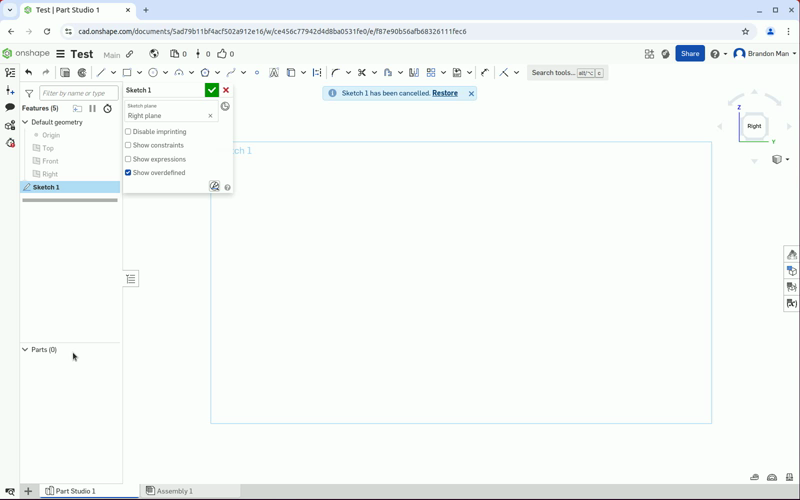
key_down(shift)
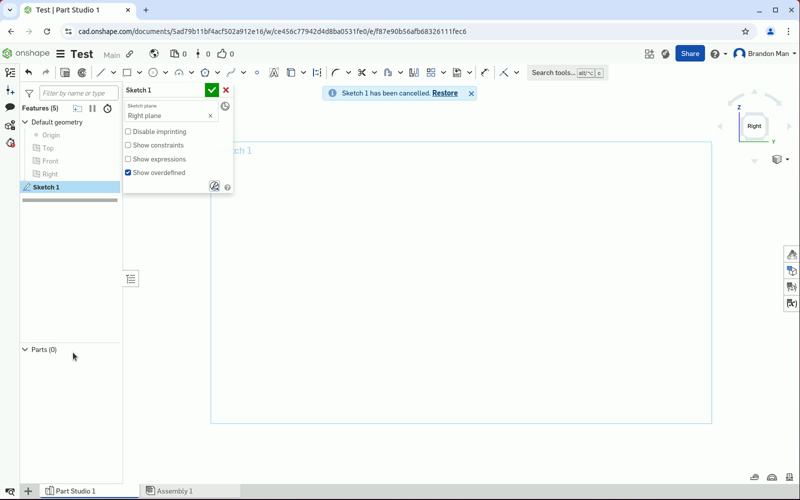
mouse_move(357, 349)
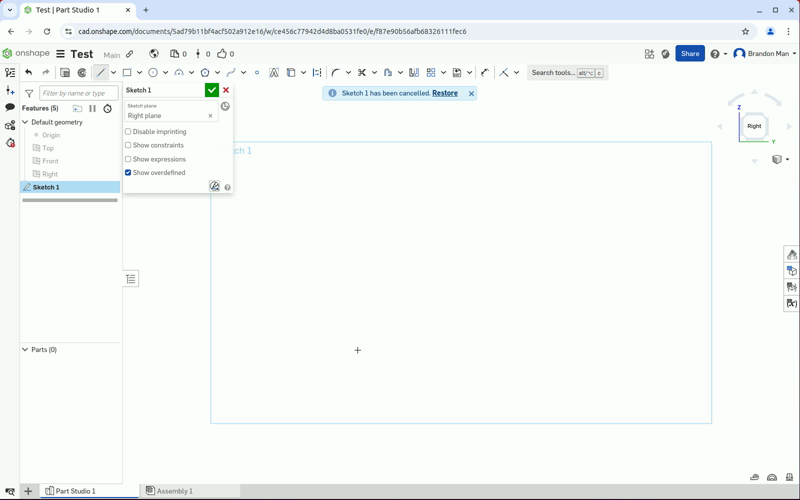
click(357, 349)
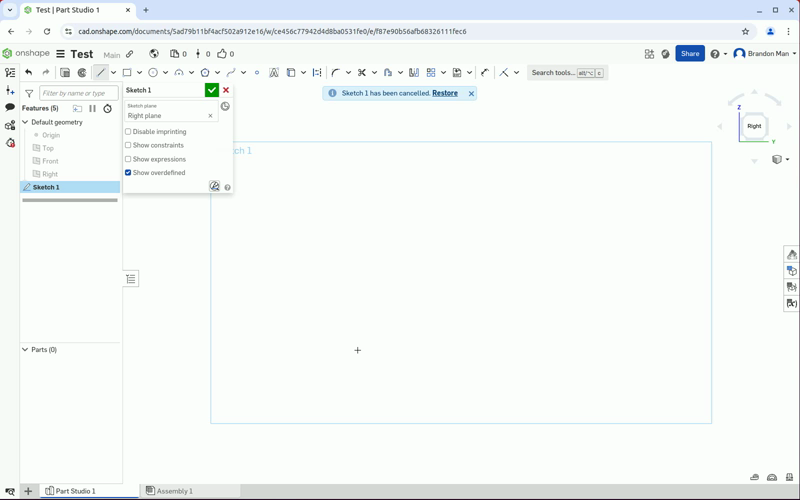
key_up(shift)
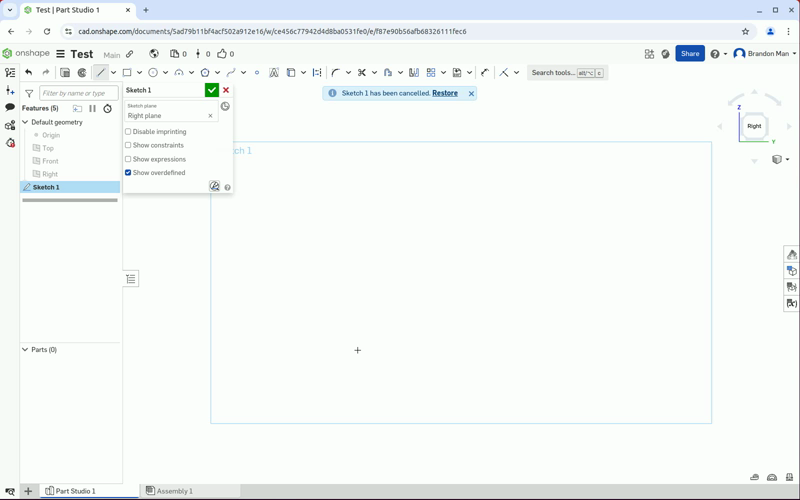
key_down(shift)
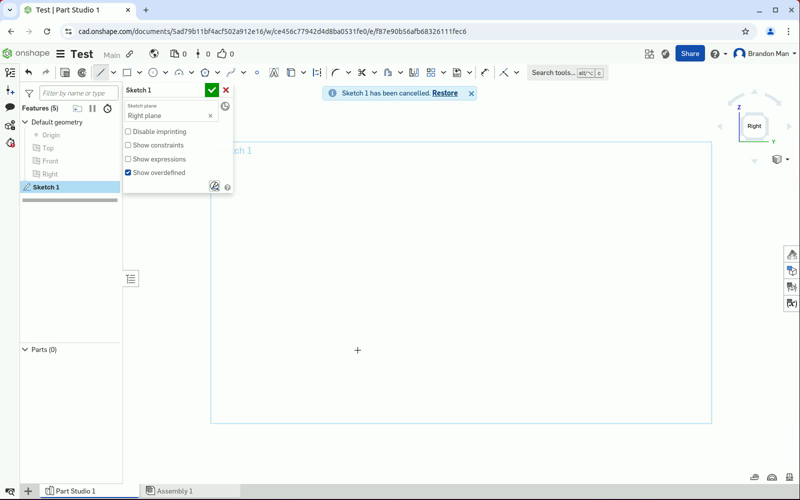
mouse_move(387, 349)
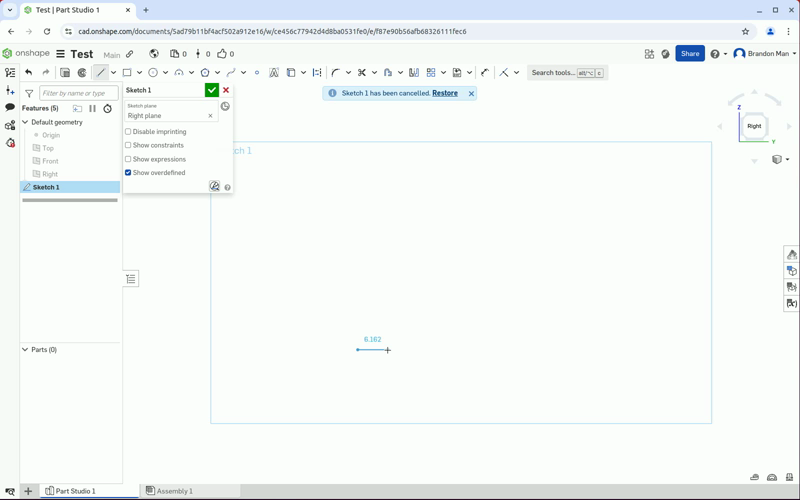
mouse_move(382, 349)
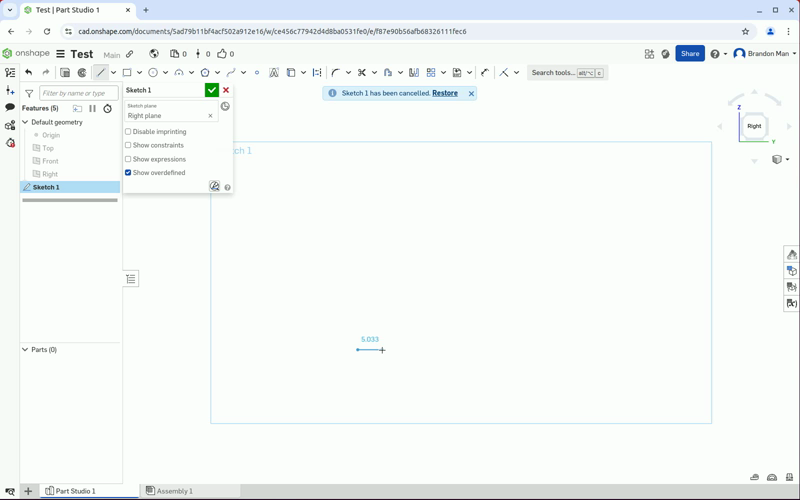
click(382, 349)
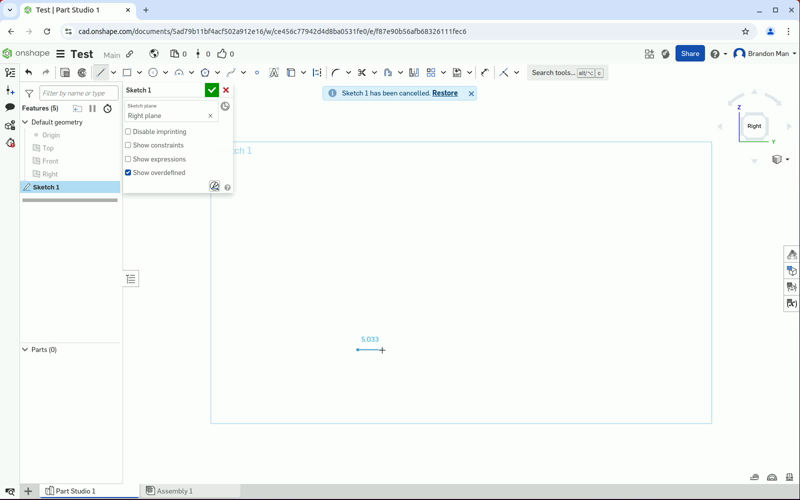
key_up(shift)
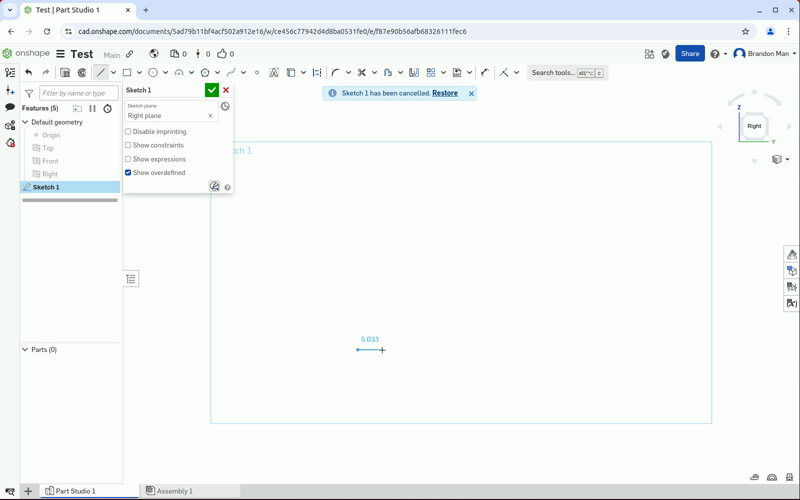
key_down(shift)
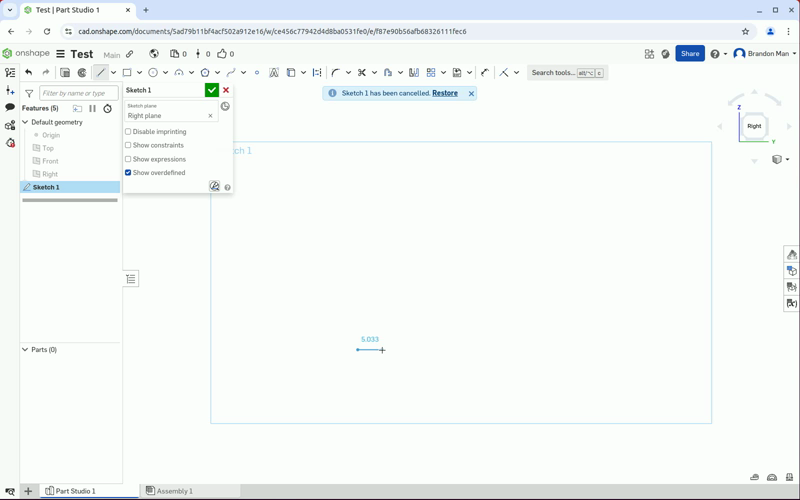
mouse_move(382, 266)
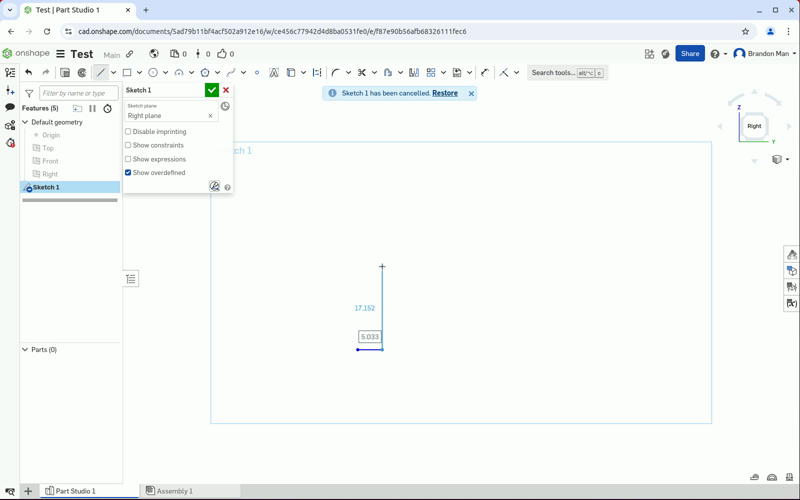
click(382, 266)
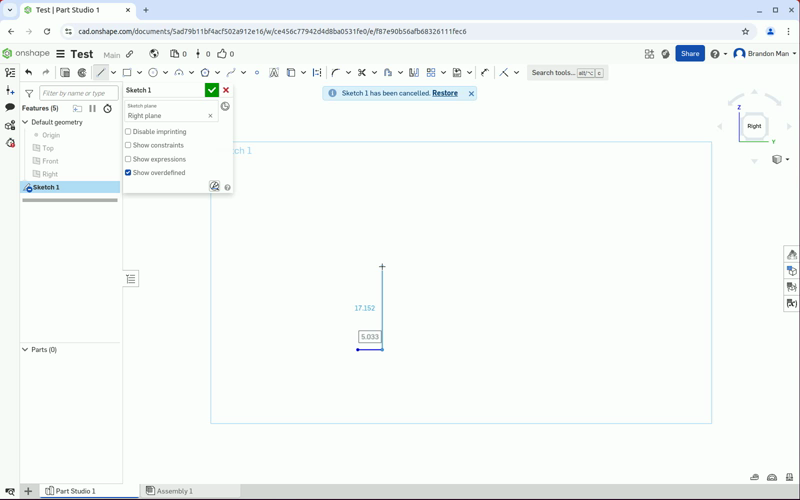
key_up(shift)
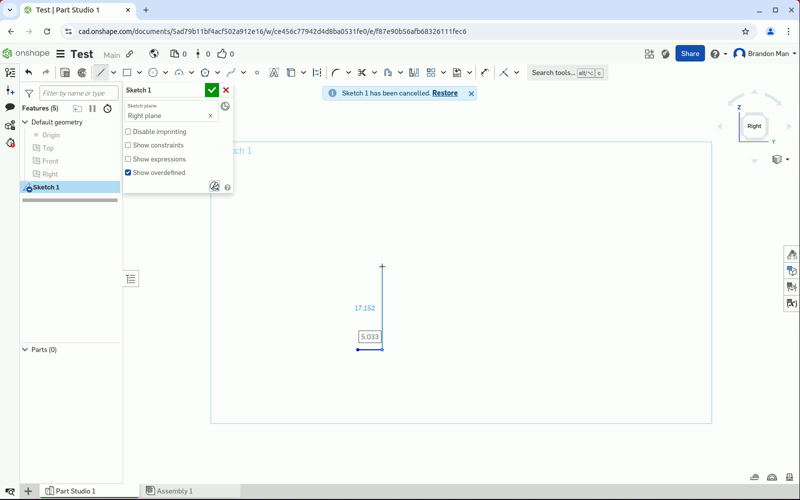
key_down(shift)
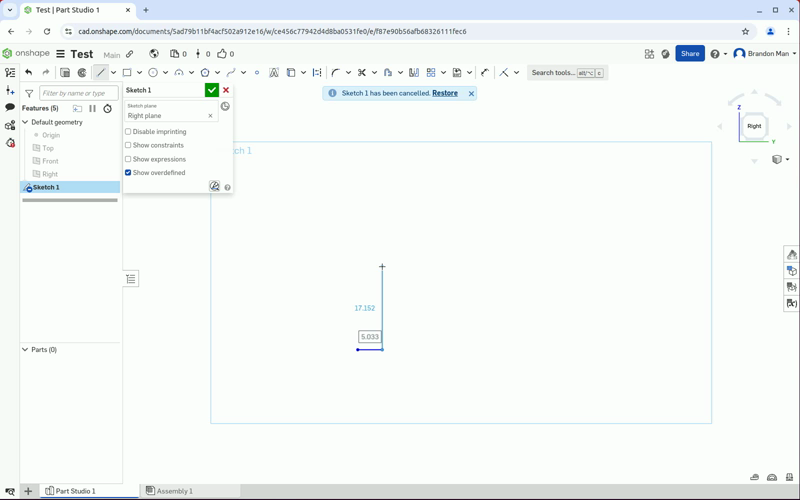
mouse_move(547, 266)
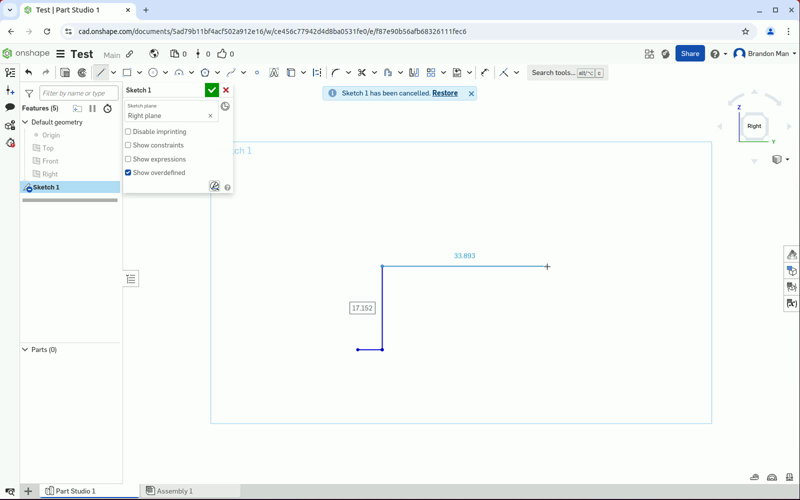
click(547, 266)
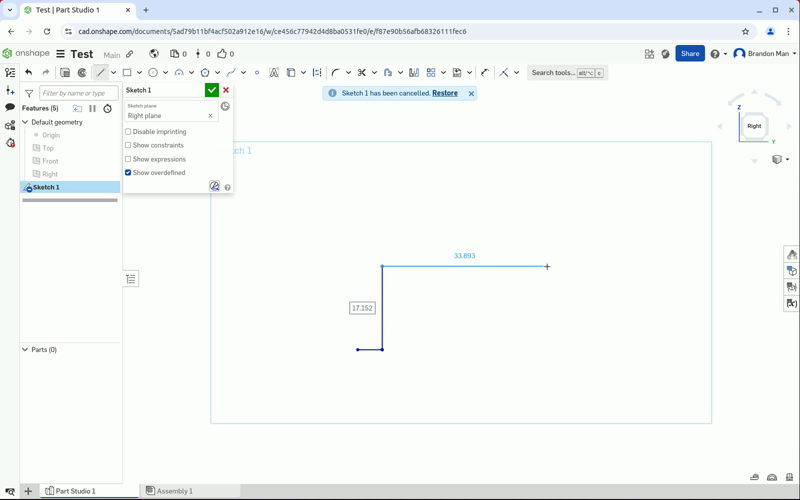
key_up(shift)
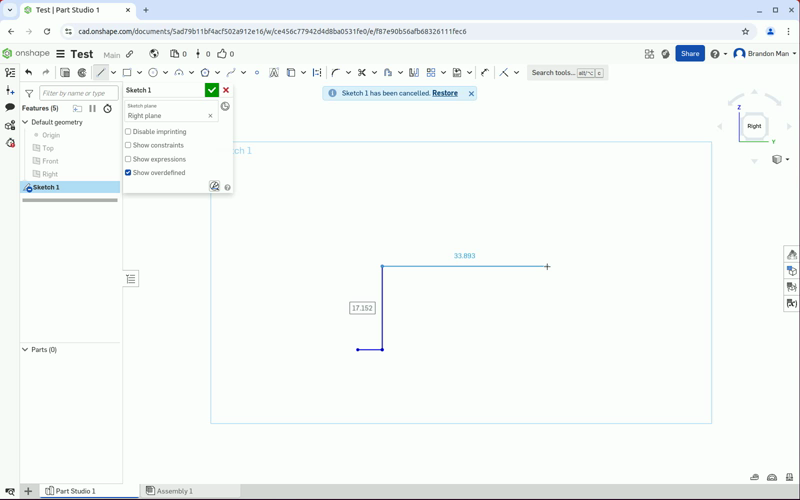
key_down(shift)
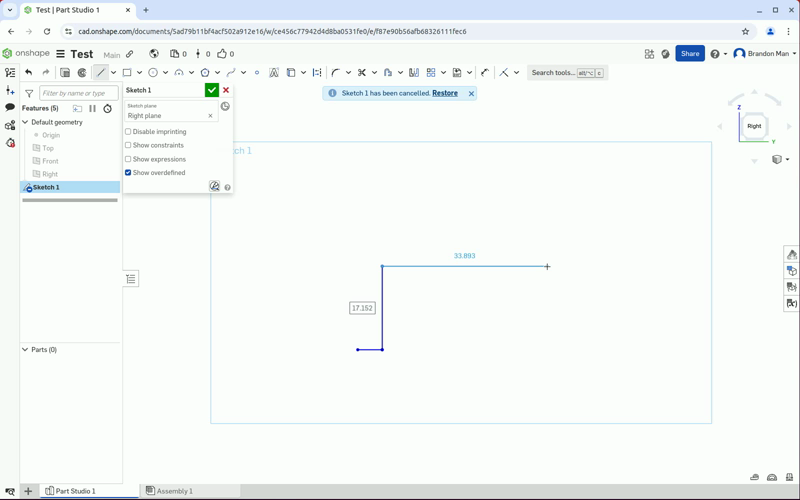
mouse_move(547, 349)
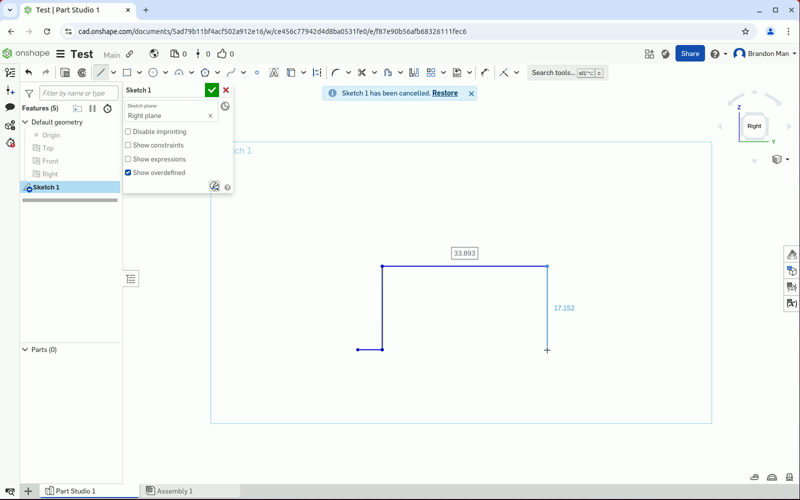
click(547, 349)
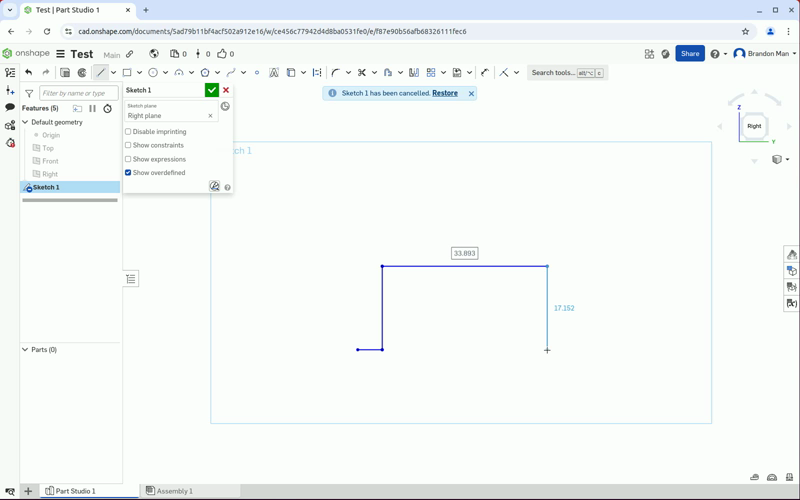
key_up(shift)
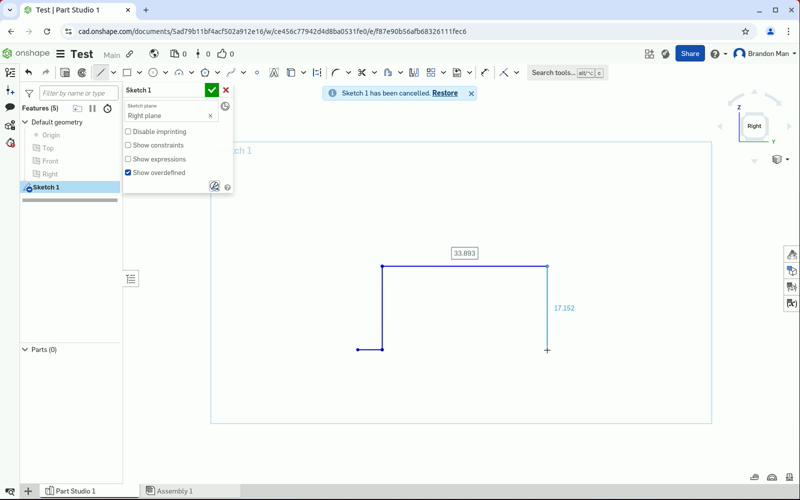
key_down(shift)
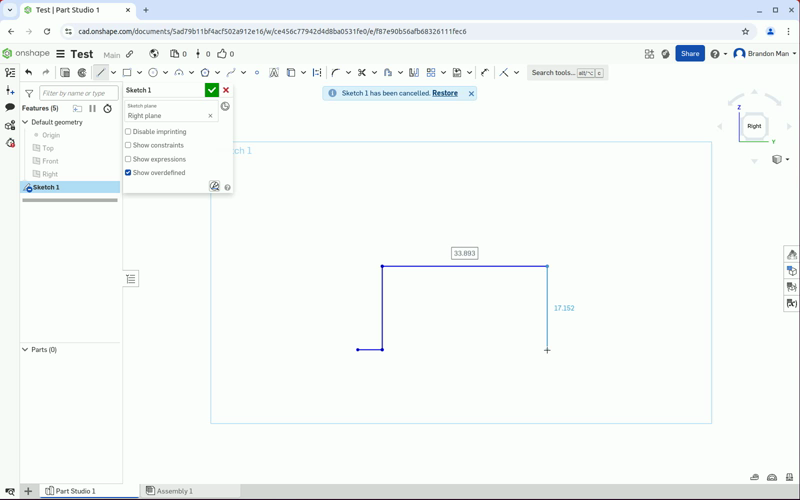
mouse_move(577, 349)
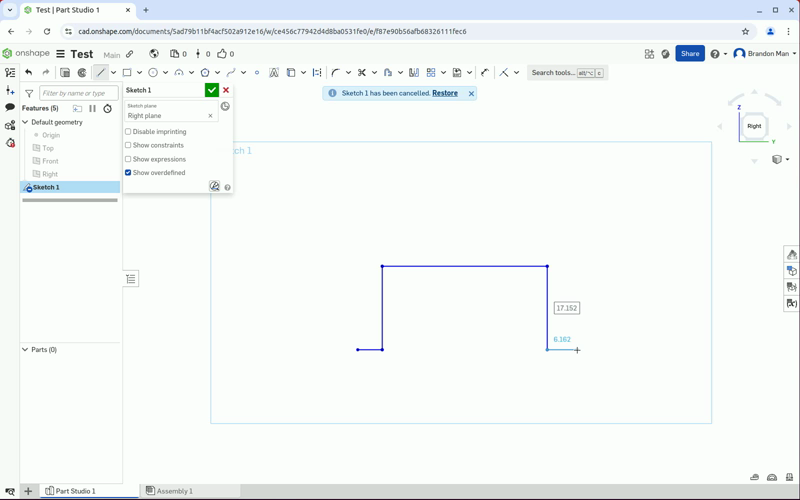
mouse_move(572, 349)
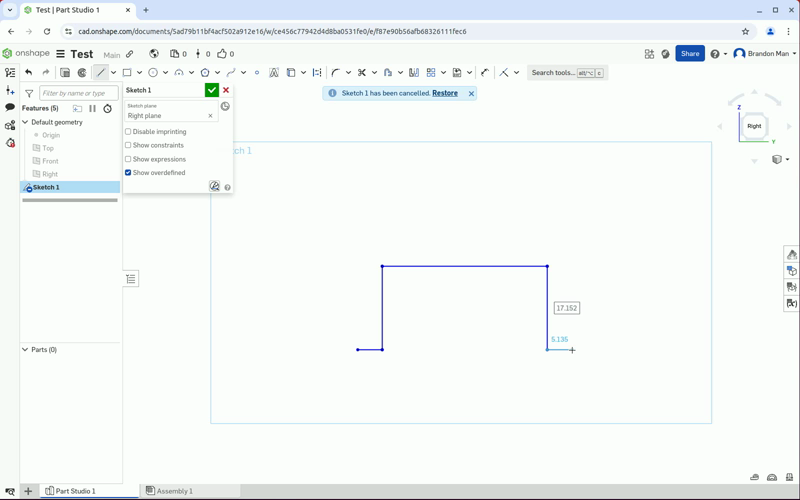
click(572, 349)
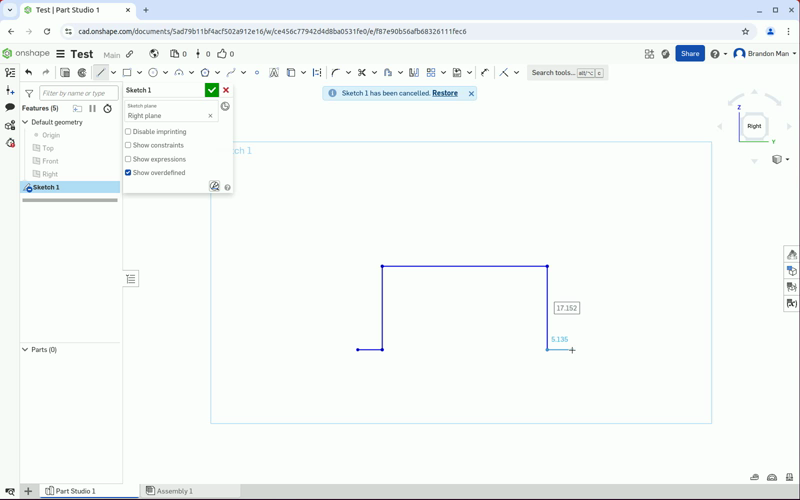
key_up(shift)
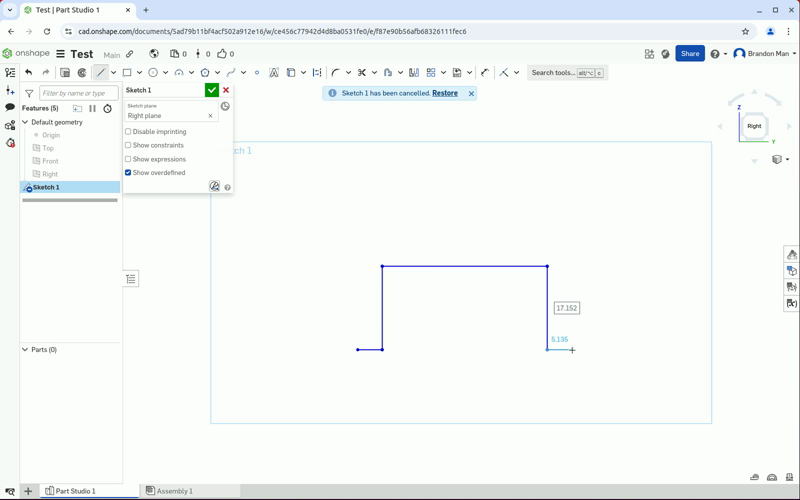
key_down(shift)
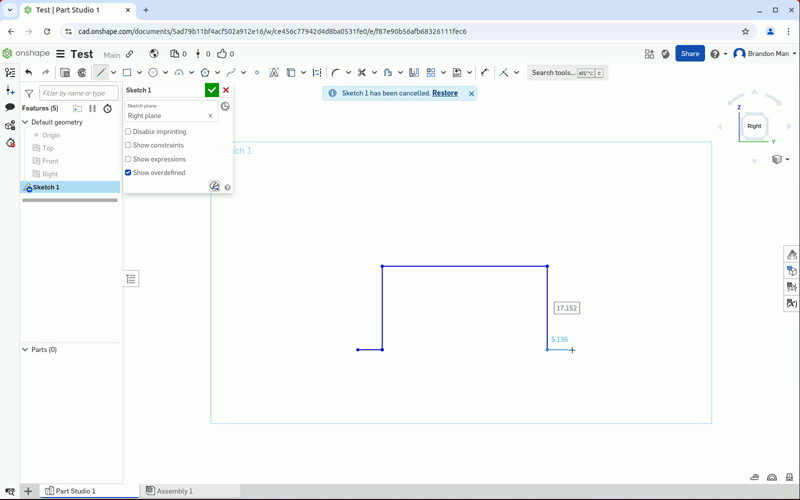
mouse_move(589, 349)
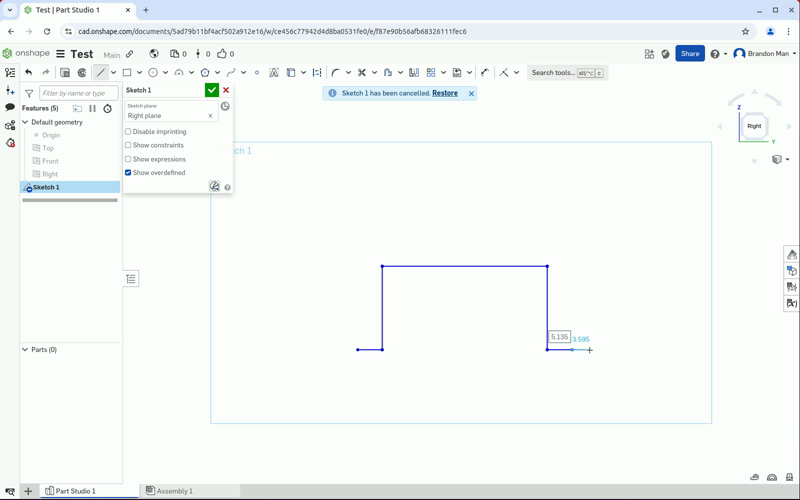
mouse_move(572, 340)
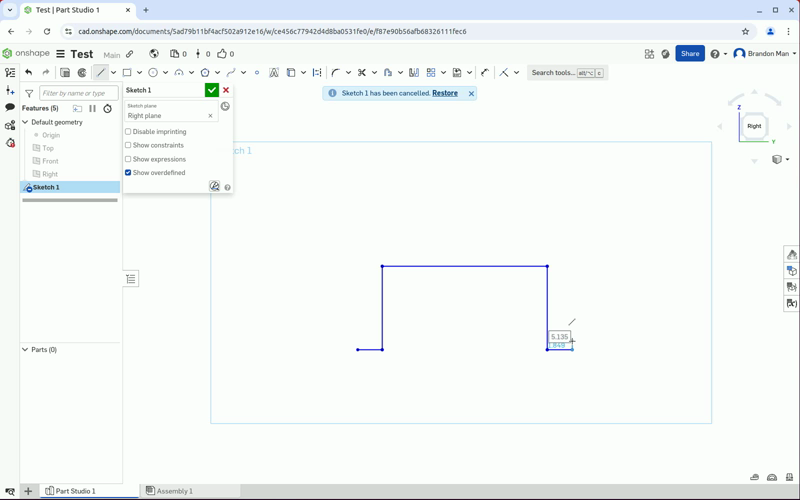
click(572, 340)
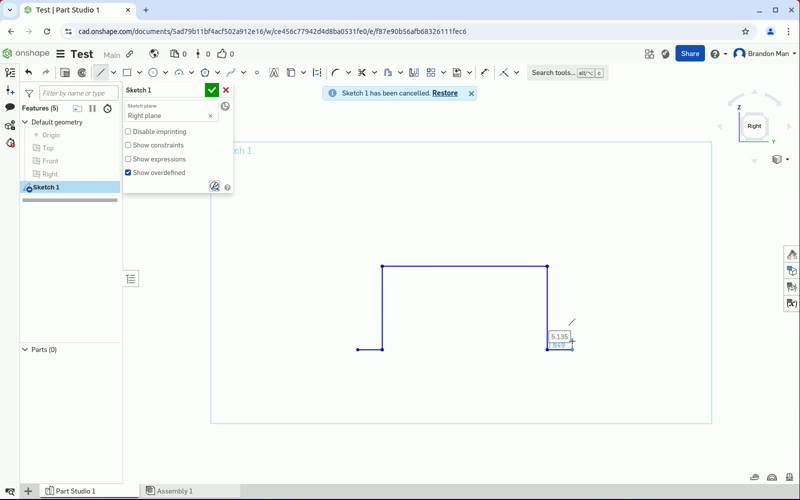
key_up(shift)
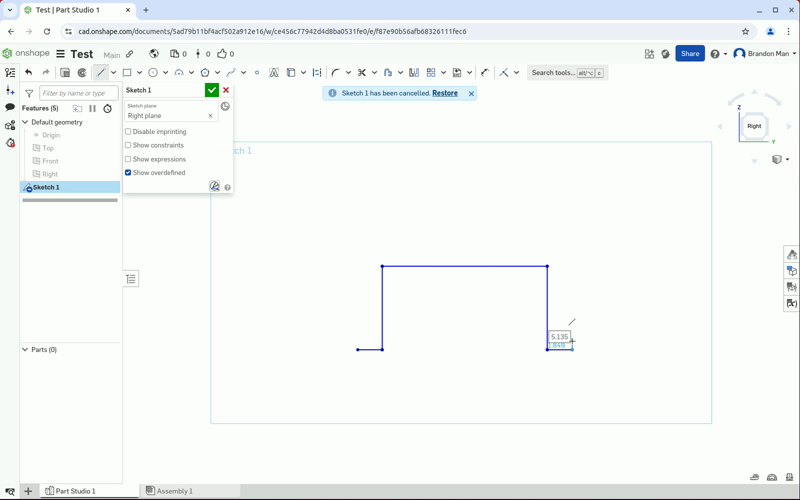
key_down(shift)
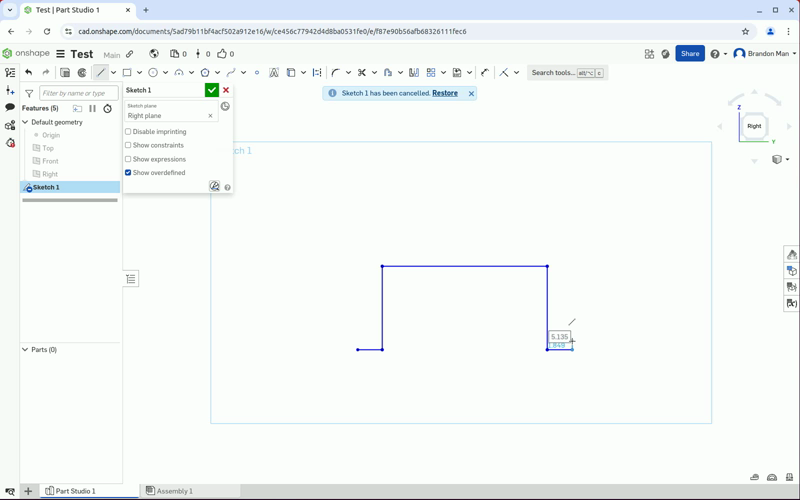
mouse_move(589, 340)
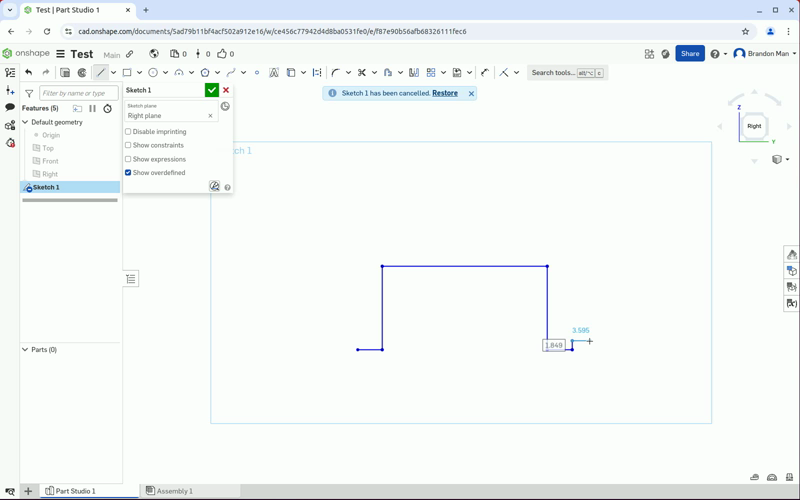
mouse_move(556, 340)
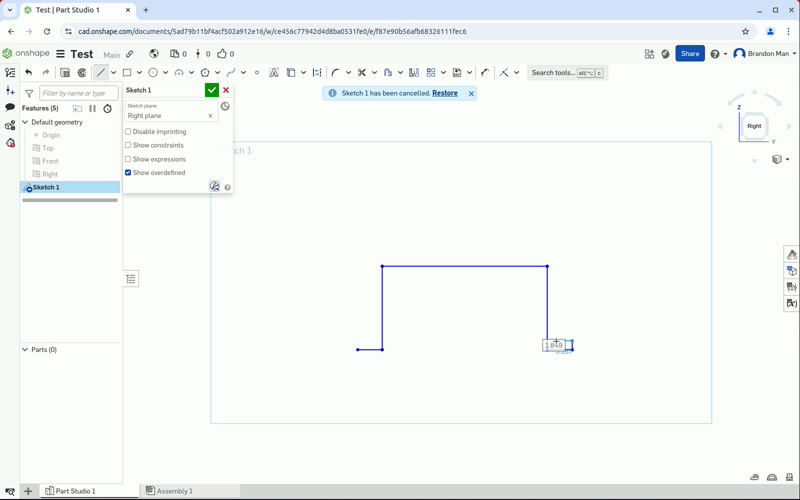
click(556, 340)
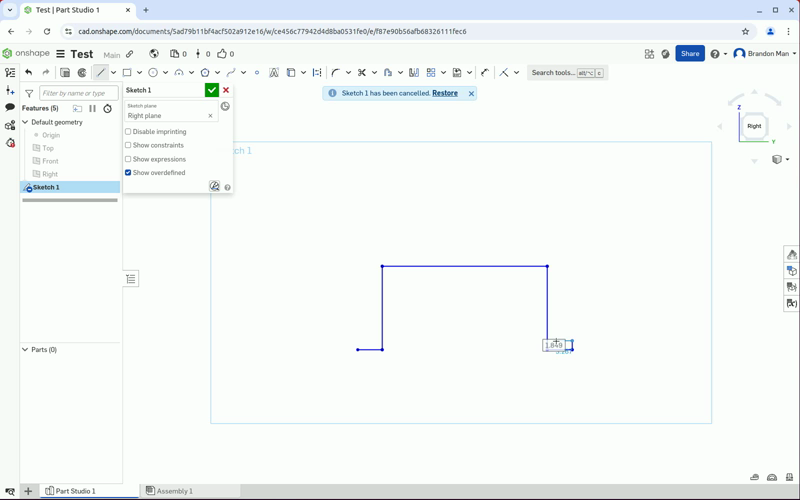
key_up(shift)
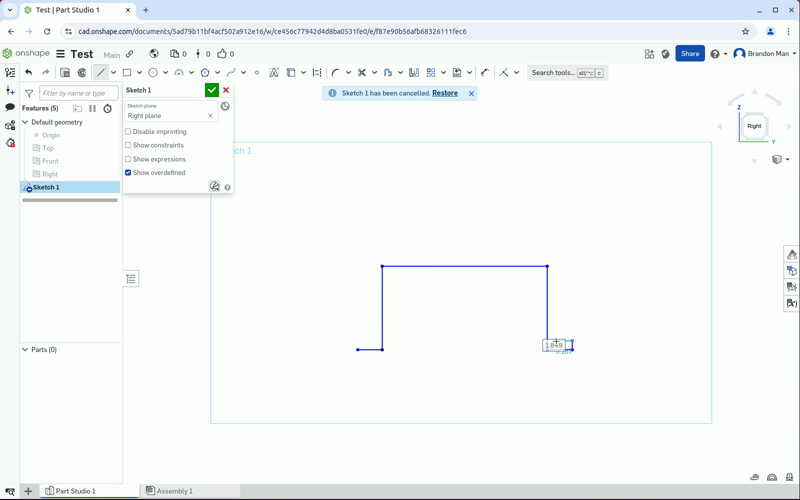
key_down(shift)
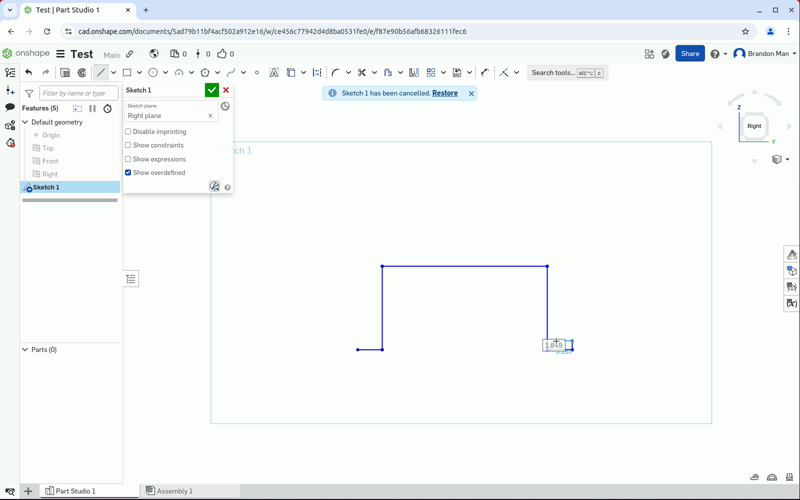
mouse_move(556, 259)
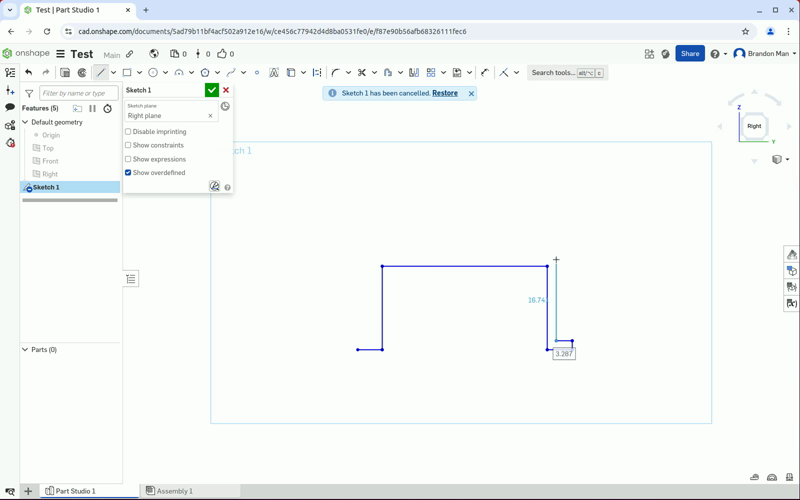
click(556, 259)
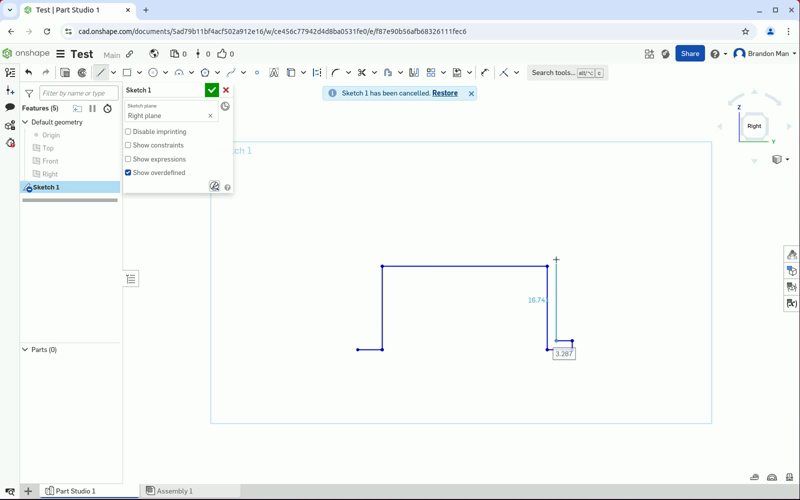
key_up(shift)
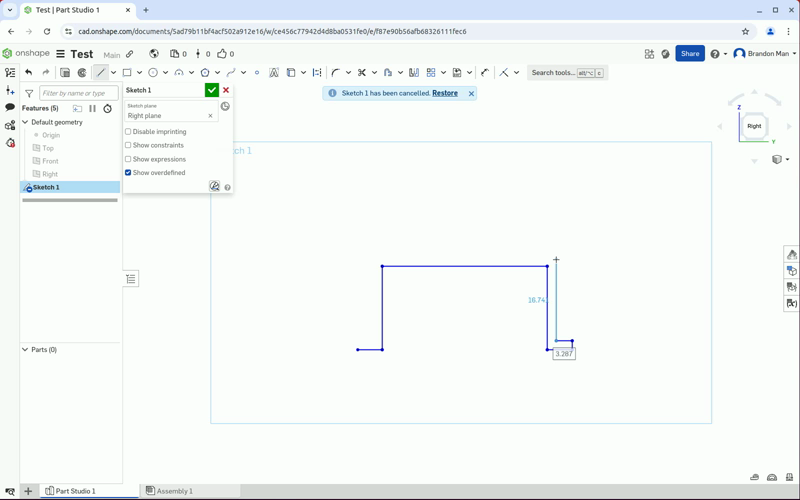
key_down(shift)
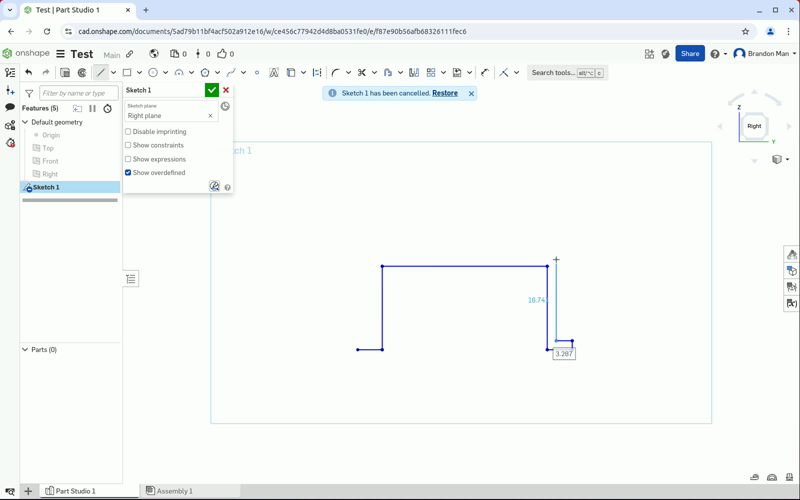
mouse_move(373, 259)
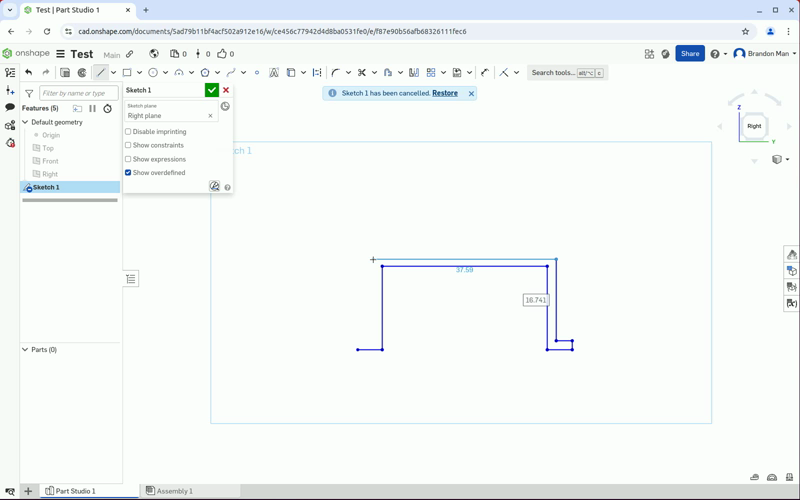
click(373, 259)
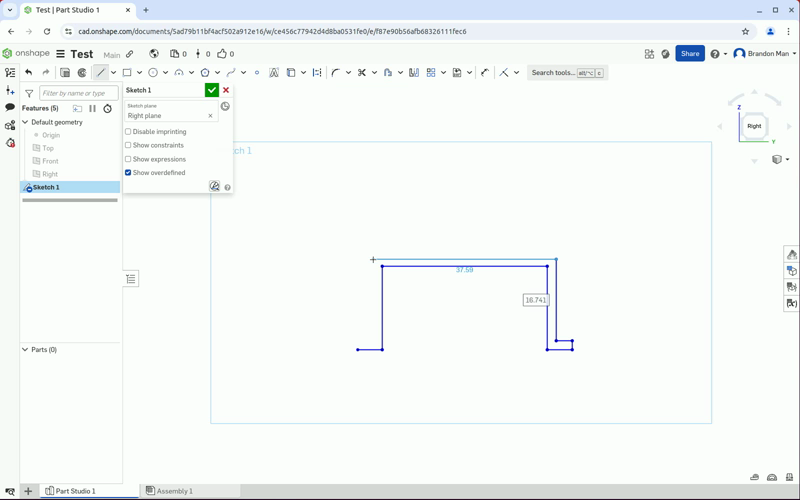
key_up(shift)
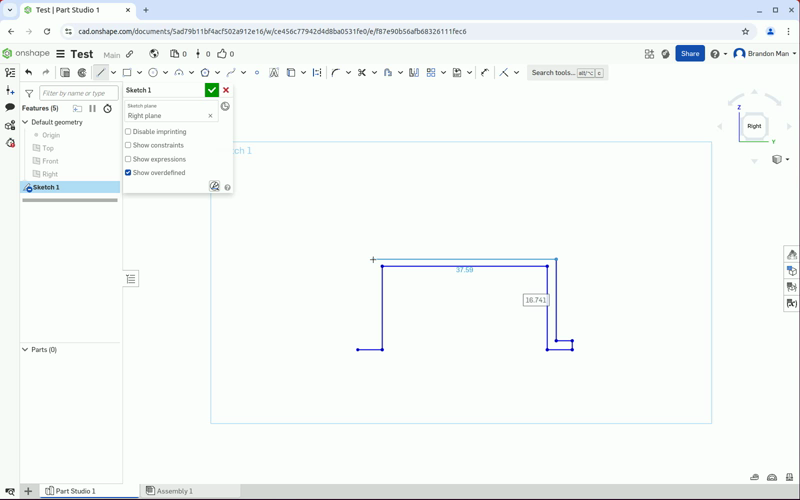
key_down(shift)
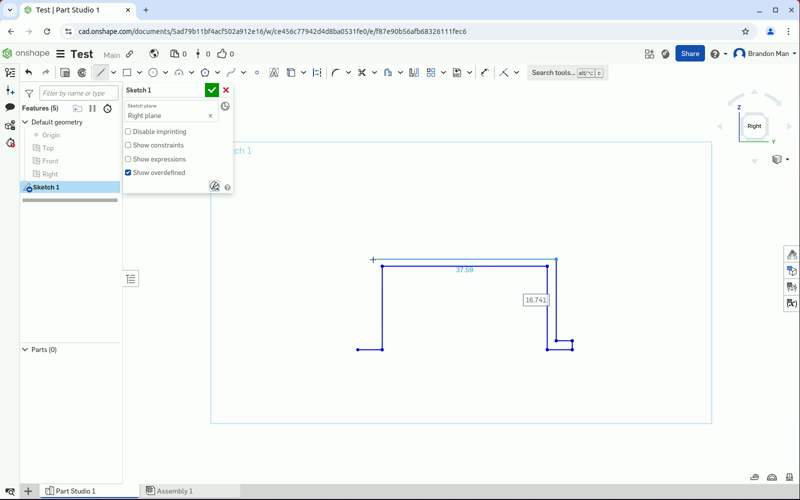
mouse_move(373, 340)
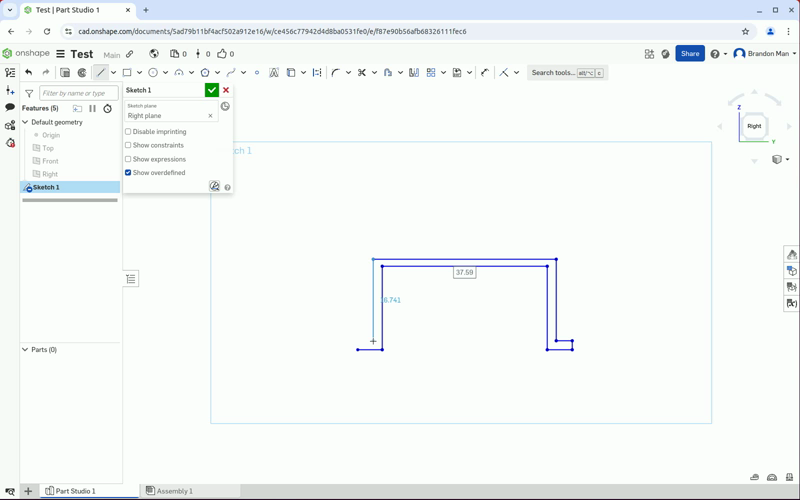
click(373, 340)
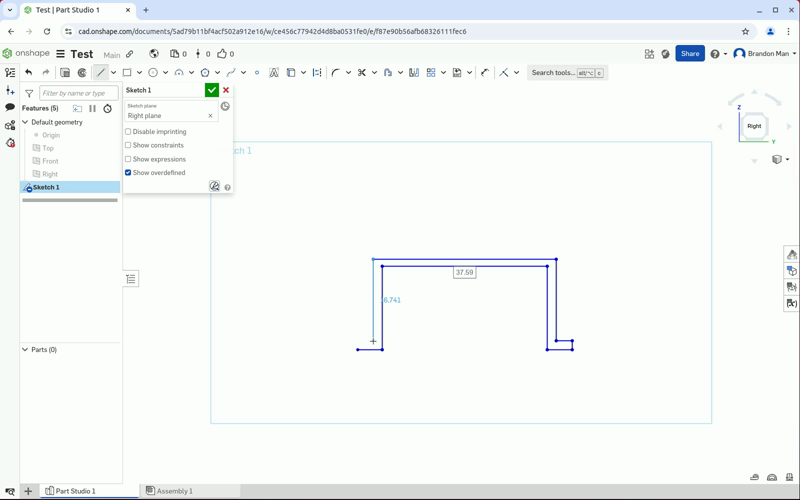
key_up(shift)
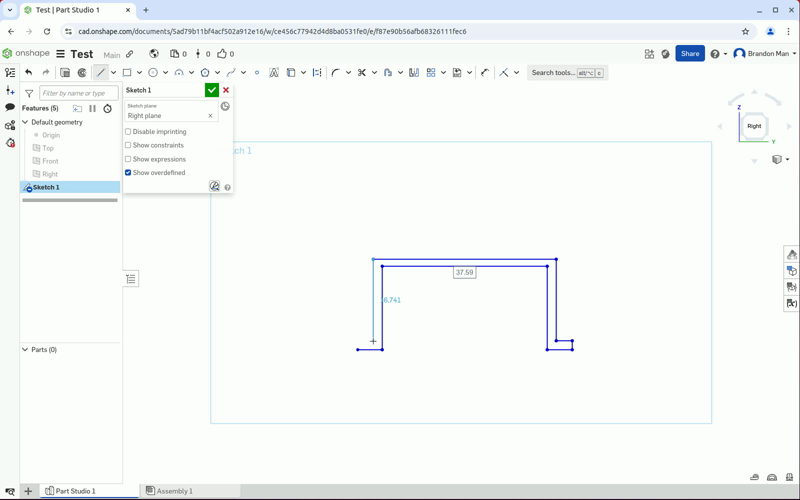
key_down(shift)
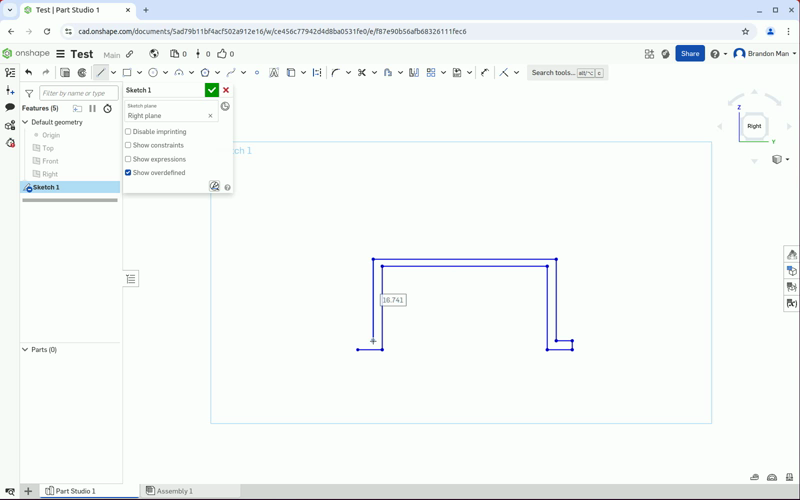
mouse_move(403, 340)
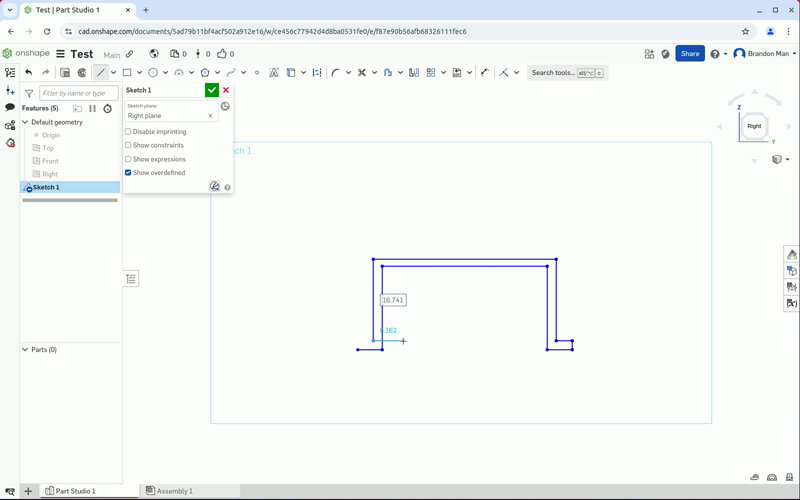
mouse_move(357, 340)
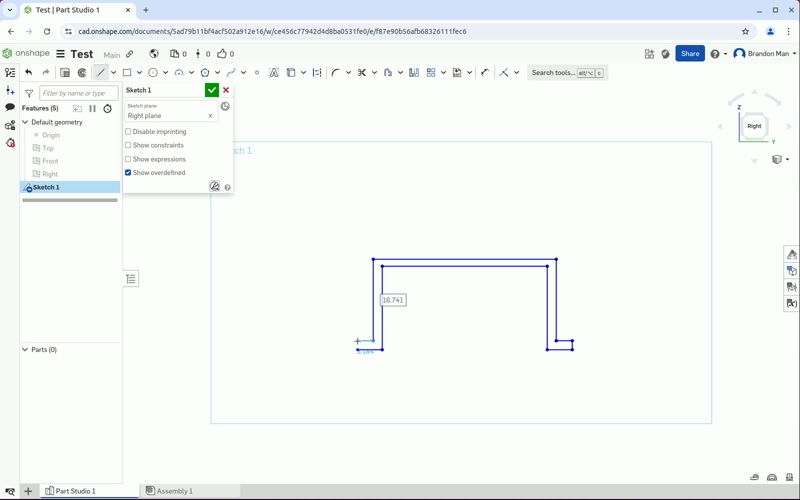
click(357, 340)
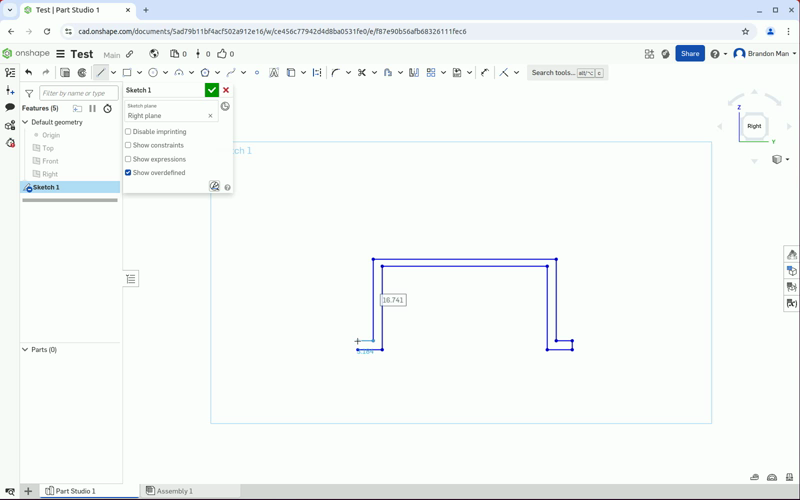
key_up(shift)
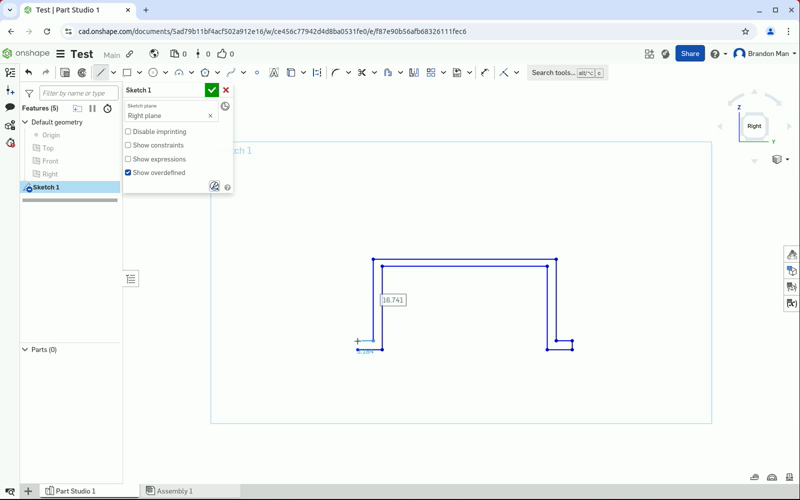
mouse_move(387, 340)
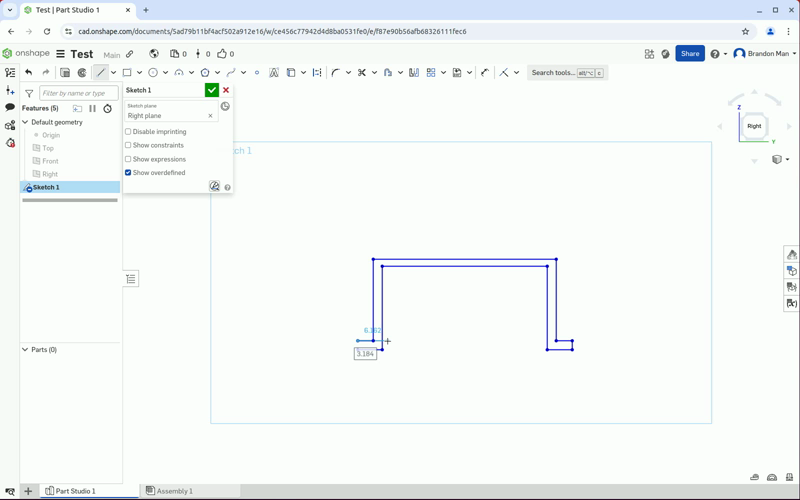
key_down(shift)
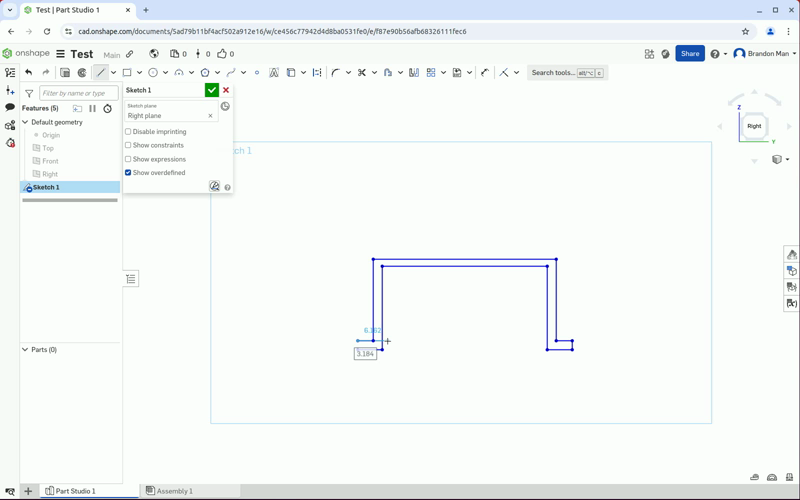
mouse_move(357, 349)
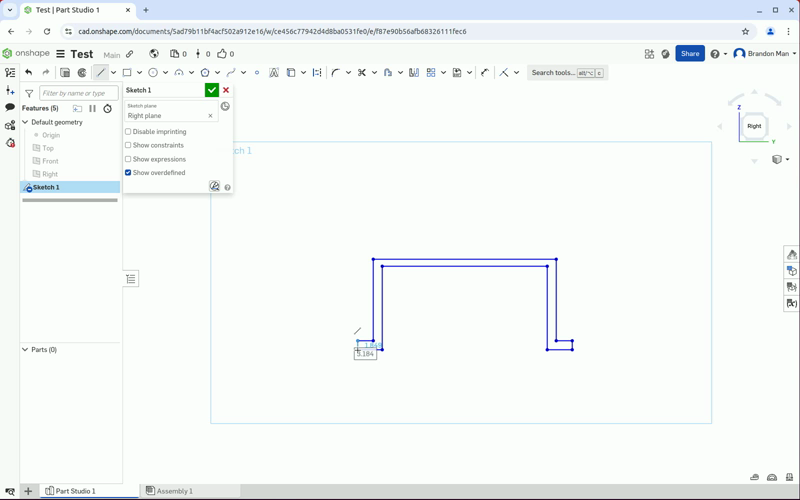
key_up(shift)
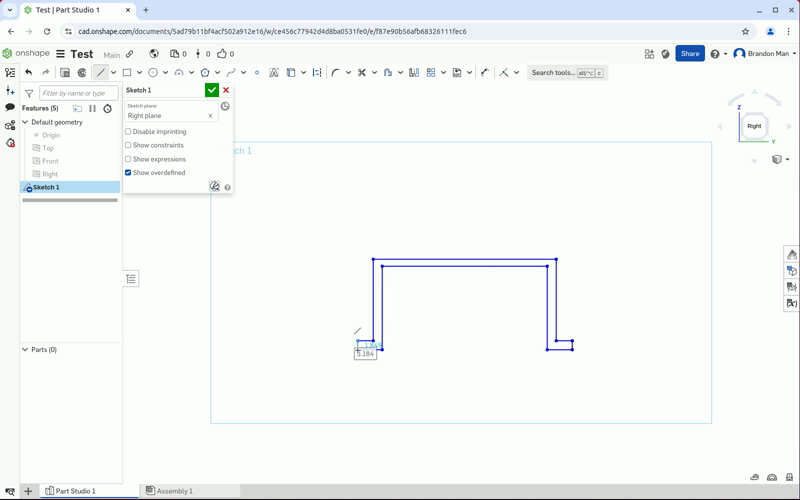
click(357, 349)
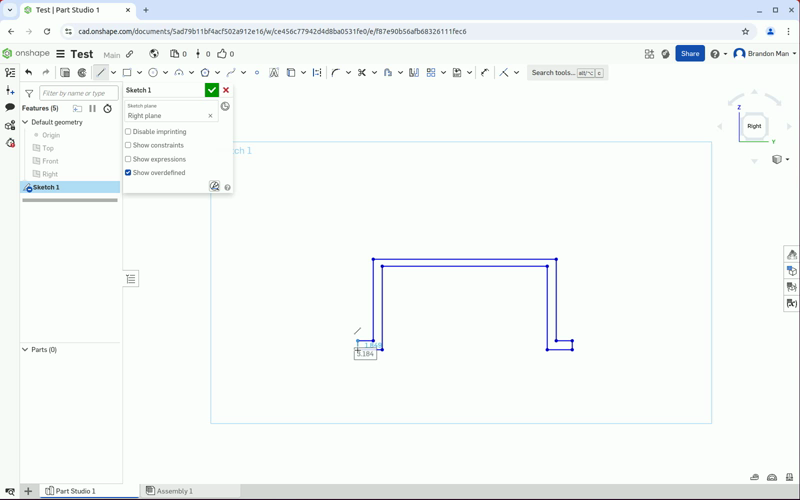
key(esc)
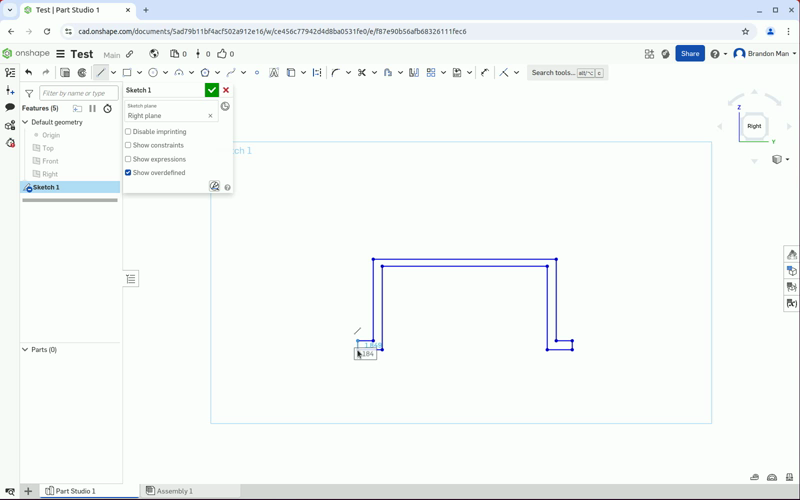
mouse_move(384, 261)
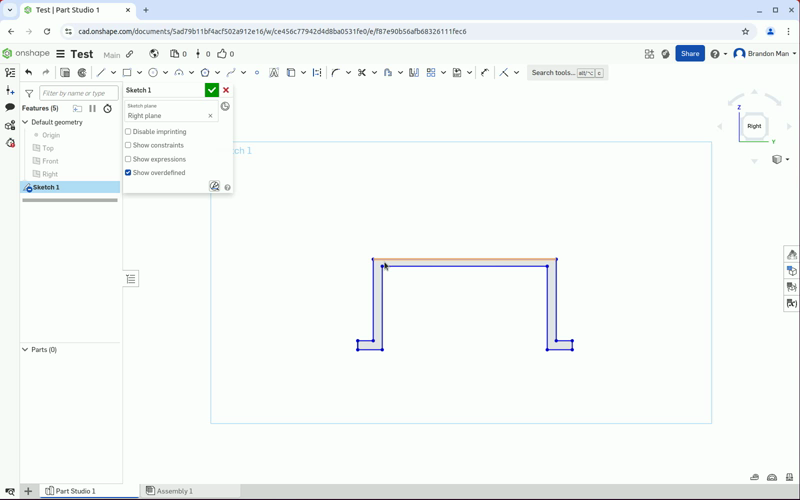
click(384, 261)
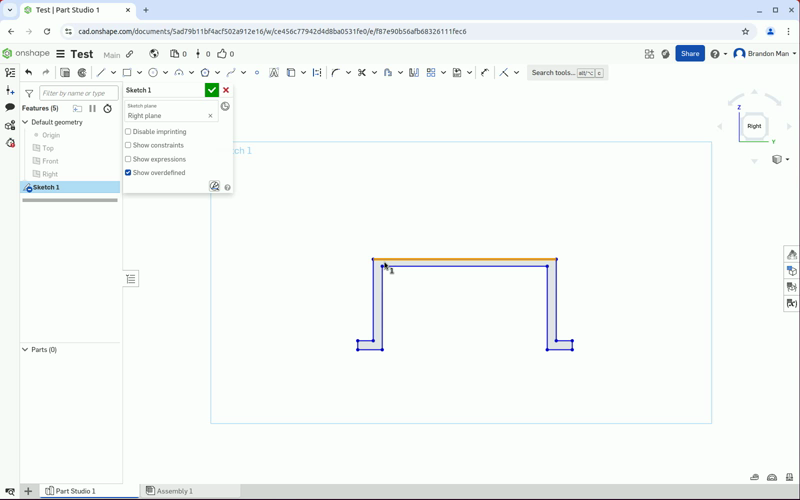
mouse_move(73, 352)
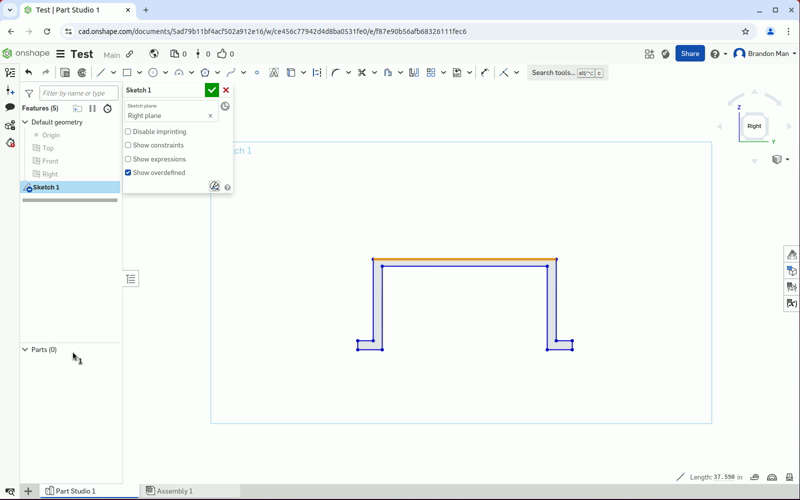
key(shift+y)
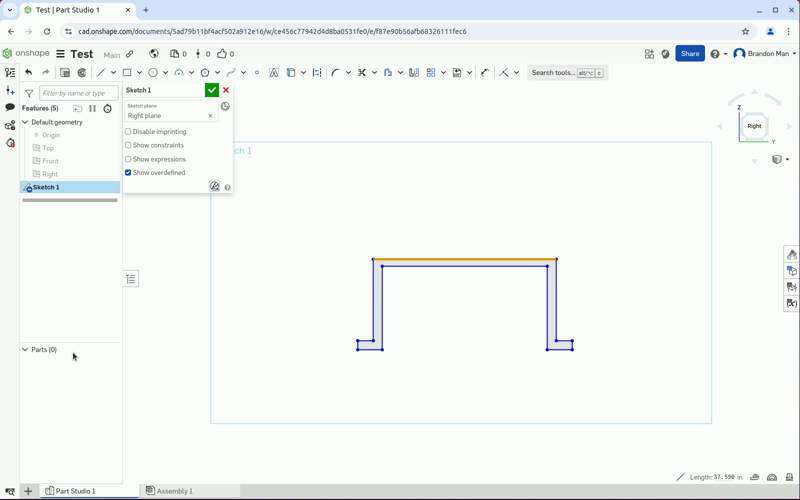
key(shift+e)
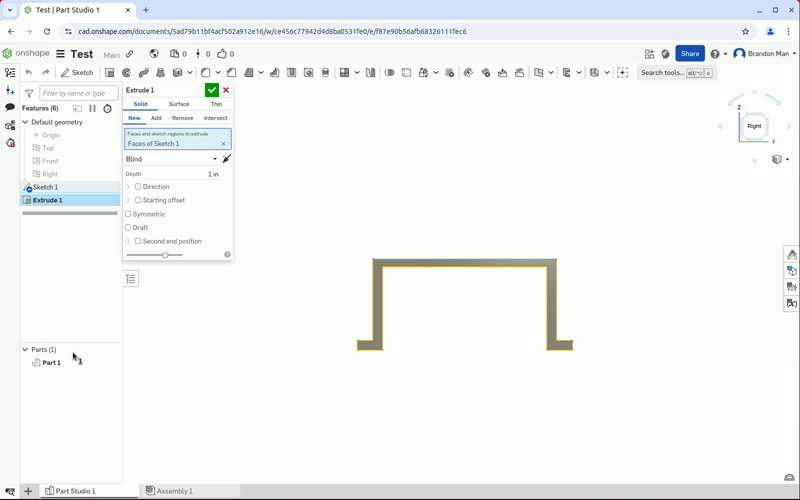
mouse_move(143, 106)
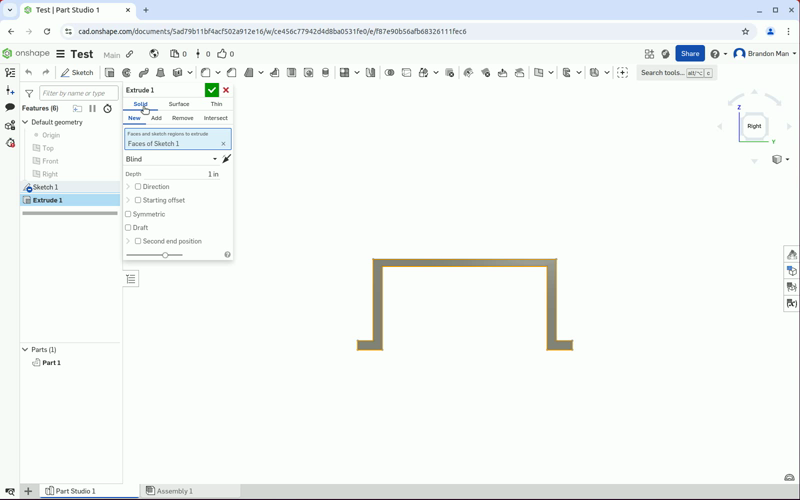
click(143, 106)
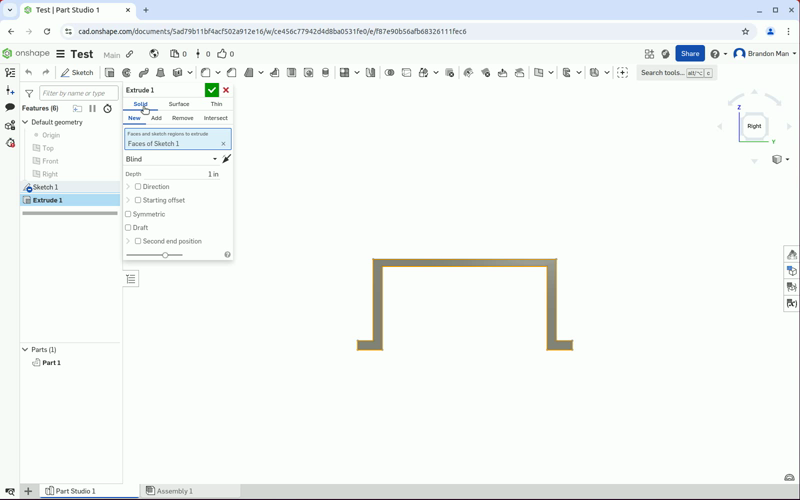
mouse_move(137, 120)
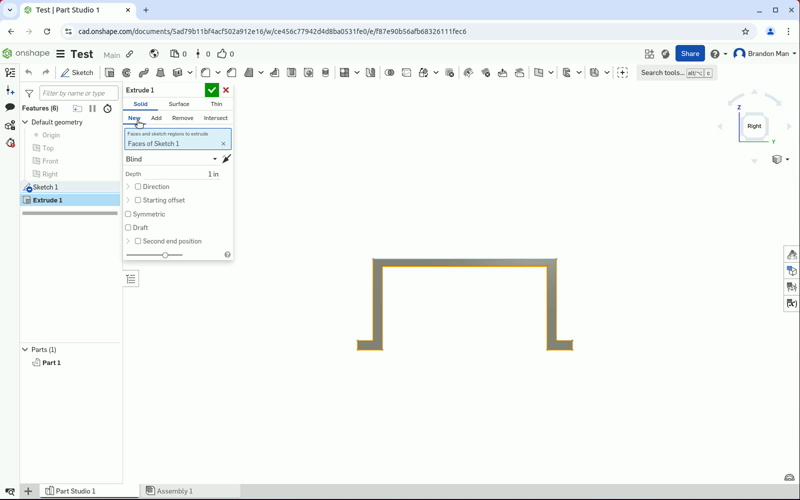
click(137, 120)
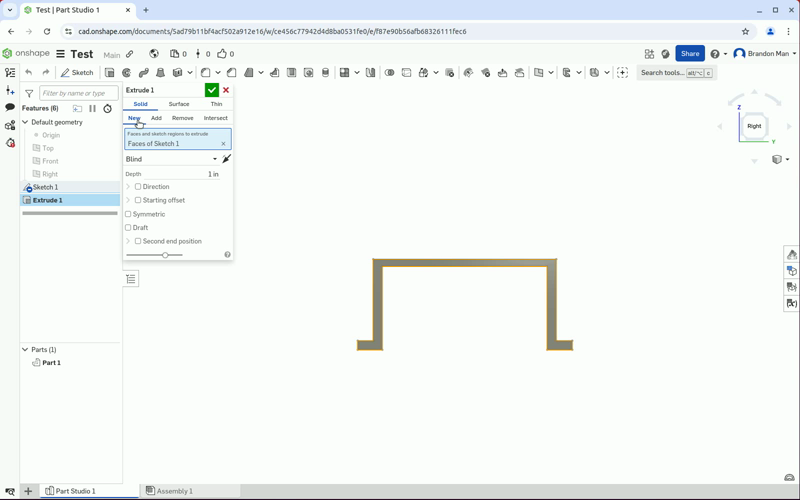
key(tab, 4)
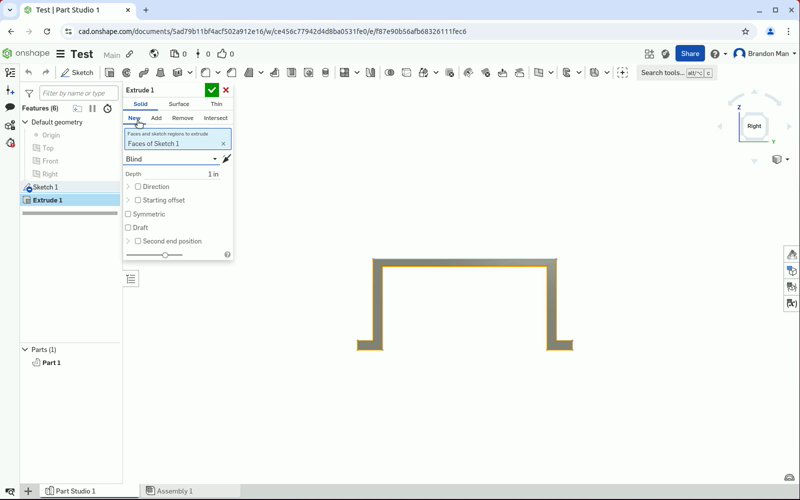
text(4.333)
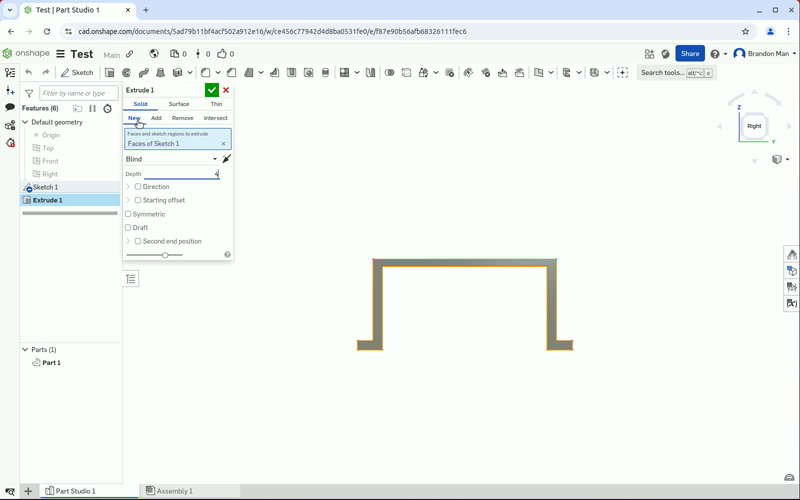
key(enter)
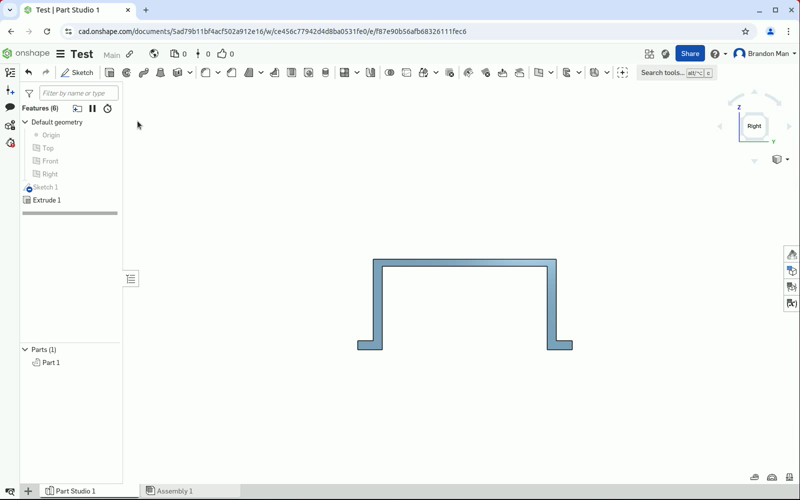
key(shift+h)
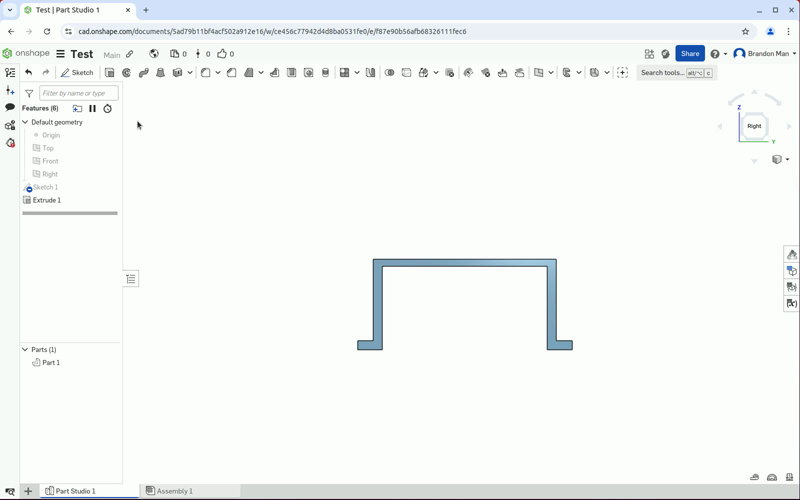
key(shift+h)
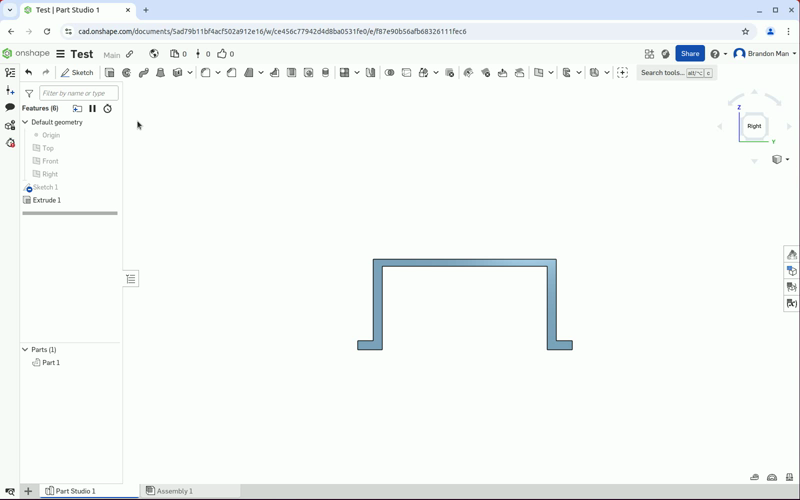
mouse_move(73, 189)
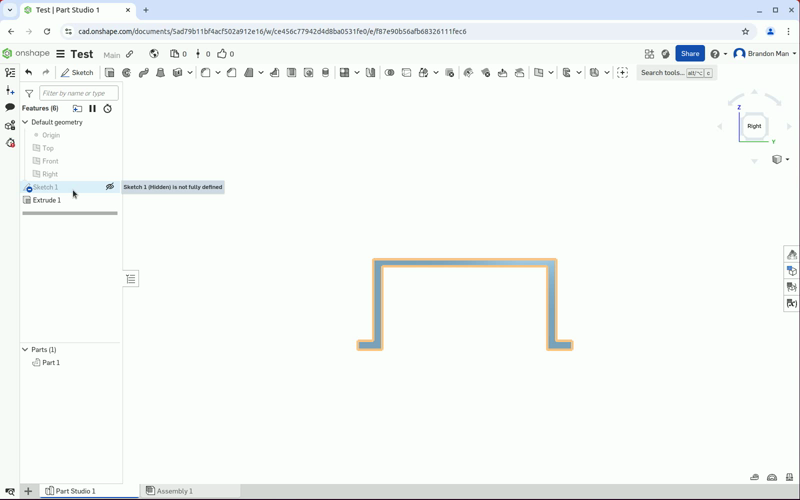
click(73, 189)
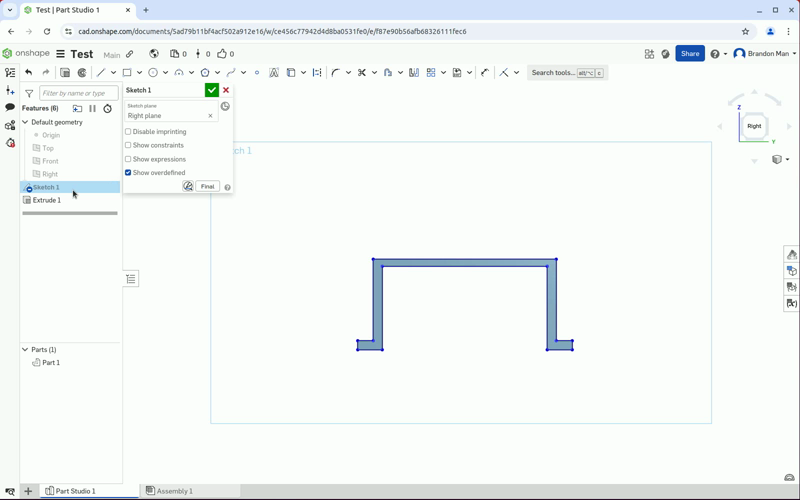
mouse_move(229, 92)
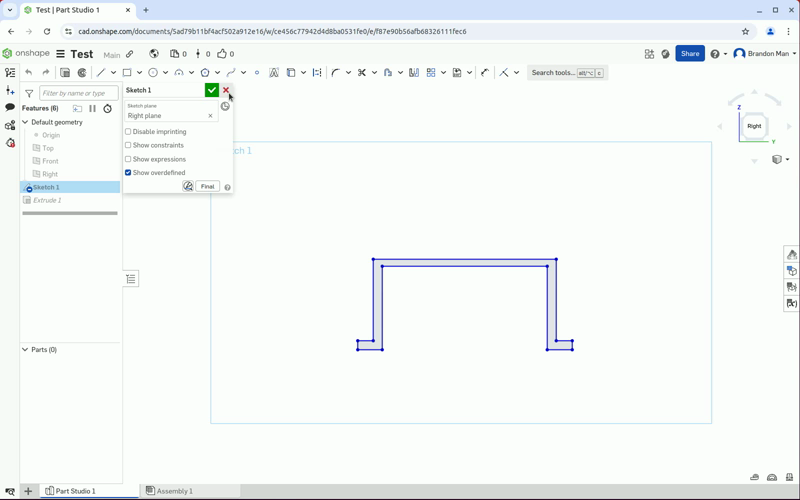
click(229, 92)
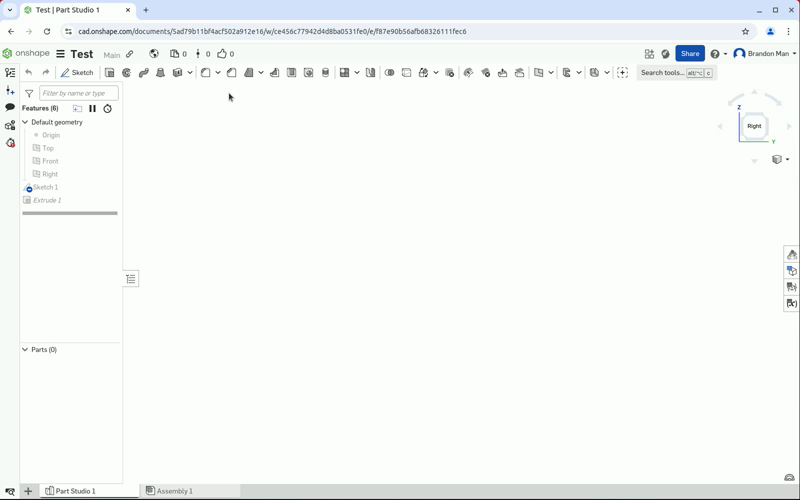
mouse_move(73, 352)
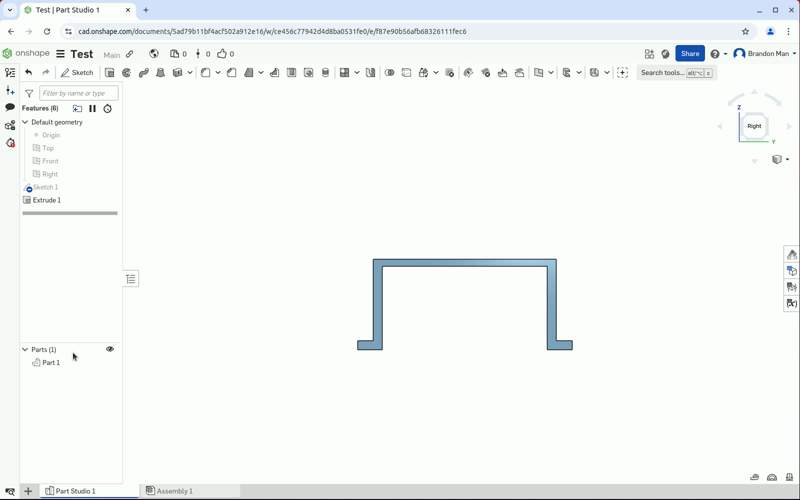
key(y)
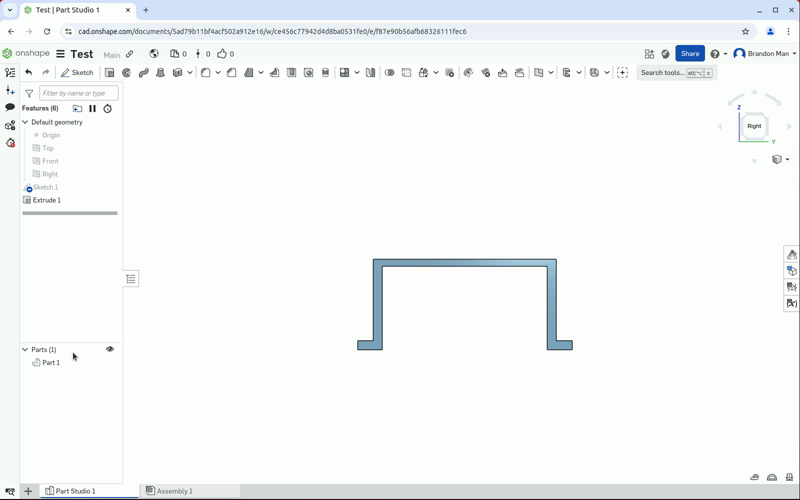
key(shift+p)
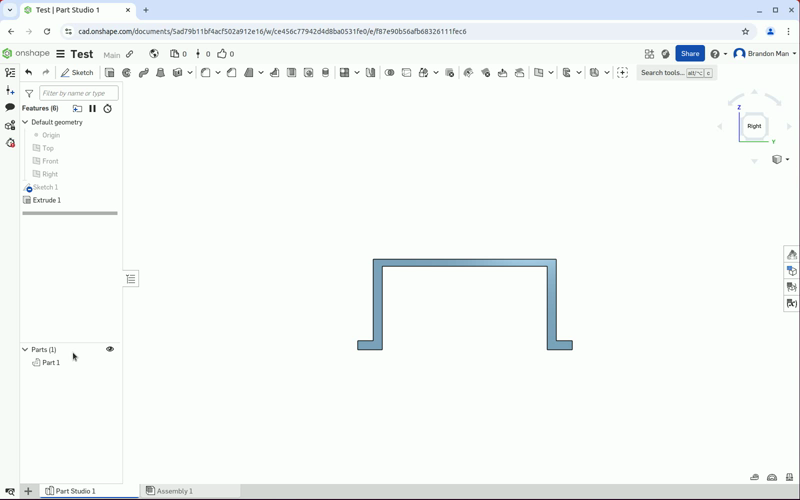
key(space)
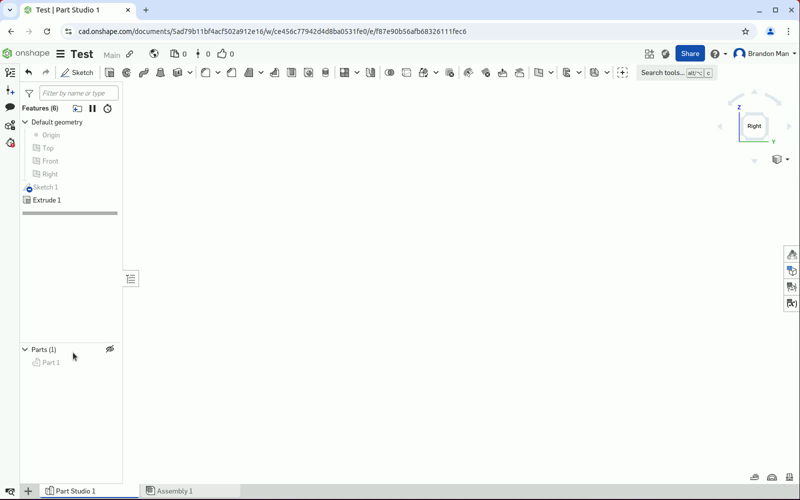
key_down(shift)
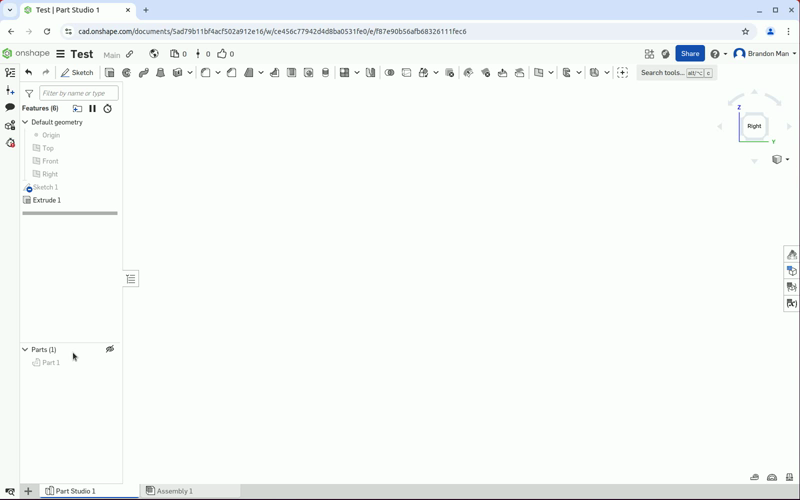
key(right)
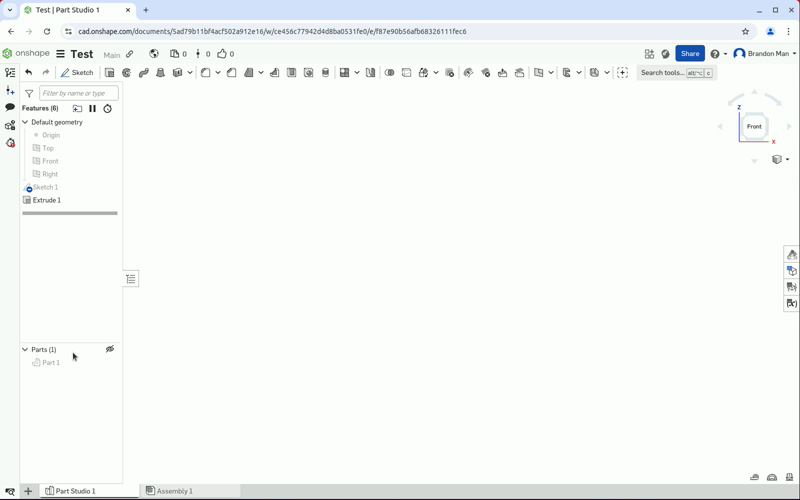
key_up(shift)
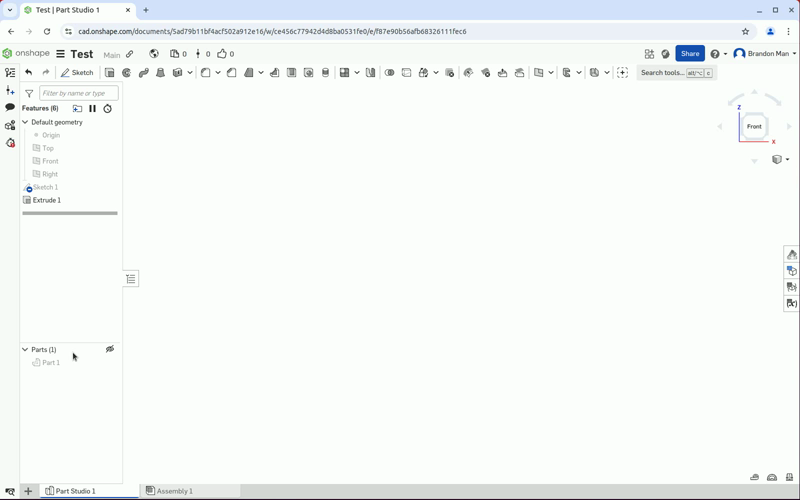
key(space)
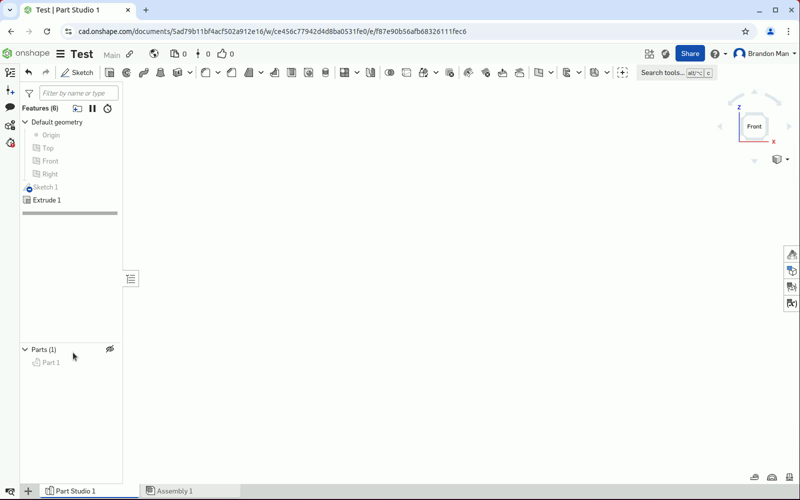
key_down(shift)
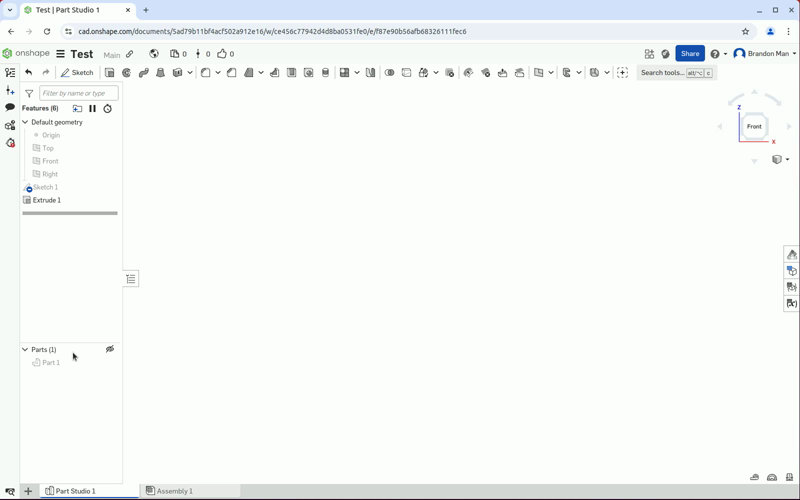
key(down)
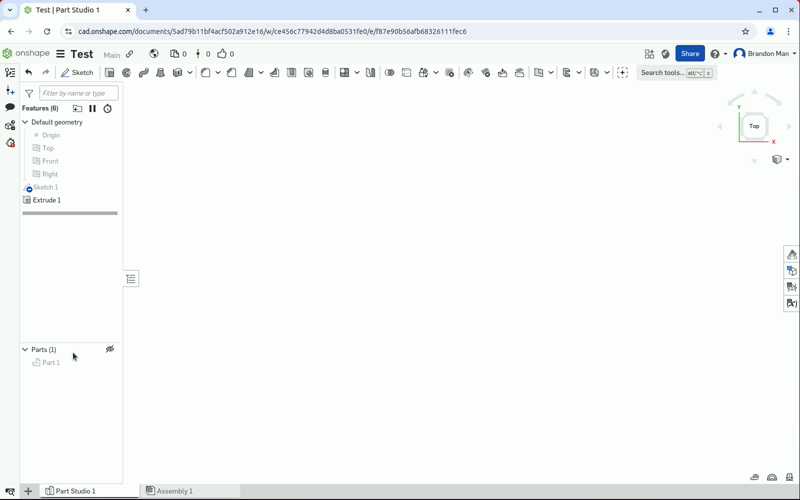
key_up(shift)
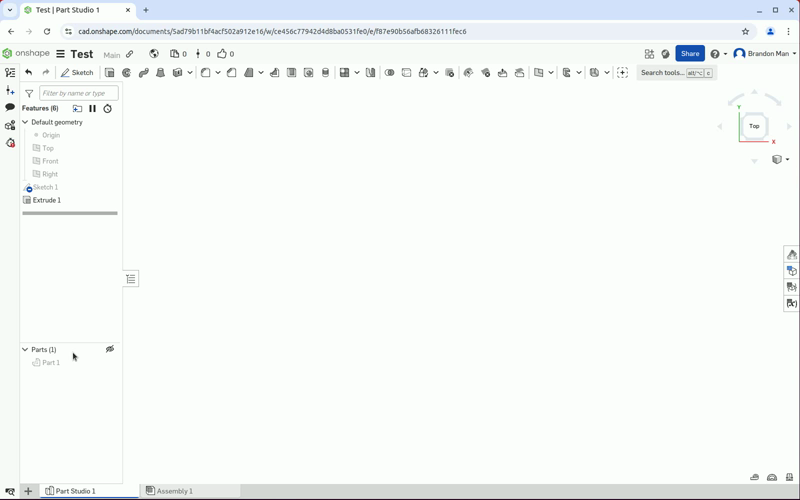
mouse_move(73, 352)
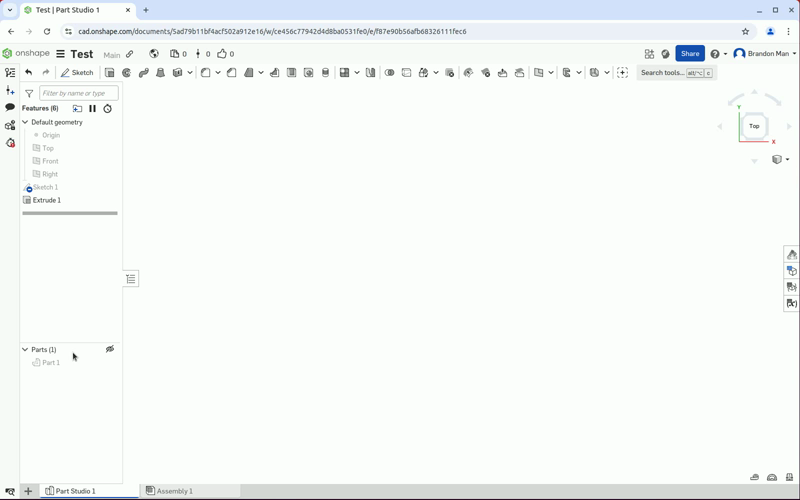
key(shift+y)
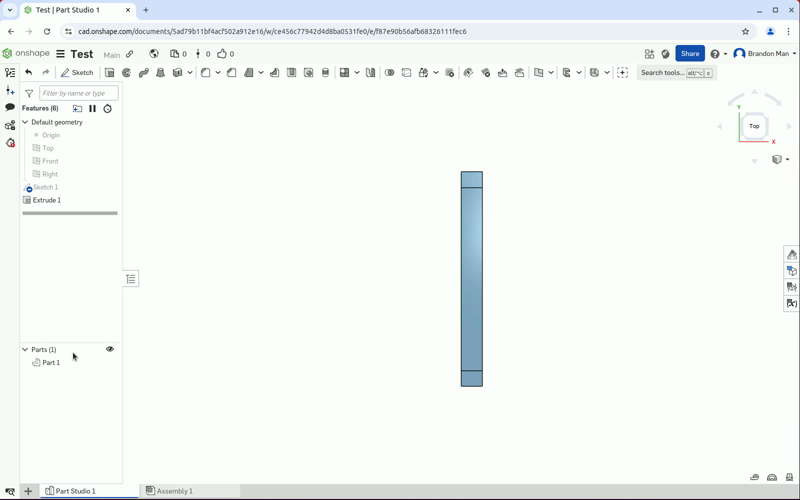
mouse_move(541, 75)
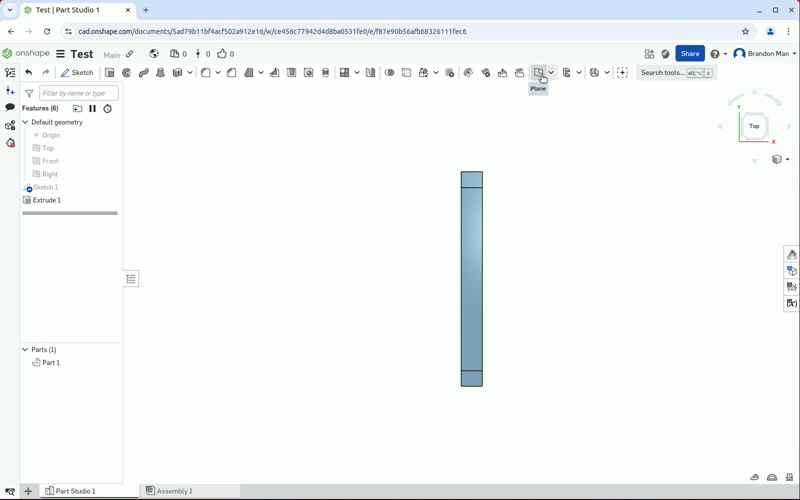
click(541, 75)
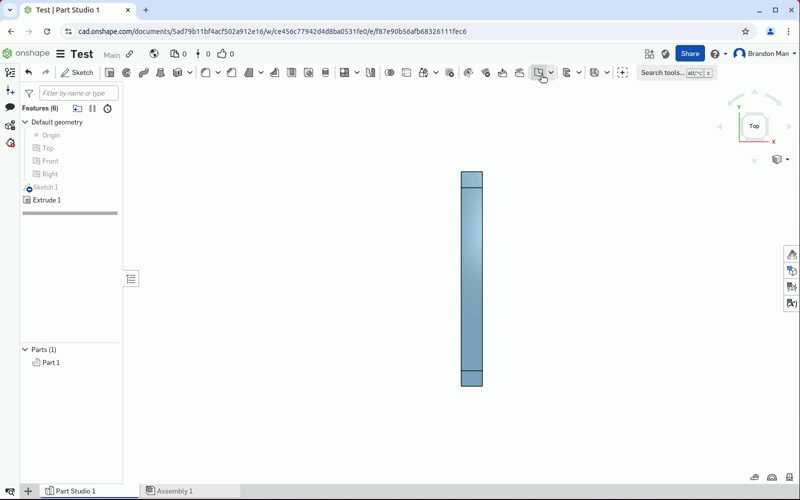
mouse_move(73, 150)
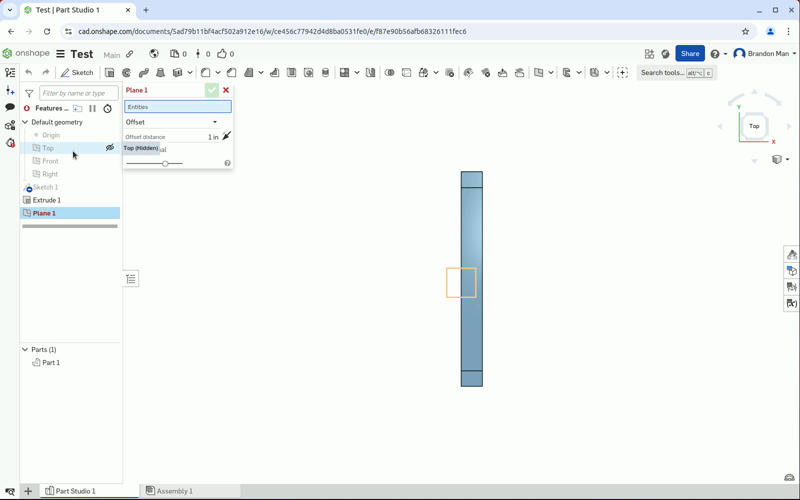
click(73, 150)
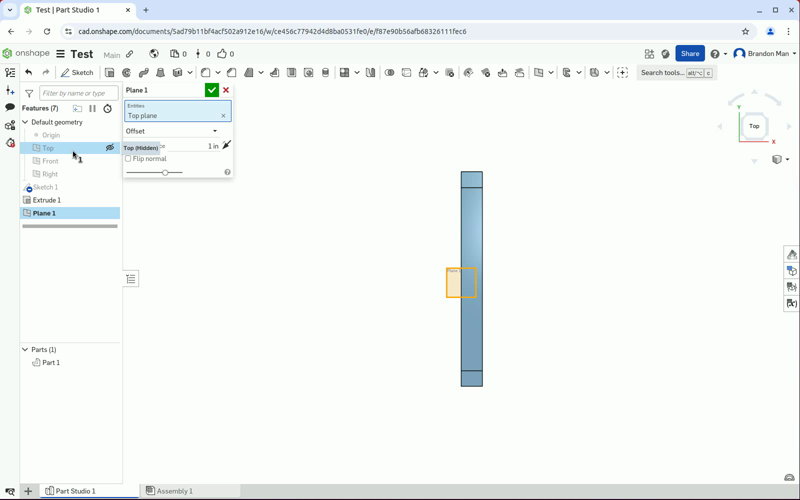
key(tab, 2)
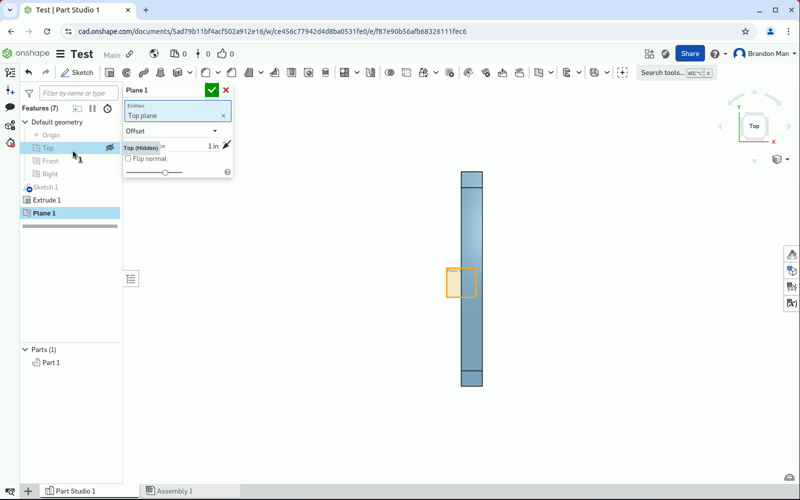
text(11.801)
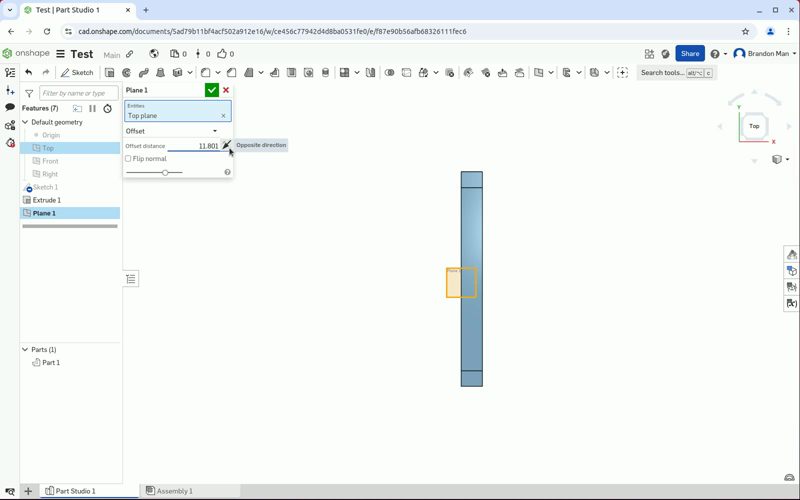
mouse_move(229, 147)
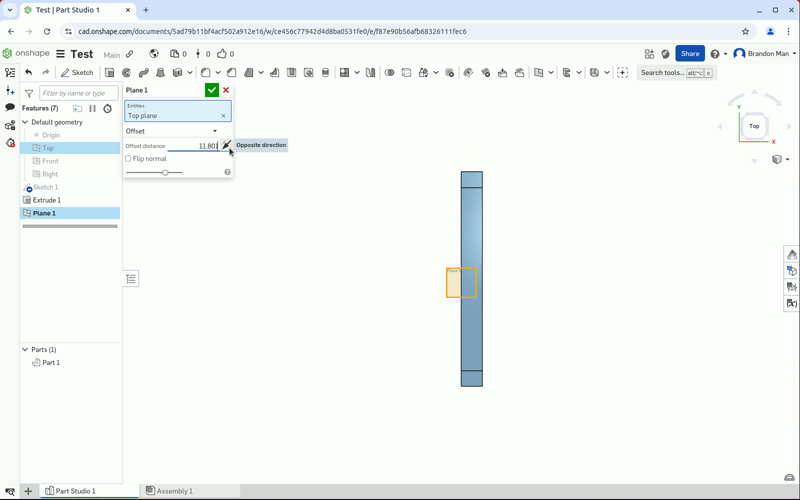
click(229, 147)
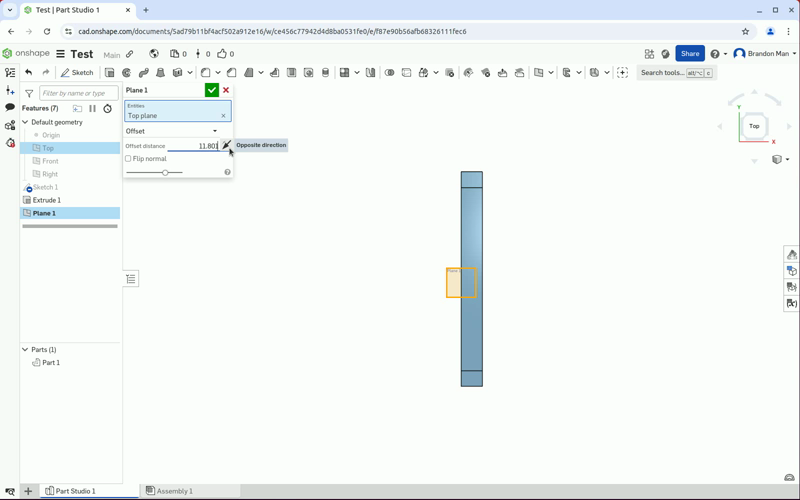
key(enter, 2)
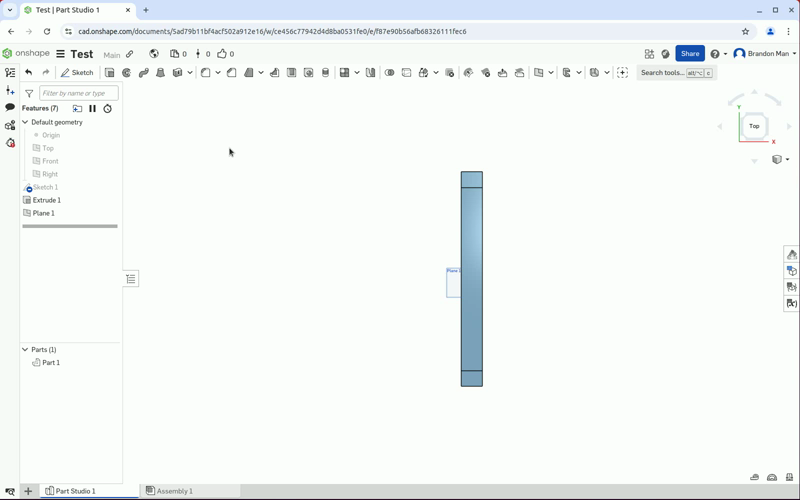
key(shift+s)
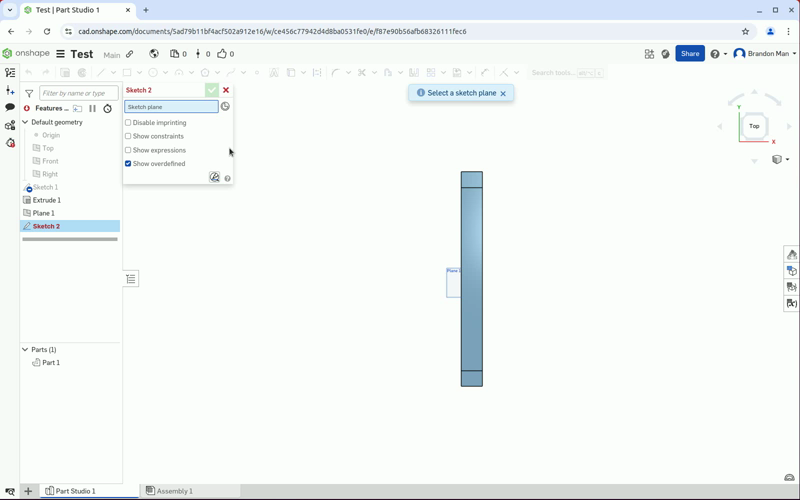
mouse_move(73, 215)
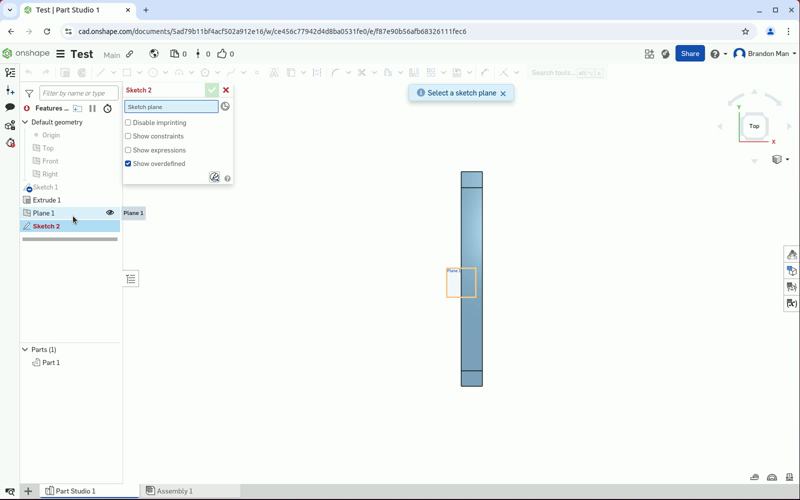
click(73, 215)
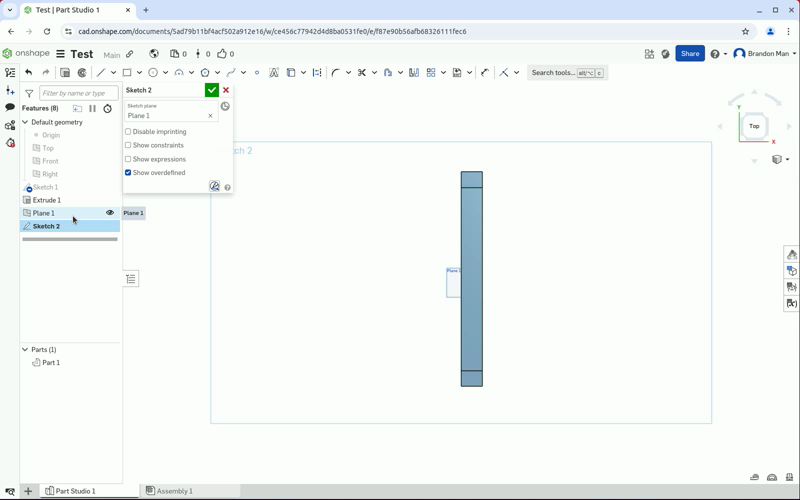
mouse_move(73, 352)
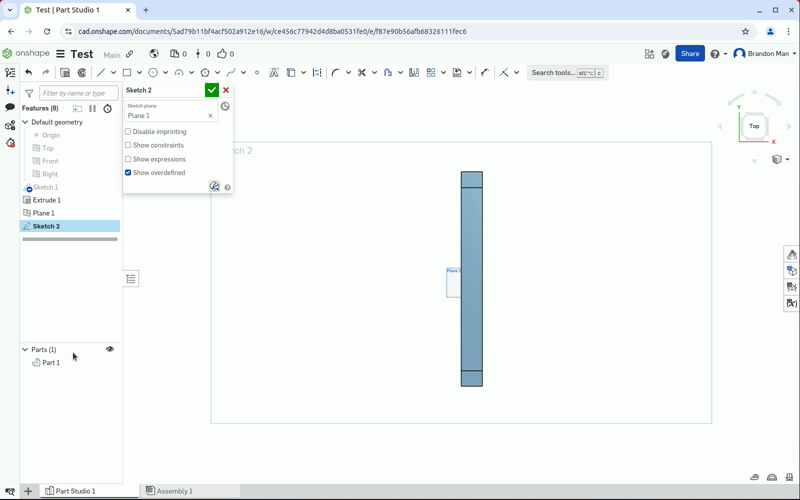
key(y)
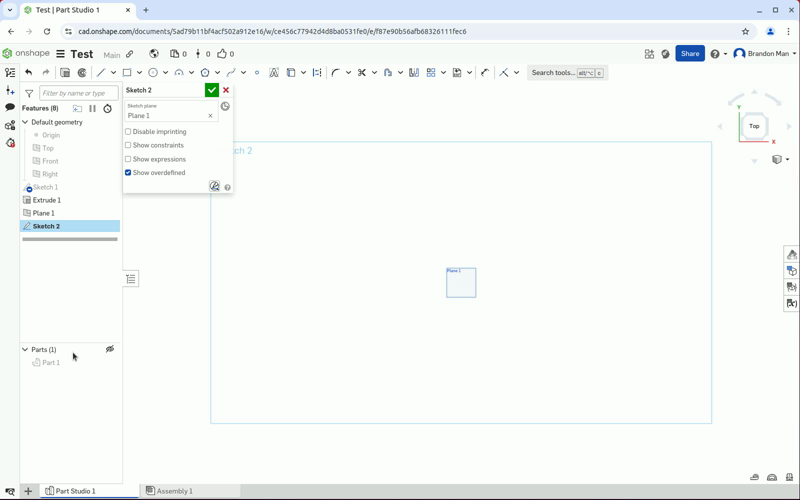
key(c)
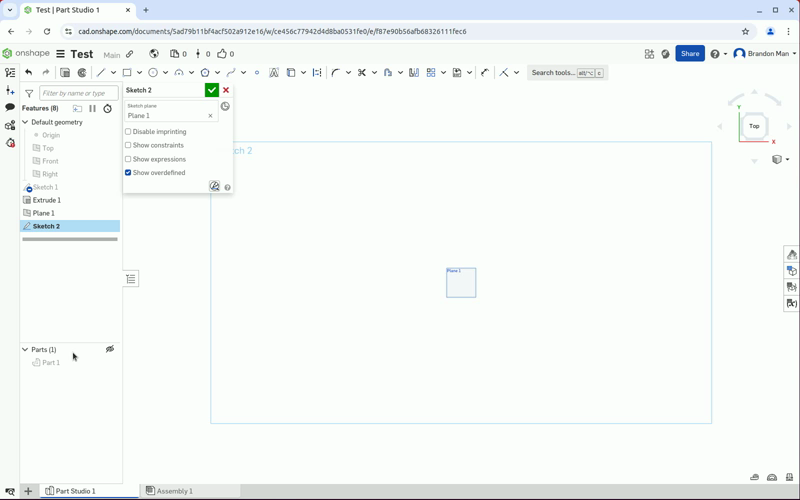
key_down(shift)
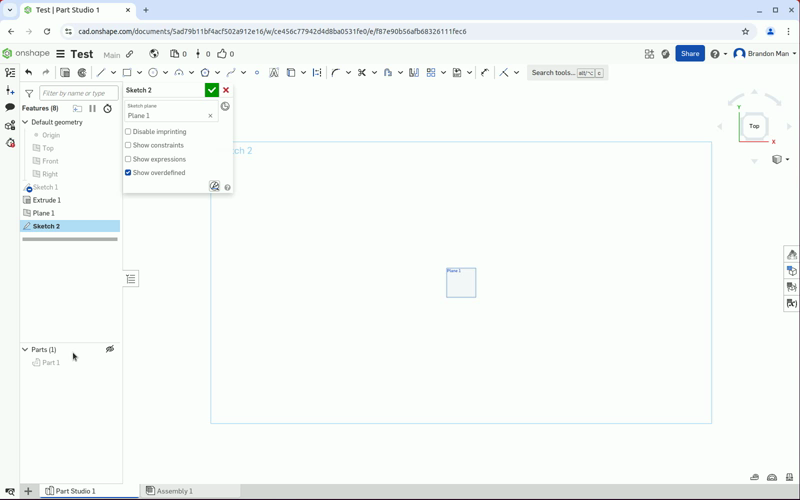
mouse_move(471, 178)
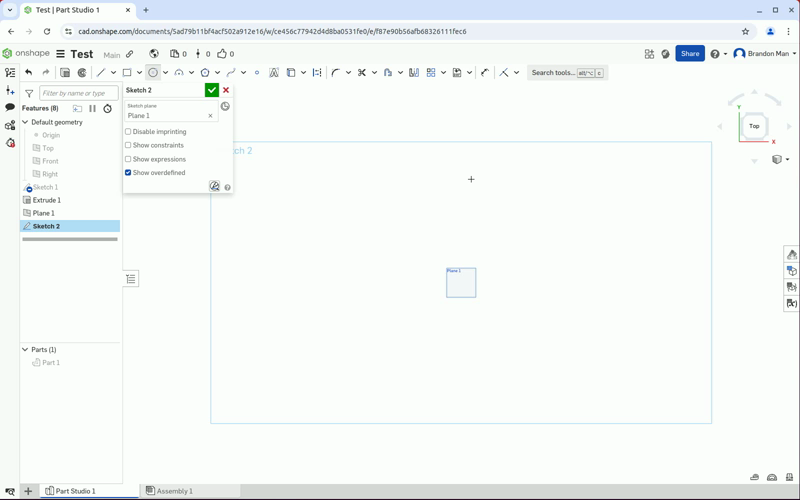
click(471, 178)
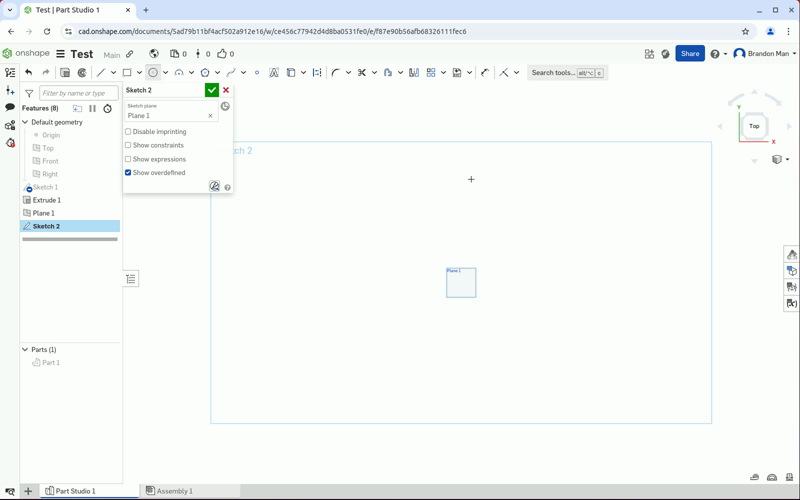
key_up(shift)
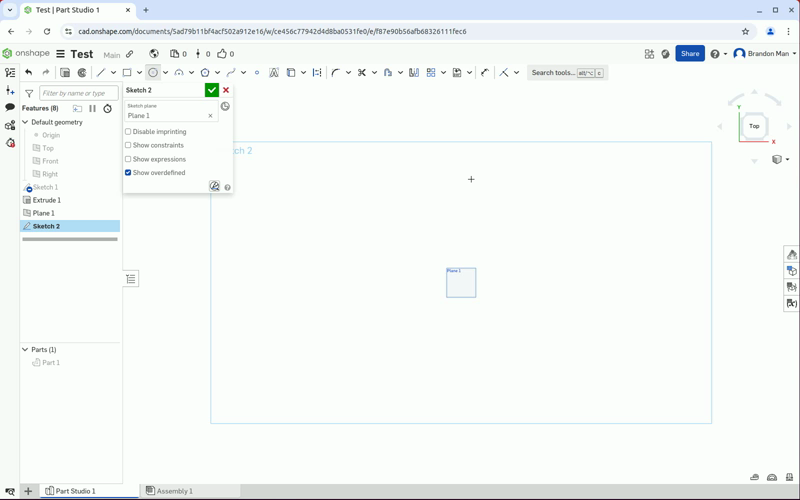
mouse_move(476, 178)
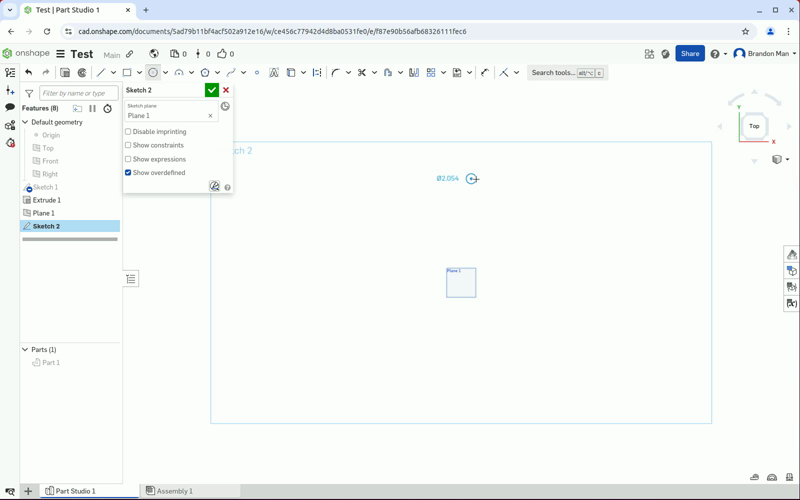
click(476, 178)
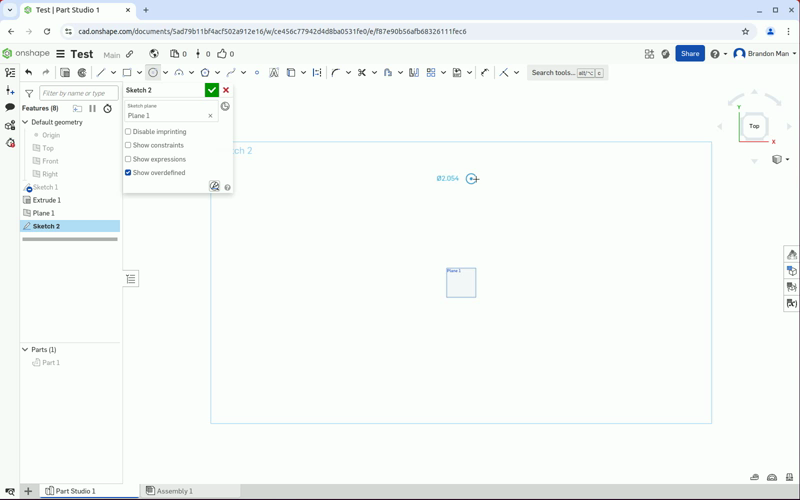
key(esc)
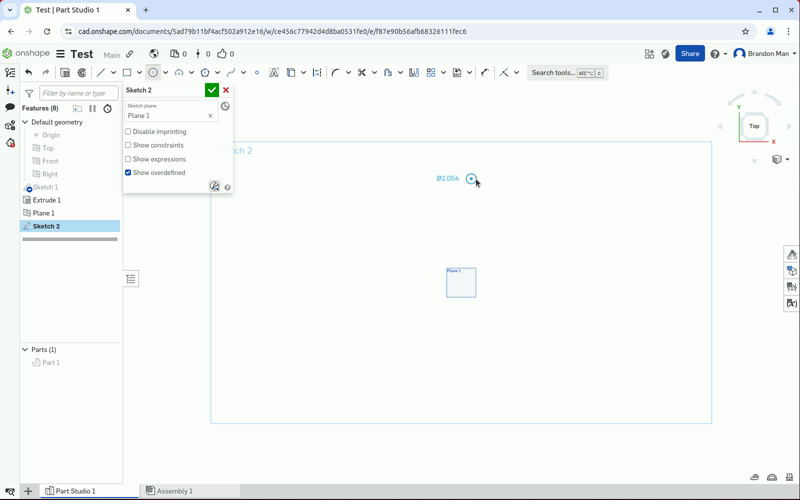
mouse_move(474, 181)
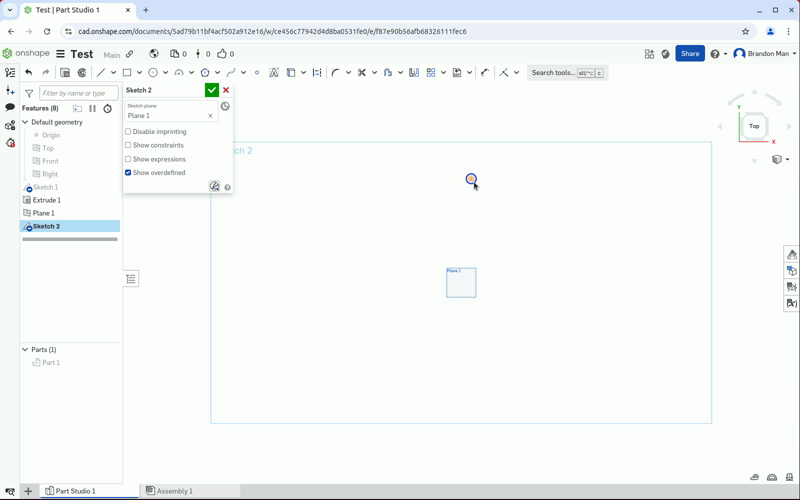
scroll(6)
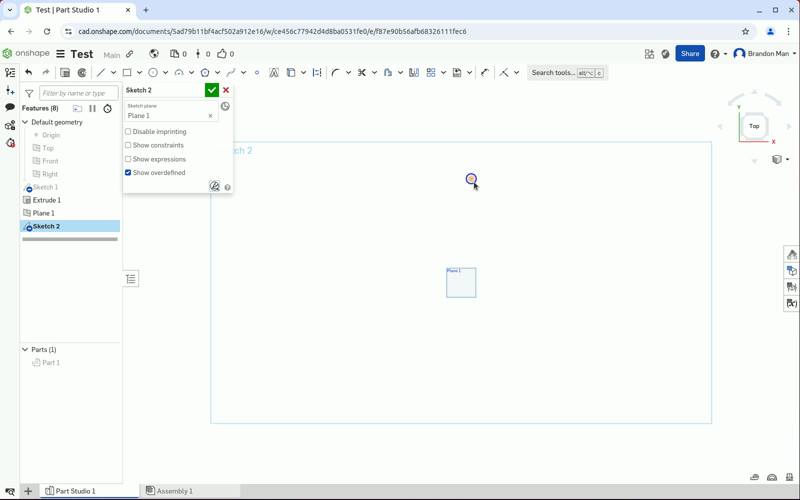
scroll(6)
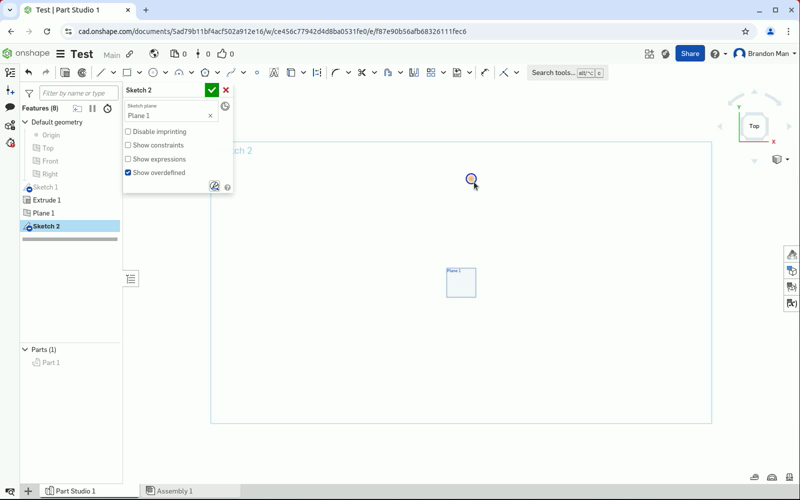
scroll(6)
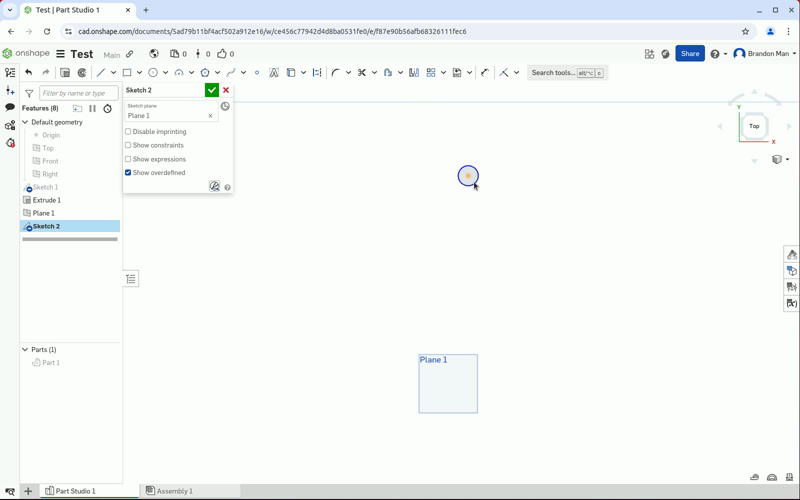
scroll(6)
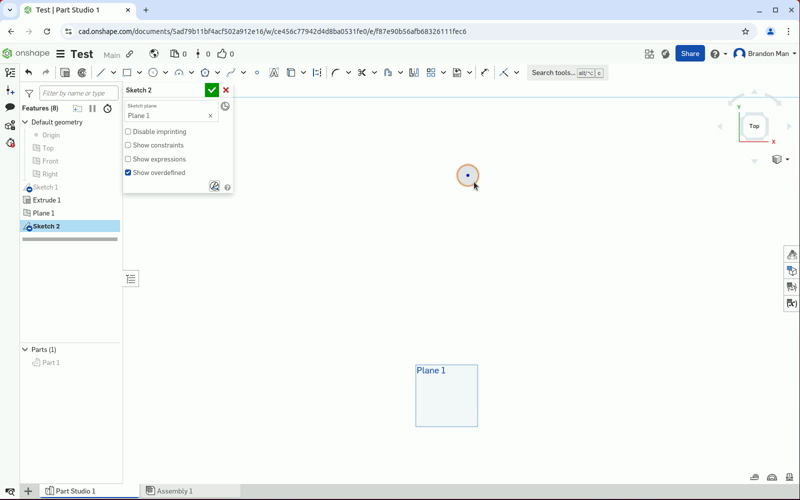
scroll(6)
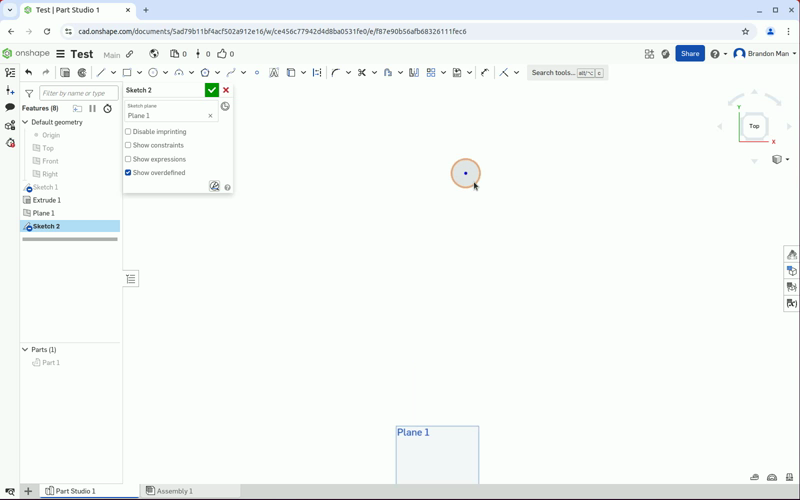
scroll(6)
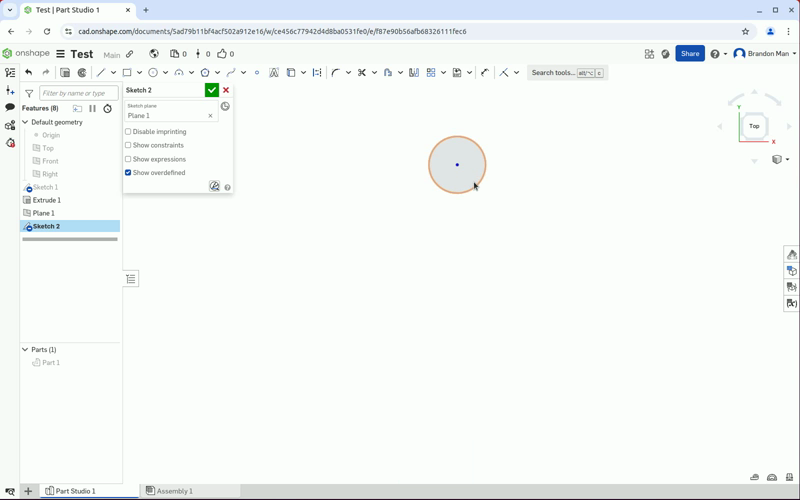
scroll(6)
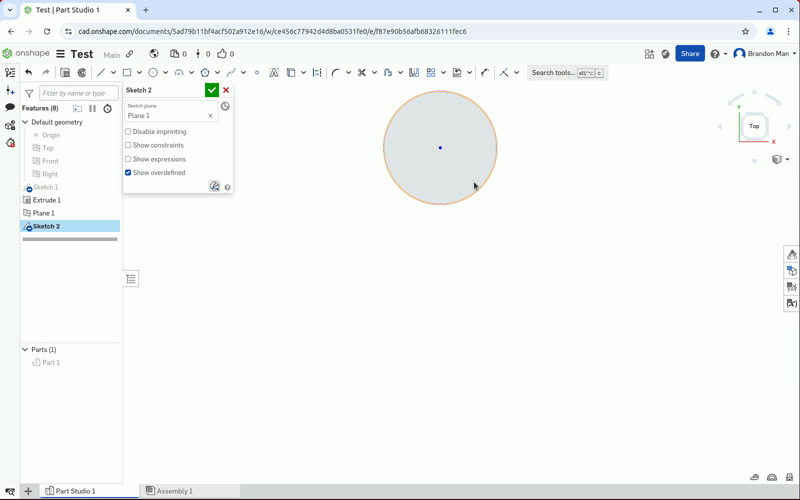
click(474, 181)
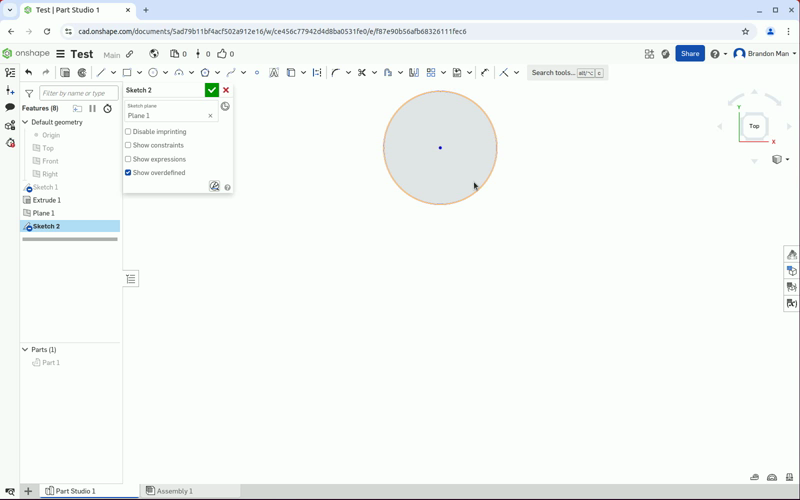
scroll(-6)
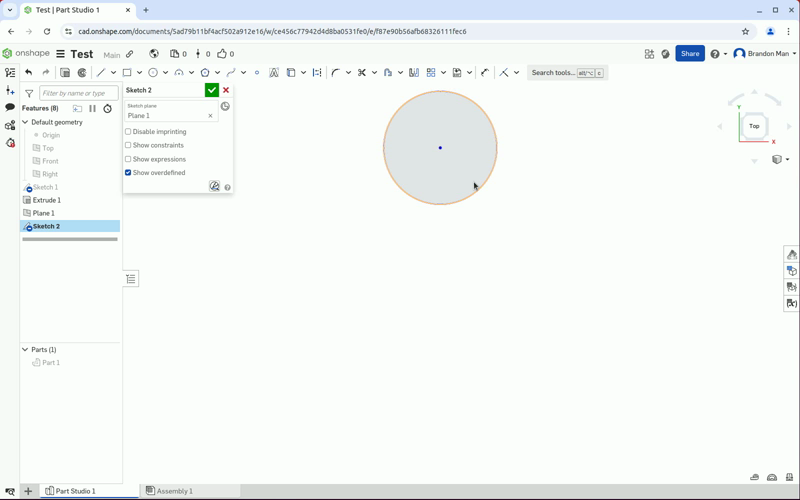
scroll(-6)
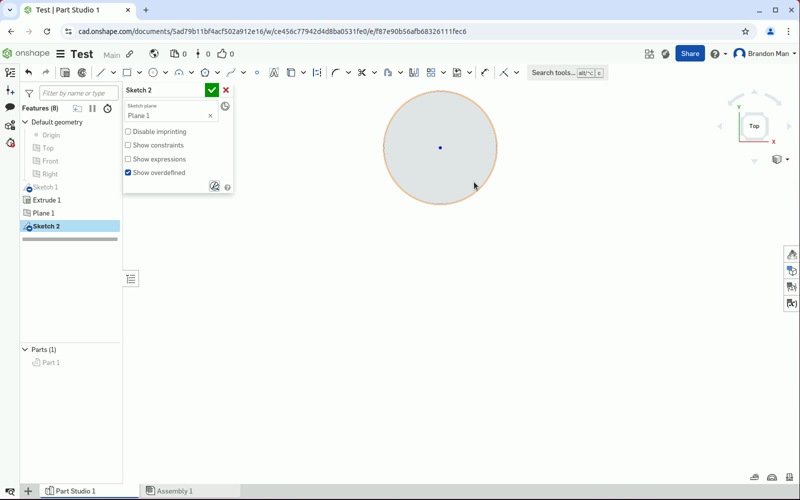
scroll(-6)
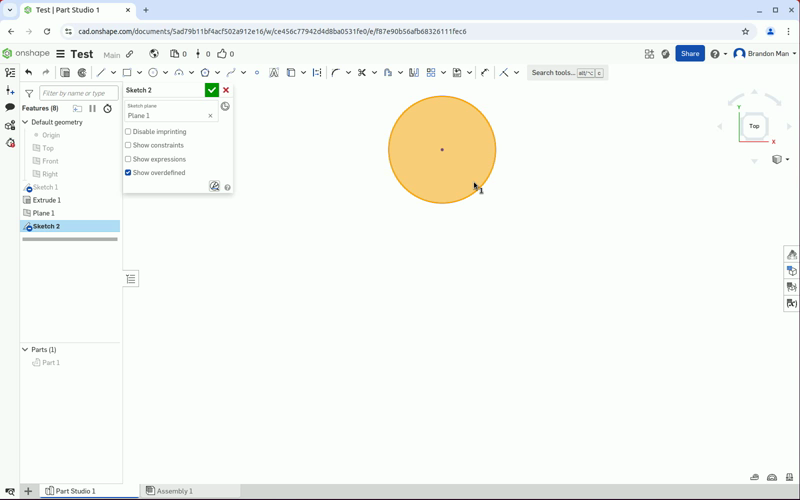
scroll(-6)
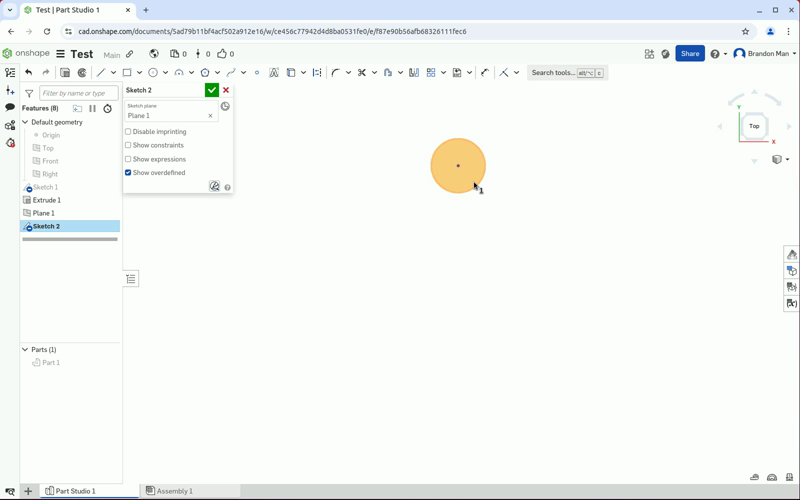
scroll(-6)
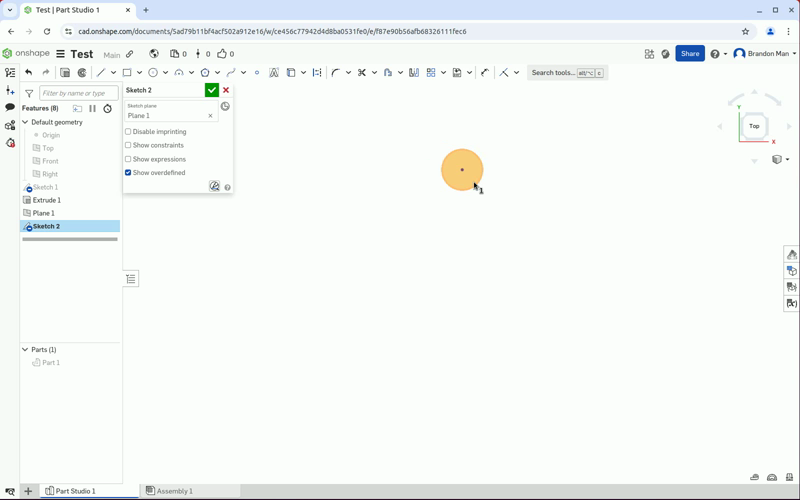
scroll(-6)
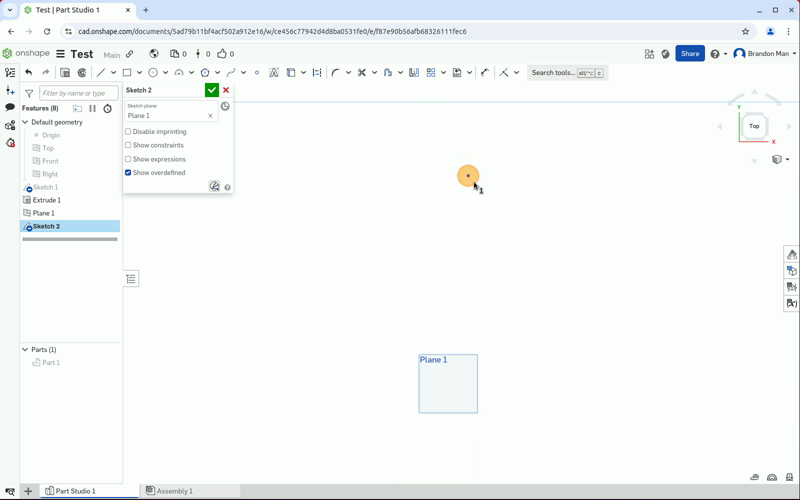
scroll(-6)
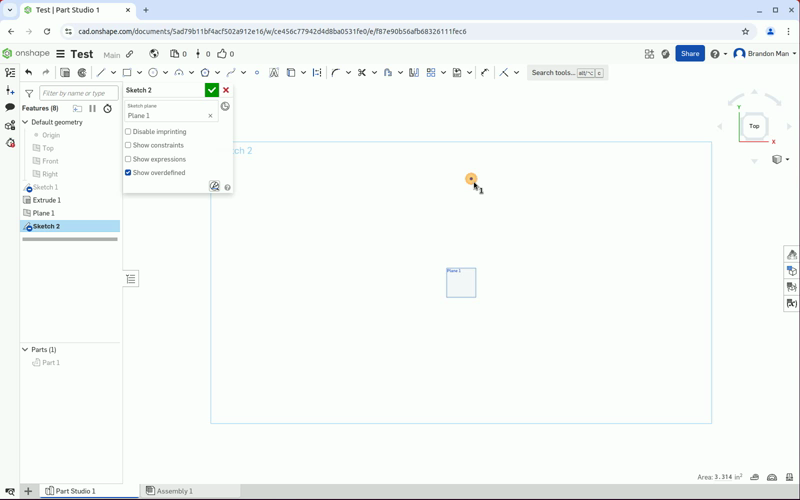
mouse_move(73, 352)
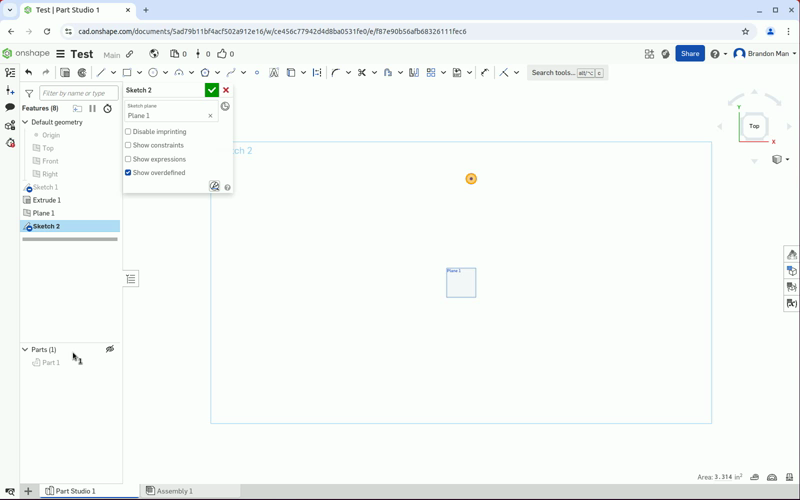
key(shift+y)
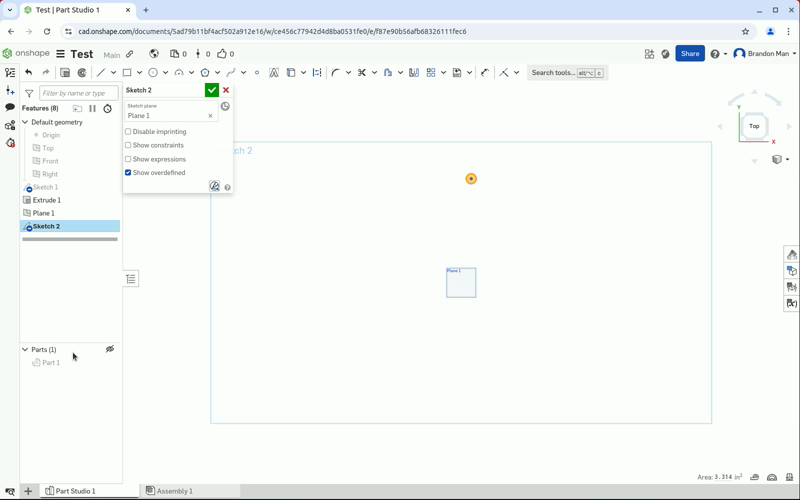
key(shift+e)
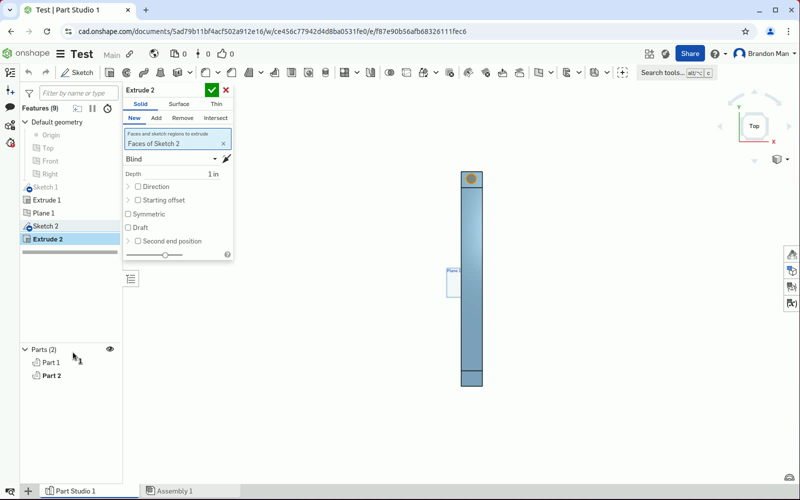
mouse_move(143, 106)
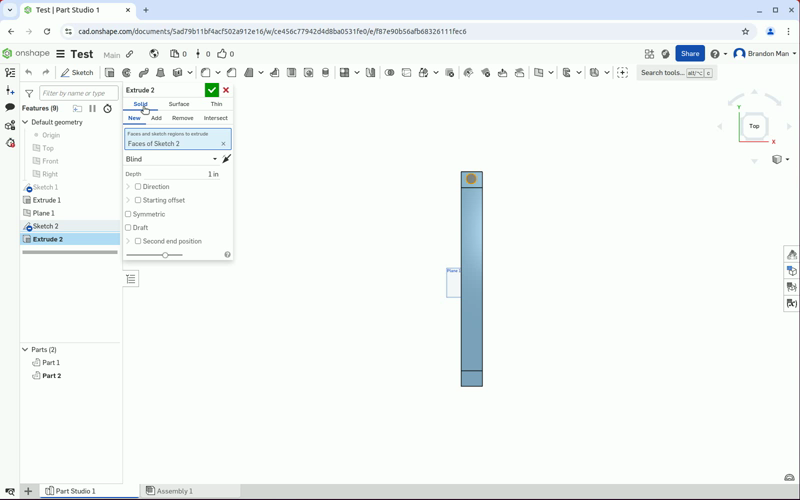
click(143, 106)
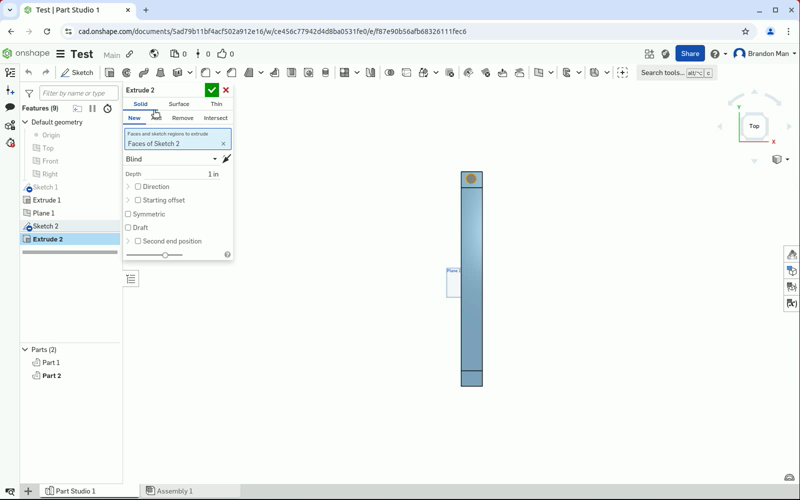
mouse_move(186, 120)
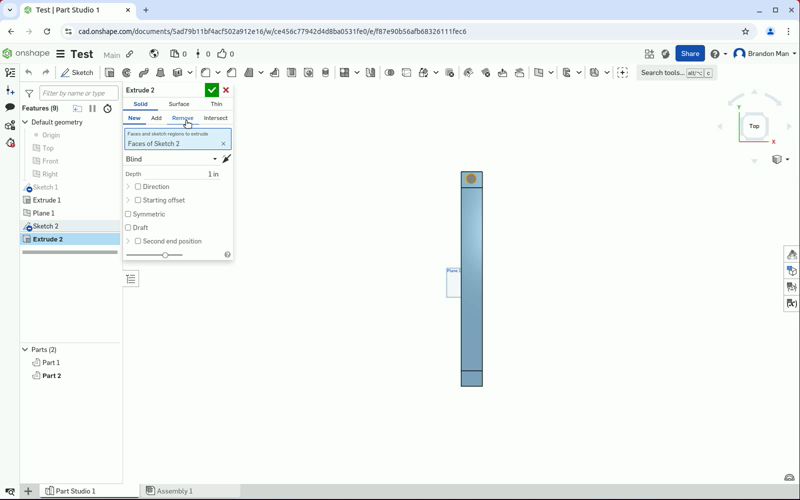
click(186, 120)
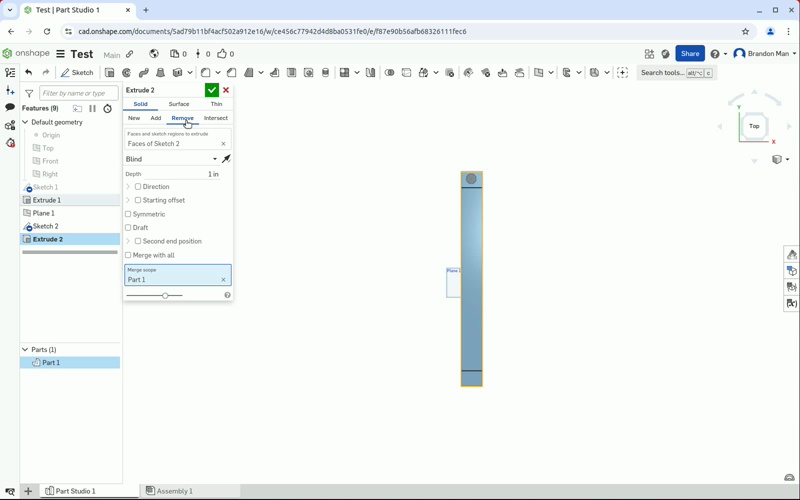
key(tab, 4)
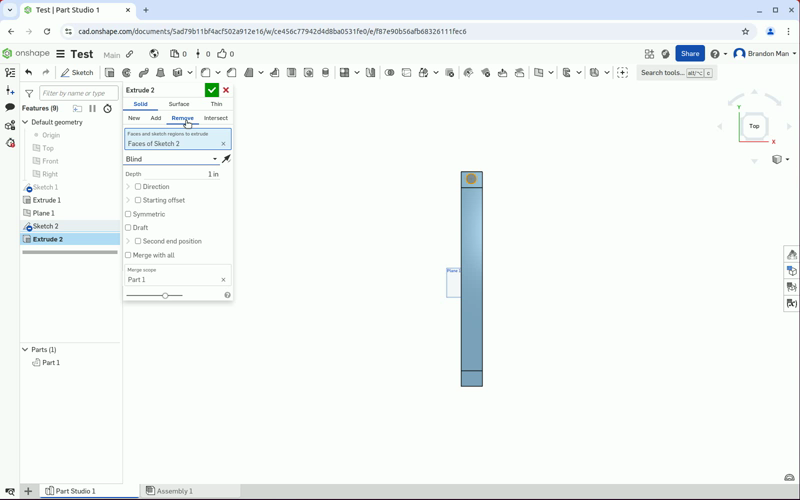
text(10.832)
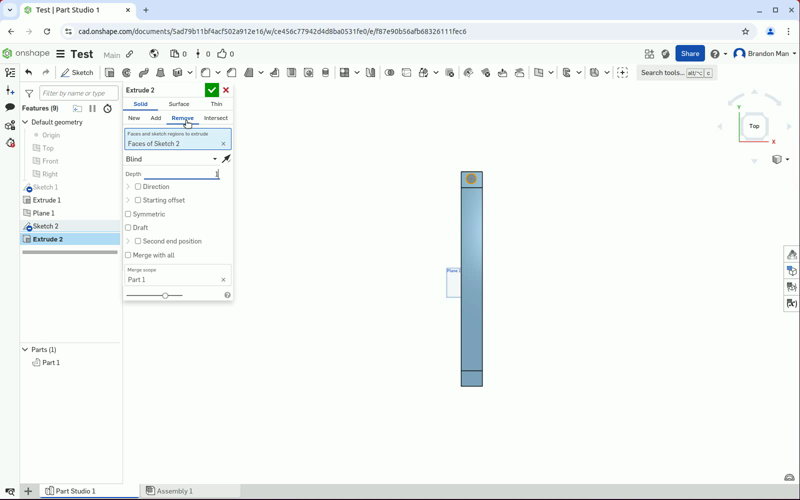
key(tab, 6)
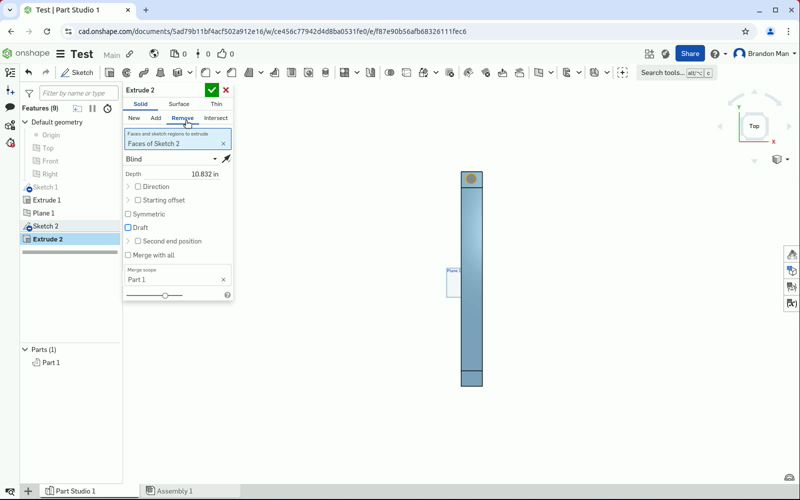
key(space)
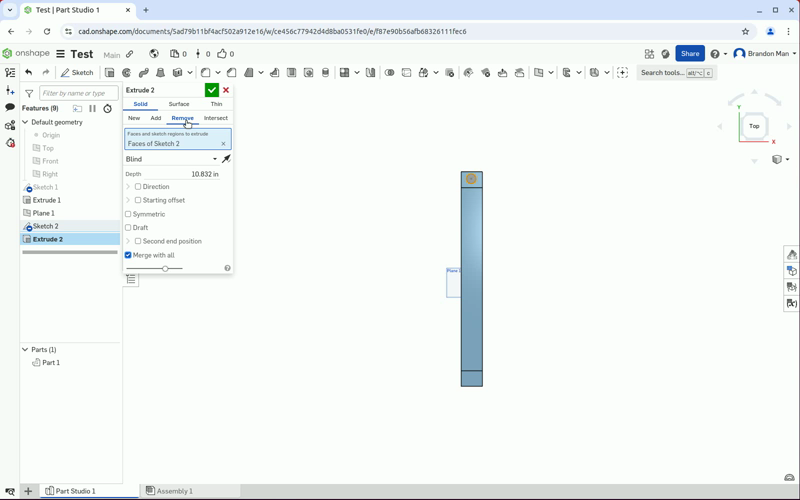
key(enter)
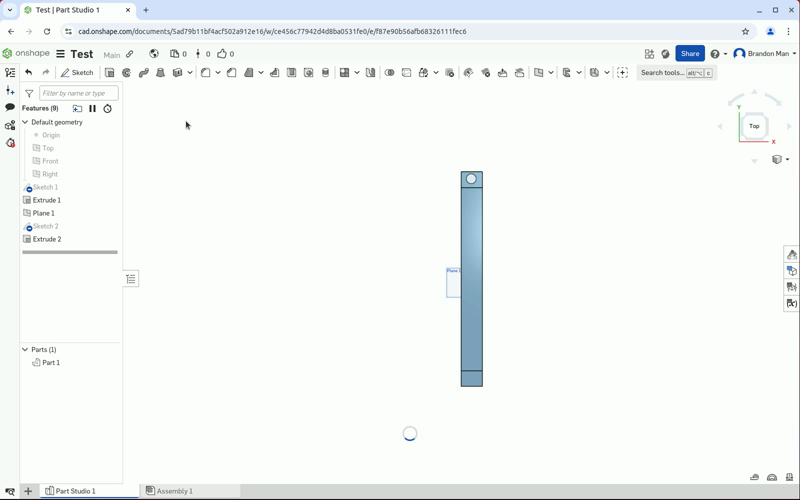
key(shift+h)
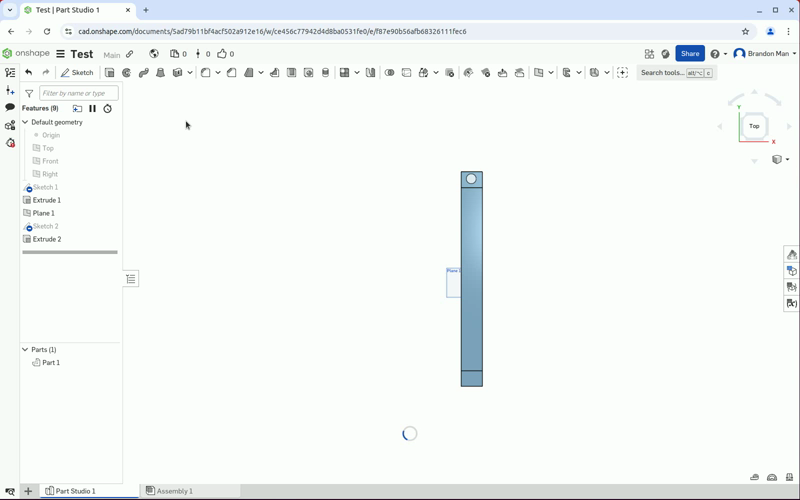
key(shift+h)
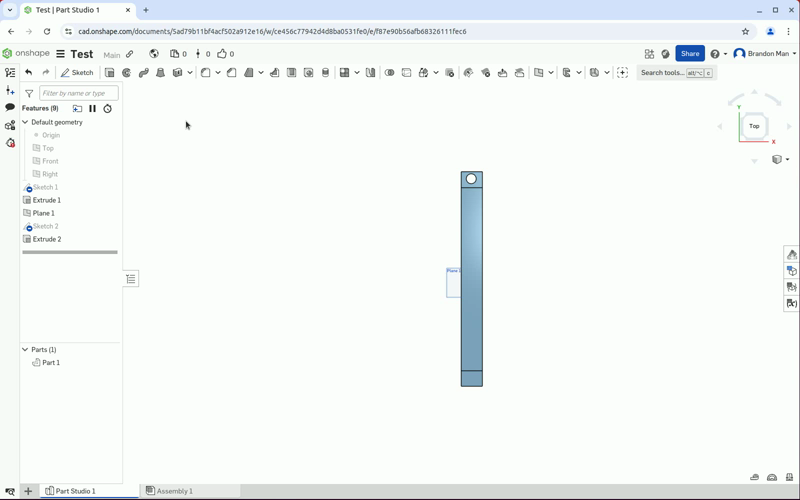
mouse_move(73, 189)
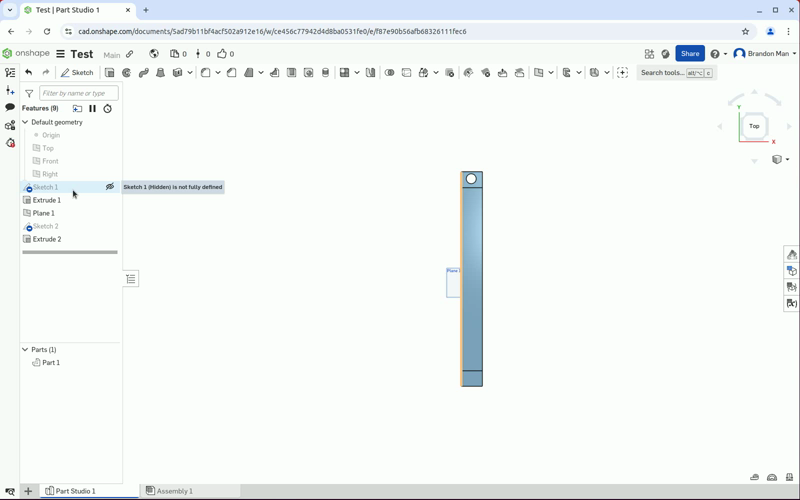
click(73, 189)
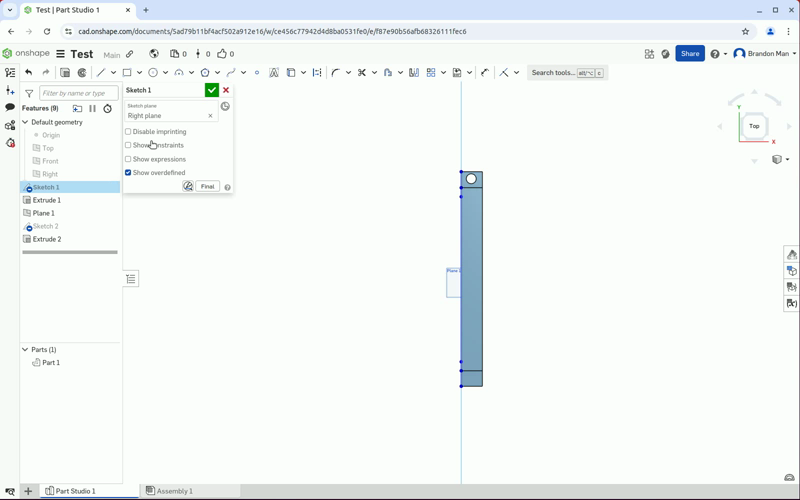
mouse_move(229, 92)
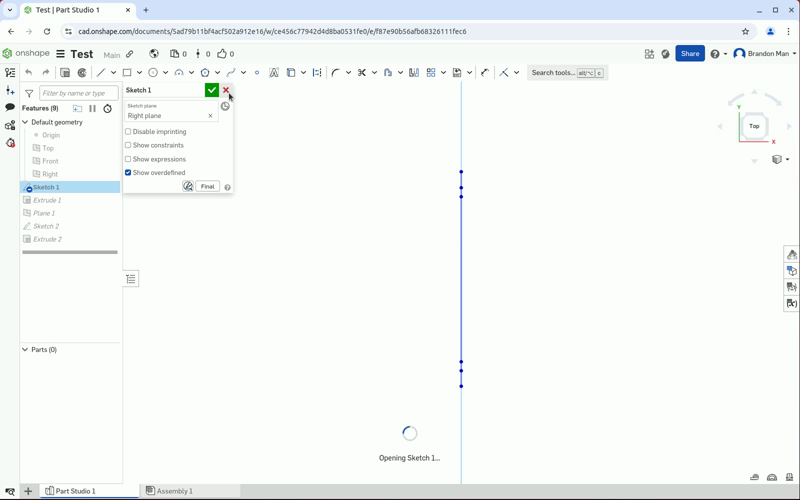
click(229, 92)
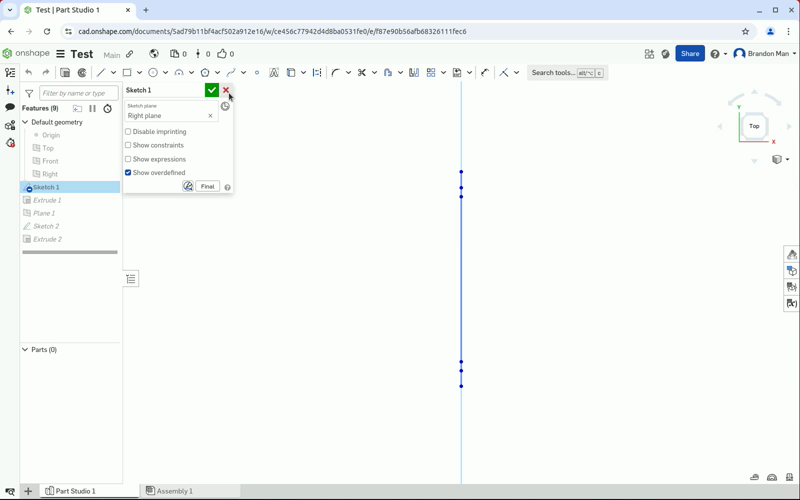
key(shift+s)
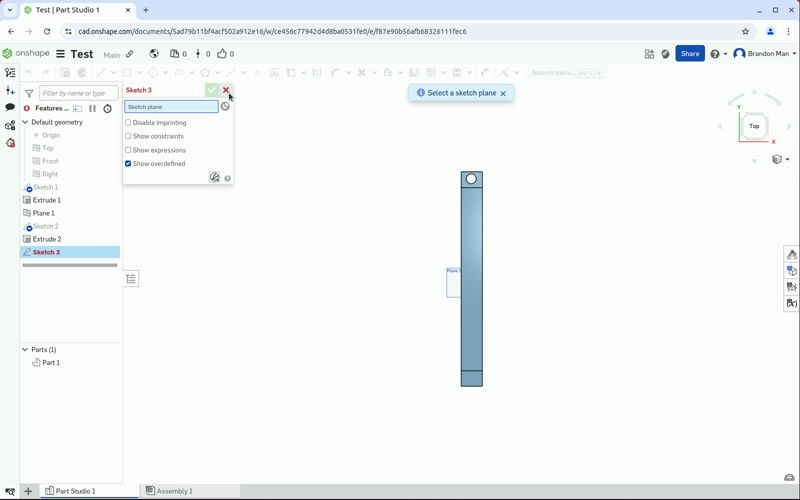
mouse_move(73, 215)
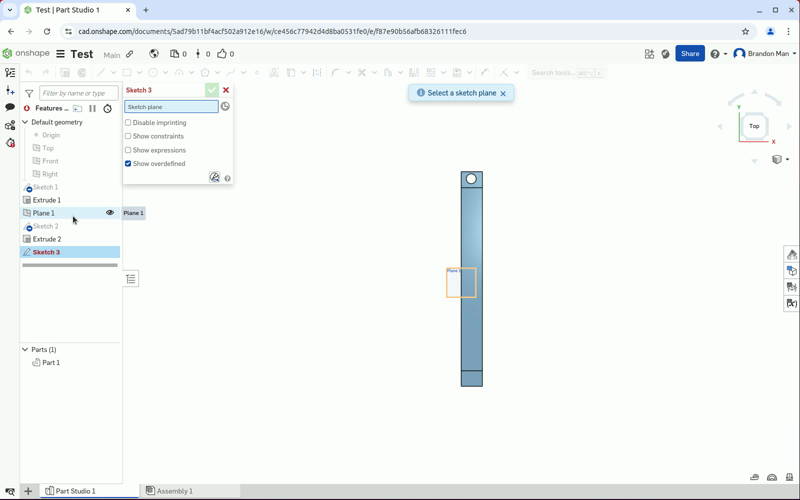
click(73, 215)
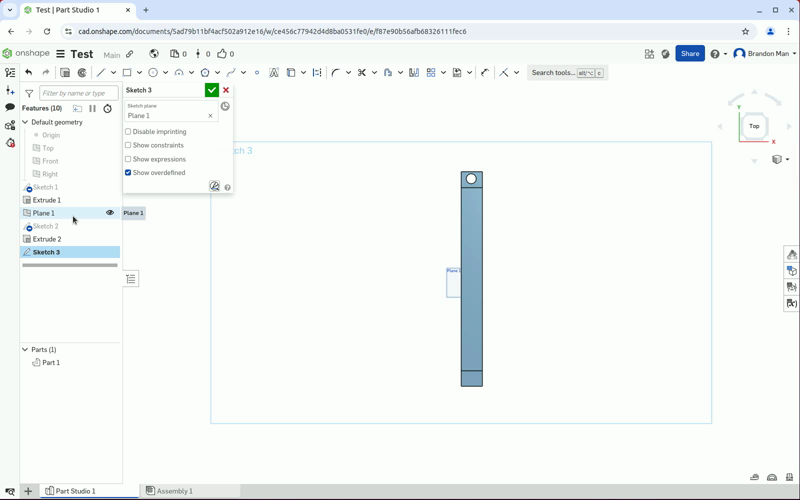
mouse_move(73, 352)
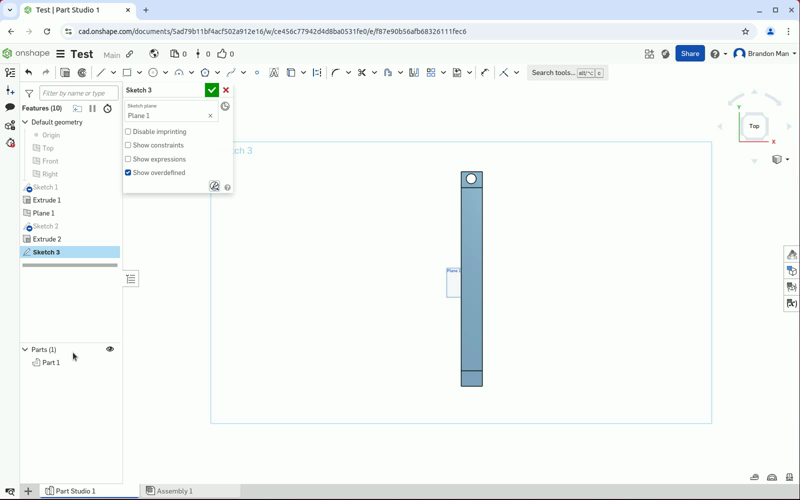
key(y)
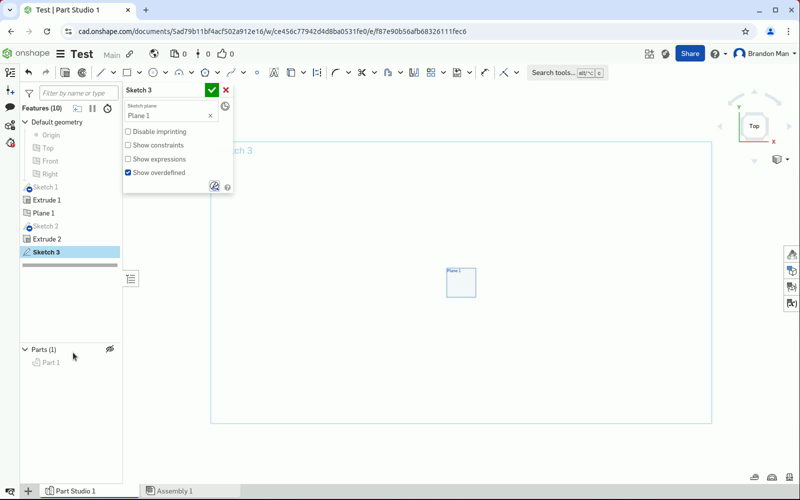
key(c)
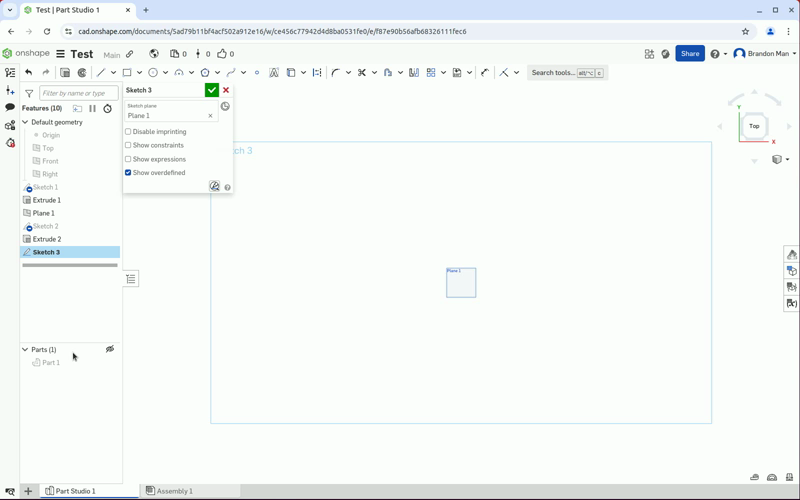
key_down(shift)
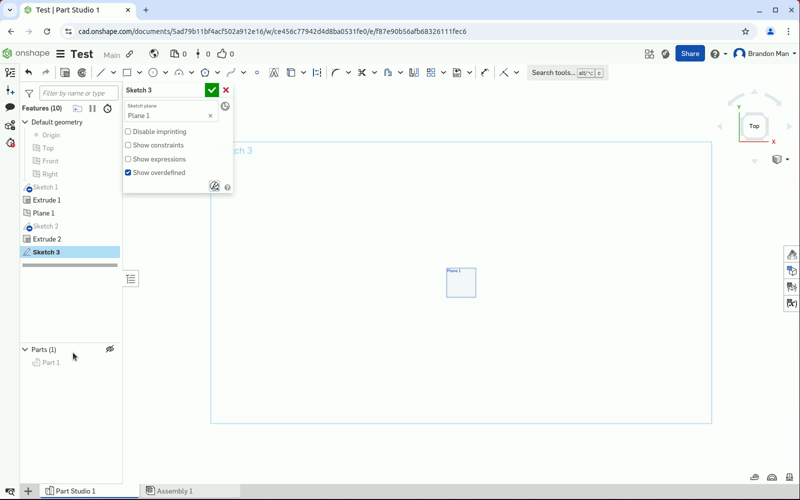
mouse_move(471, 378)
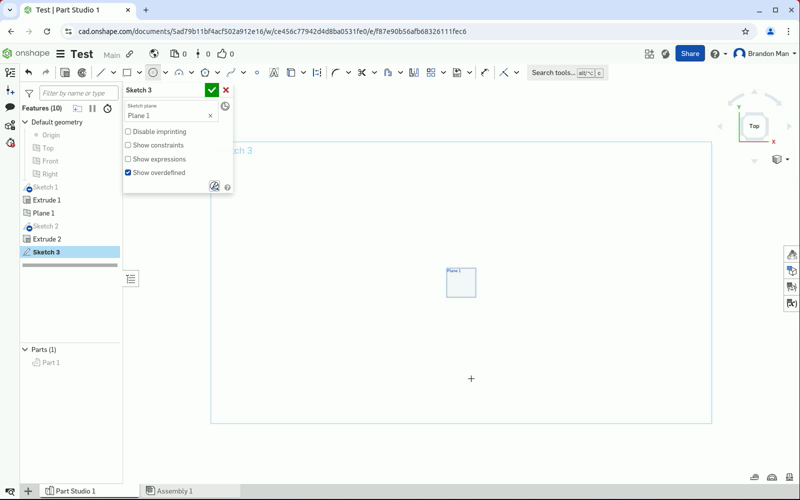
click(471, 378)
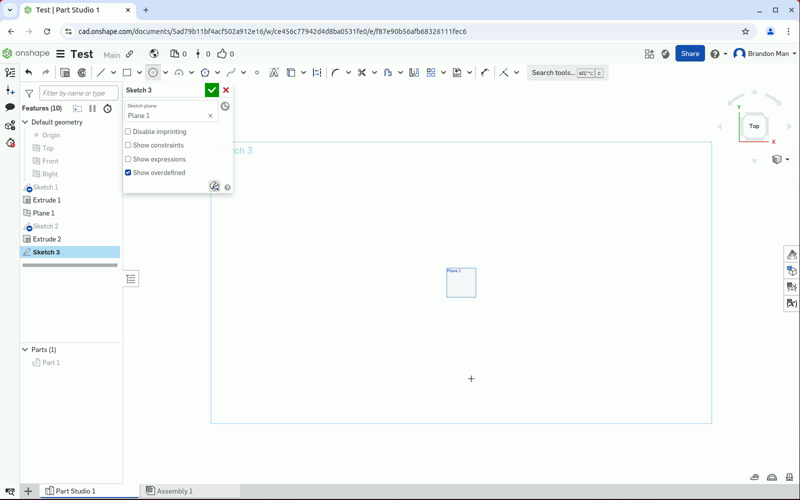
key_up(shift)
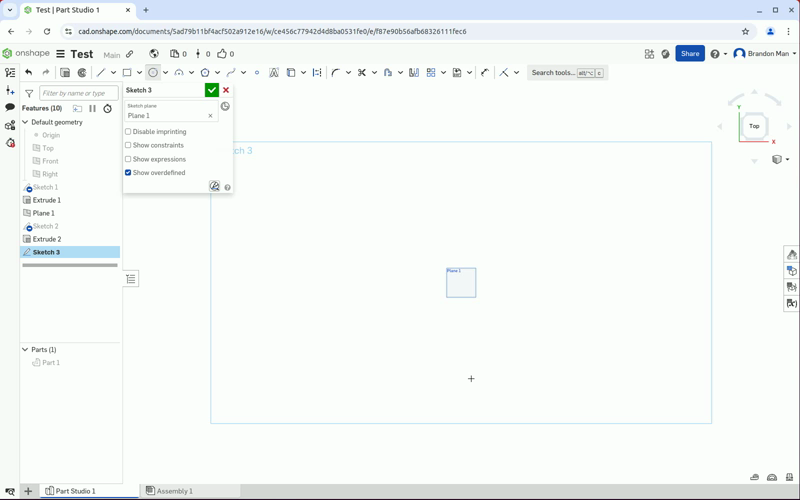
mouse_move(476, 378)
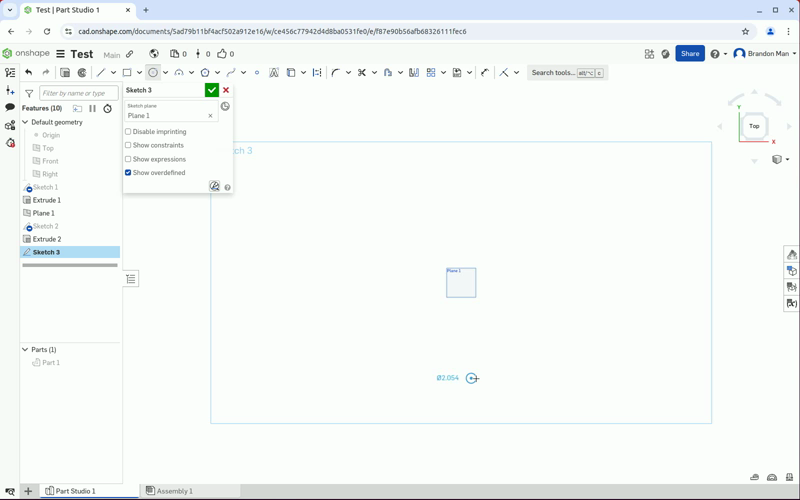
click(476, 378)
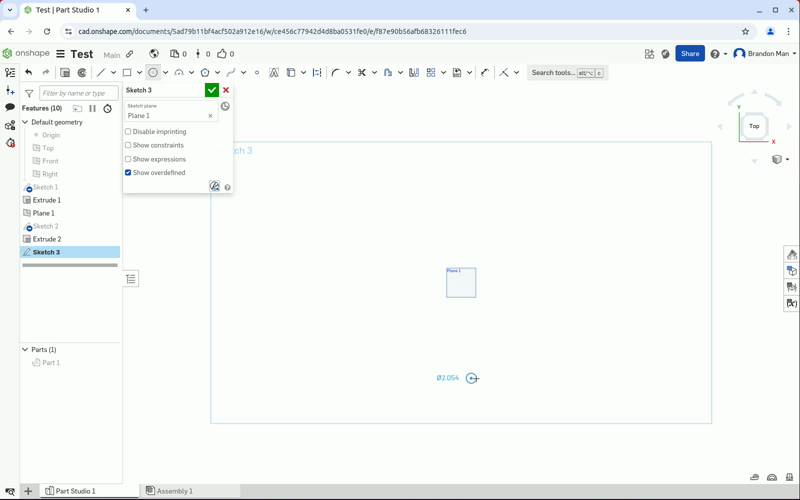
key(esc)
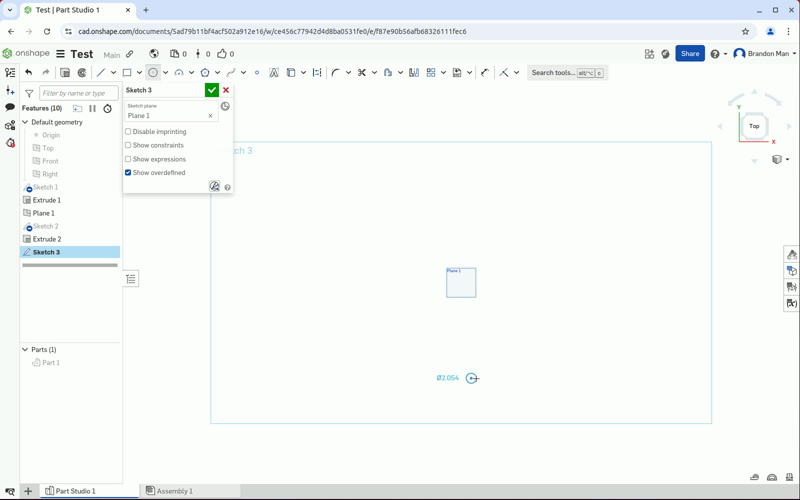
mouse_move(475, 379)
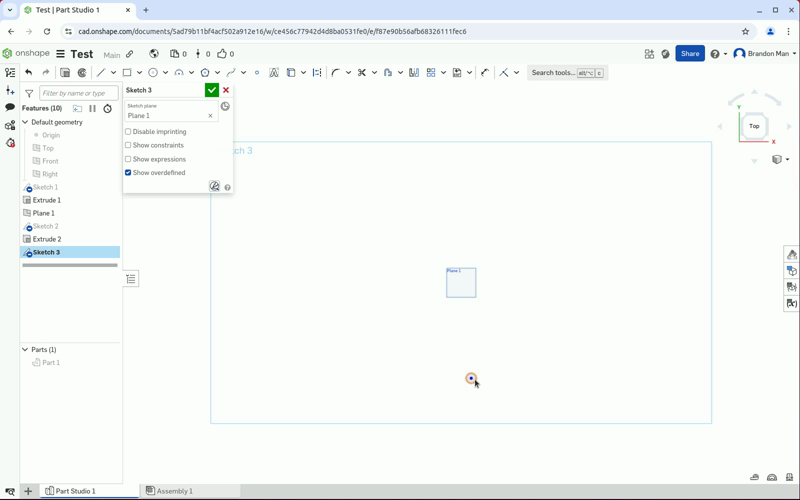
scroll(6)
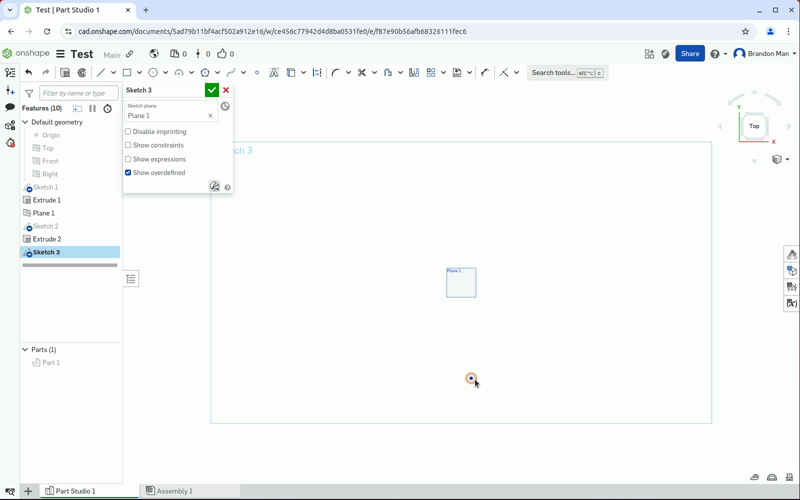
scroll(6)
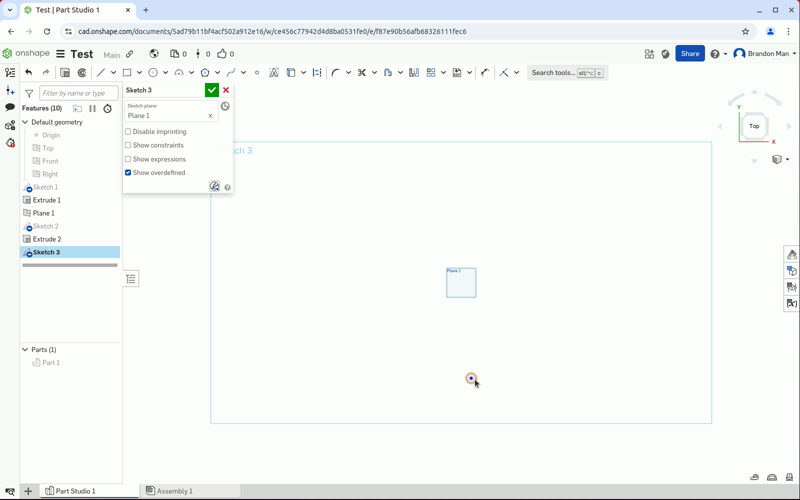
scroll(6)
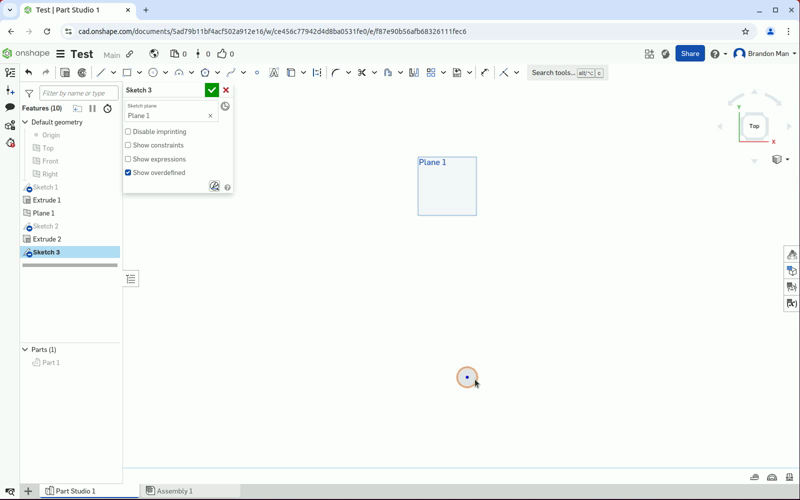
scroll(6)
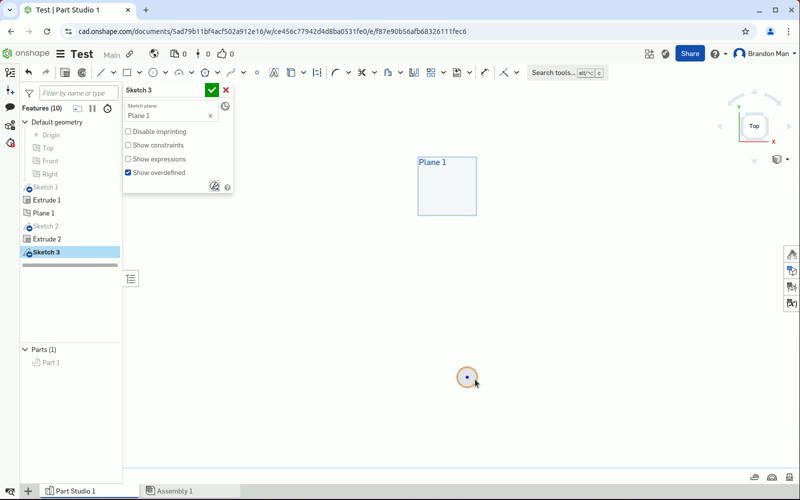
scroll(6)
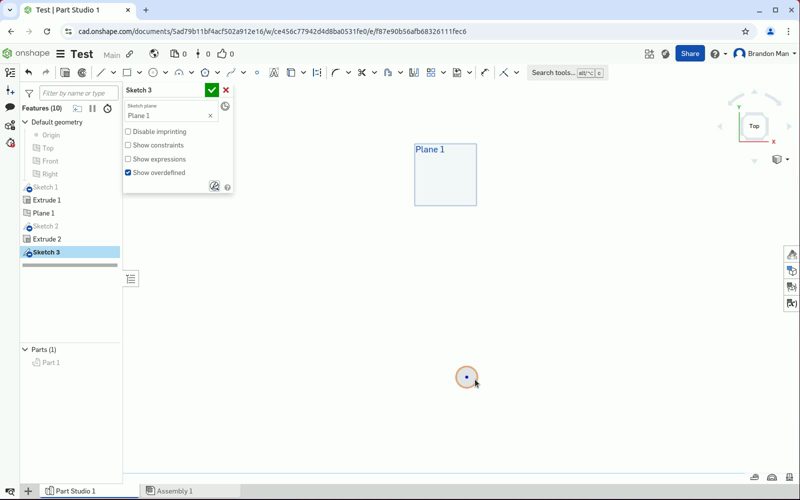
scroll(6)
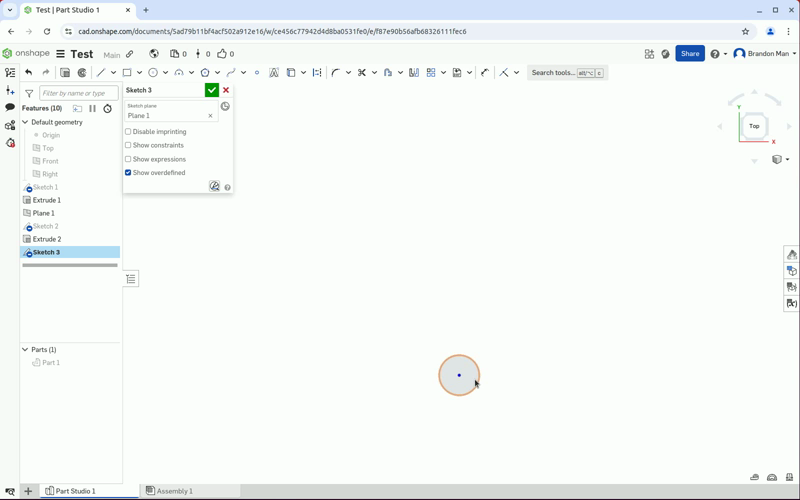
scroll(6)
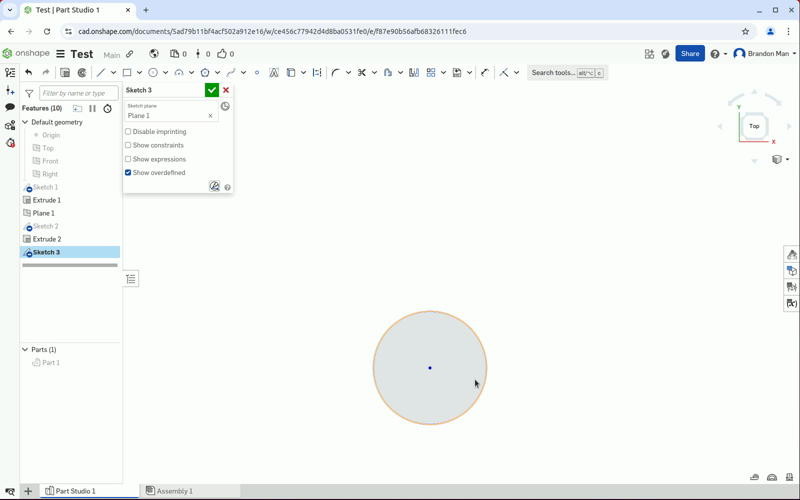
click(475, 379)
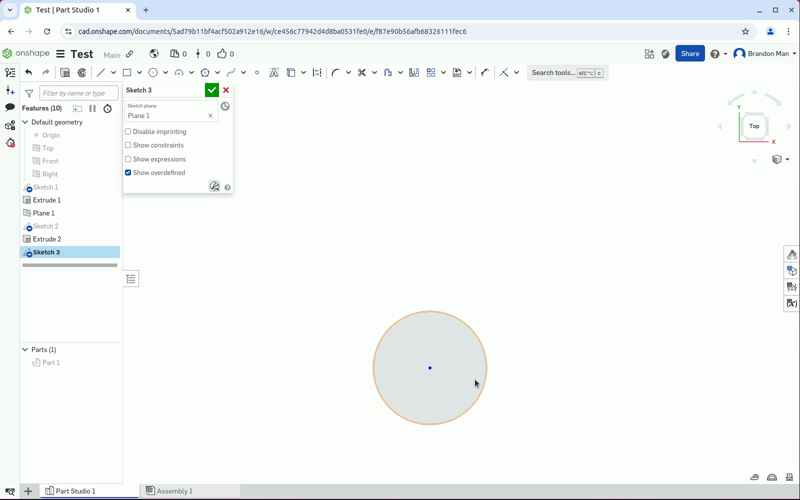
scroll(-6)
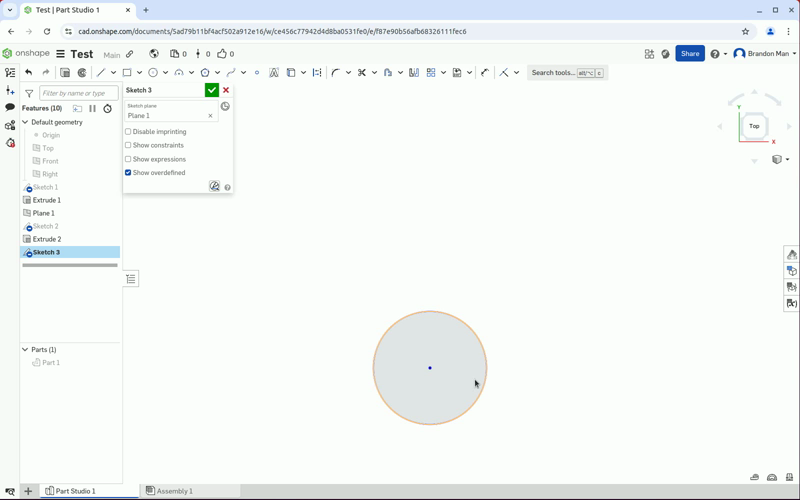
scroll(-6)
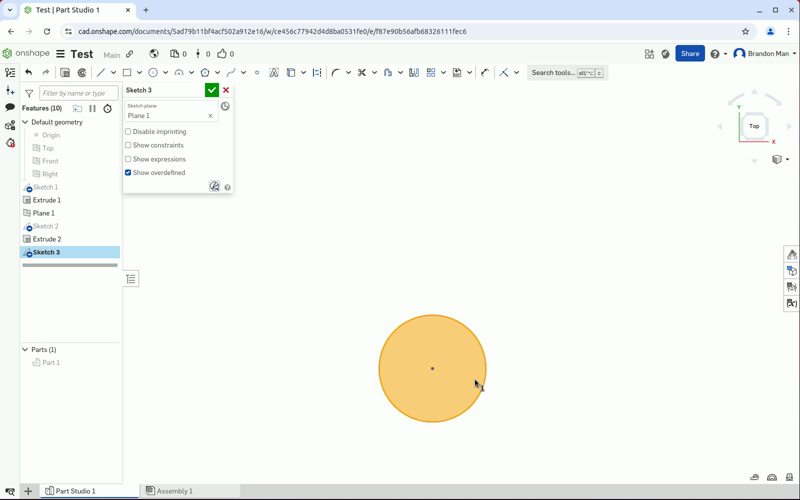
scroll(-6)
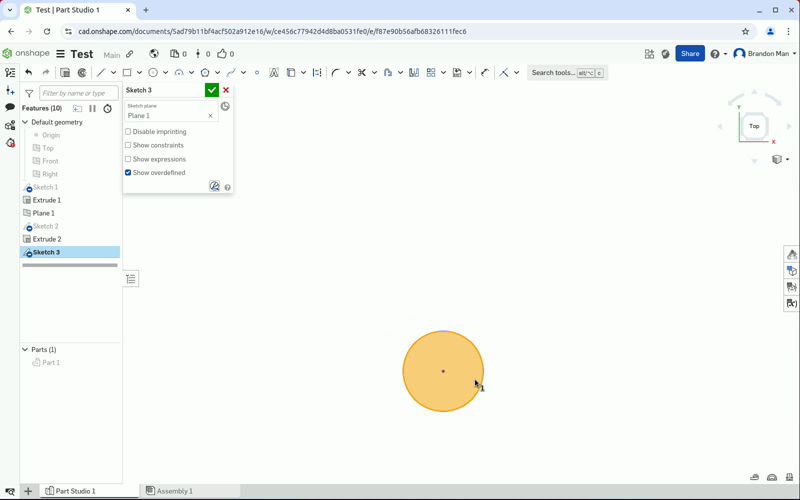
scroll(-6)
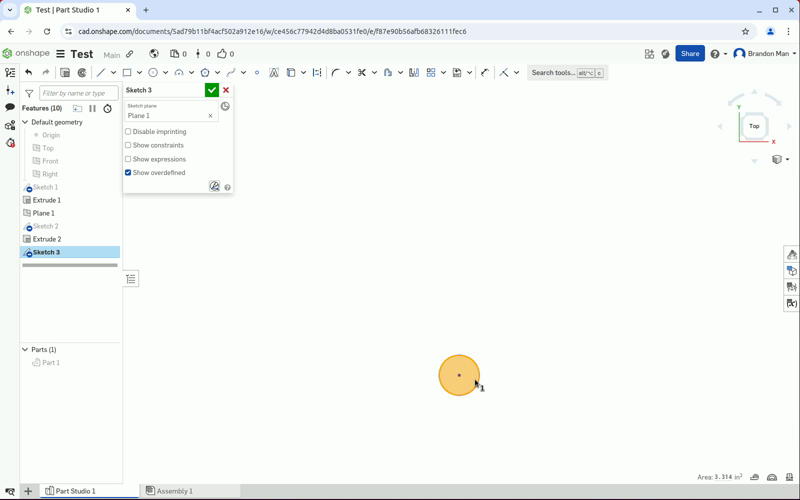
scroll(-6)
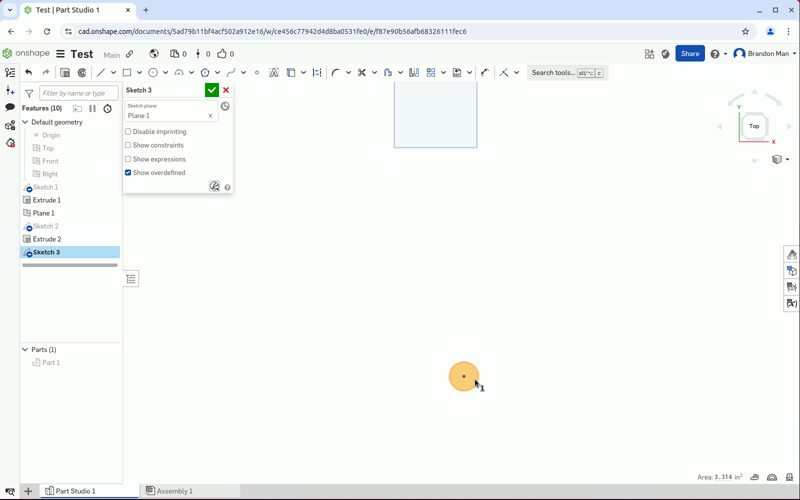
scroll(-6)
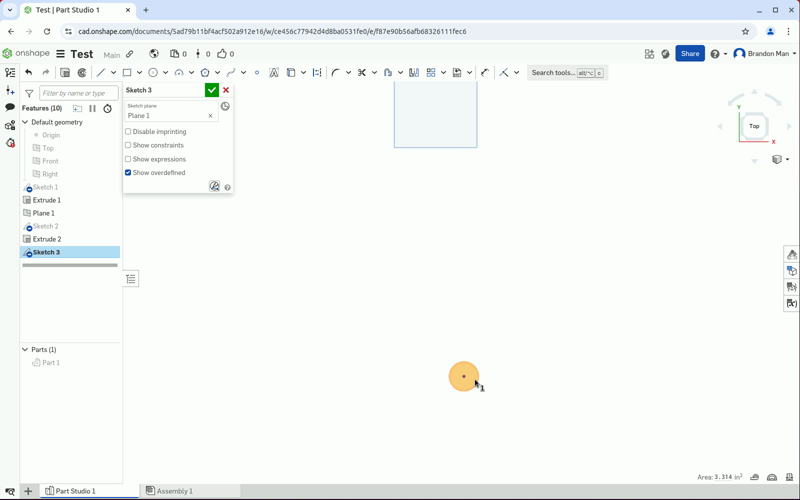
scroll(-6)
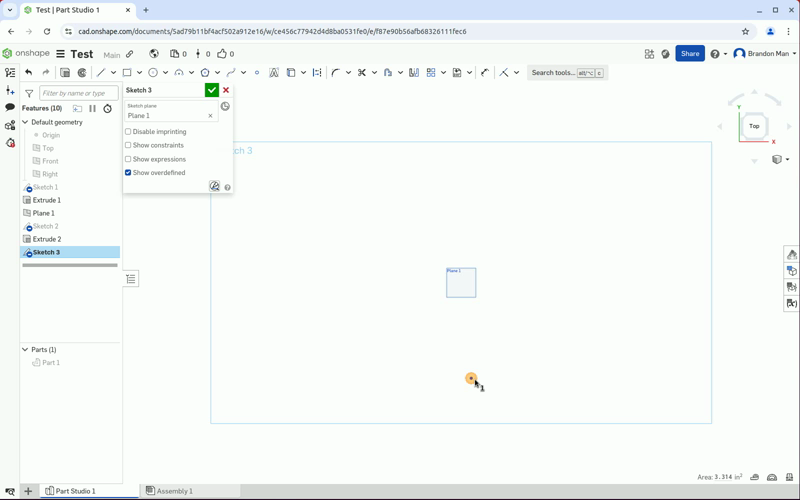
mouse_move(73, 352)
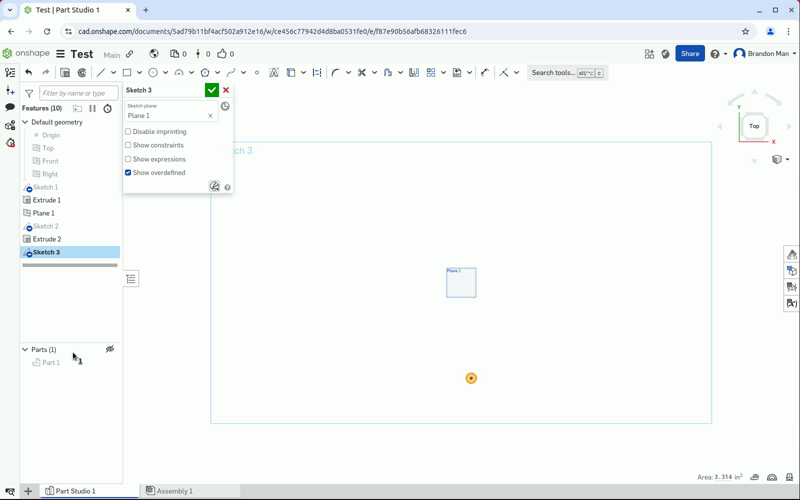
key(shift+y)
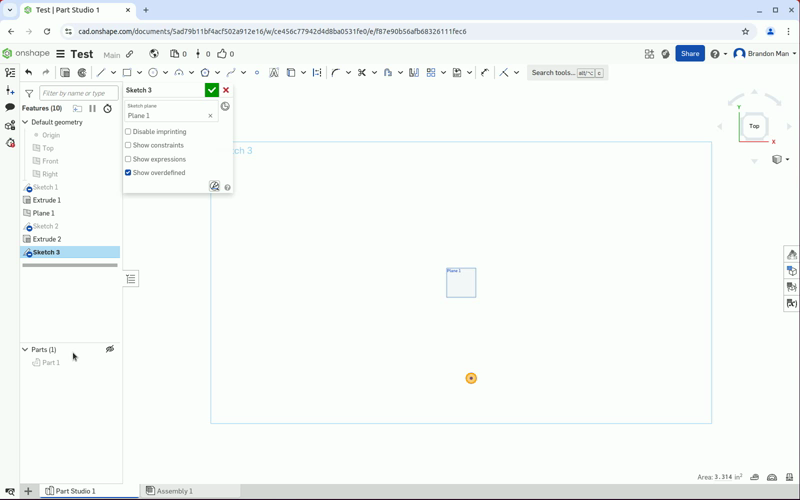
key(shift+e)
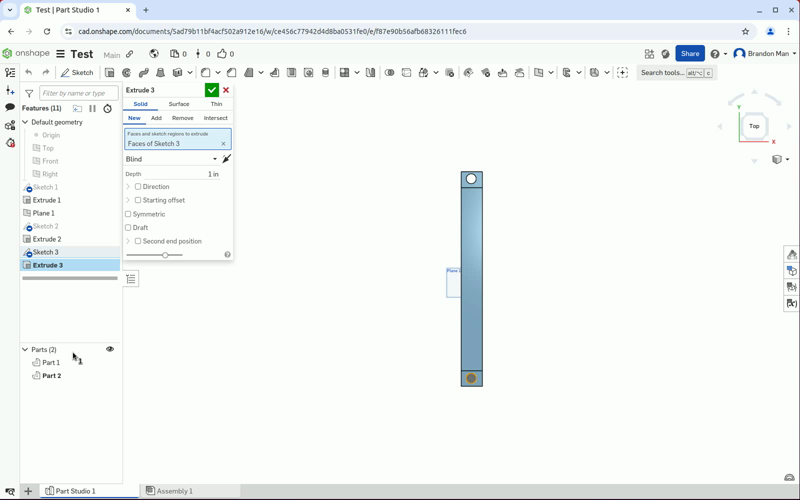
mouse_move(143, 106)
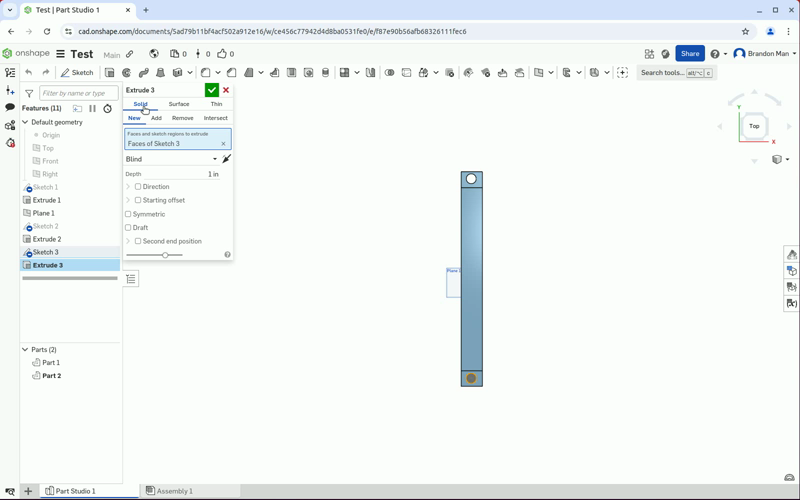
click(143, 106)
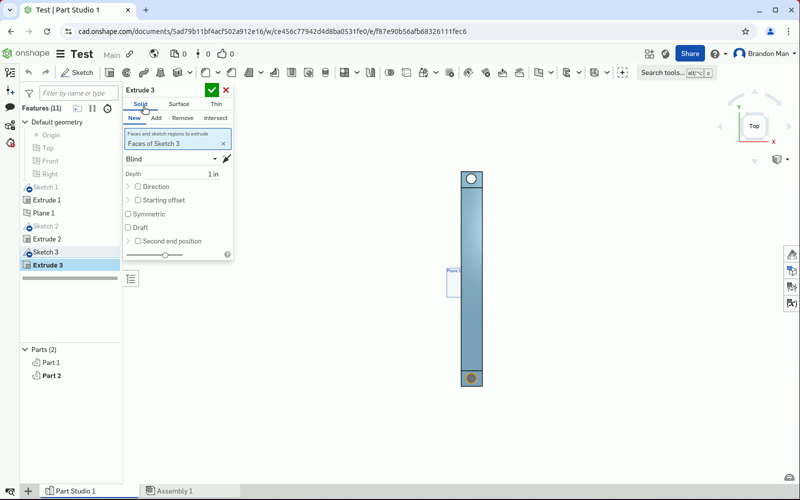
mouse_move(186, 120)
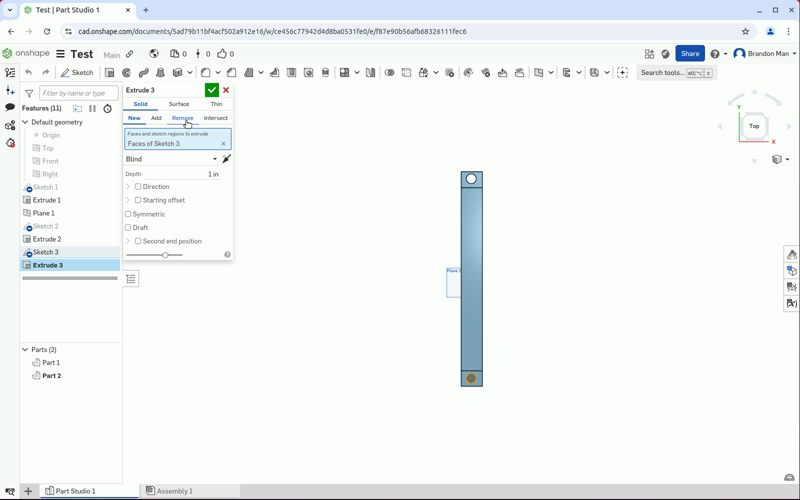
click(186, 120)
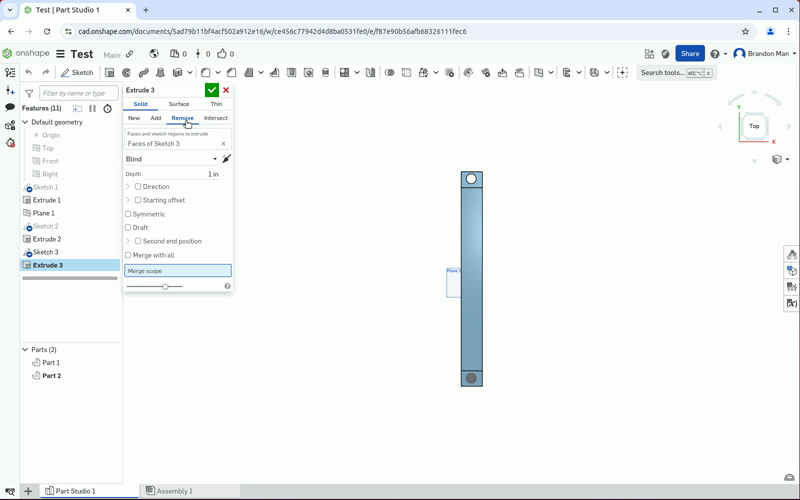
key(tab, 4)
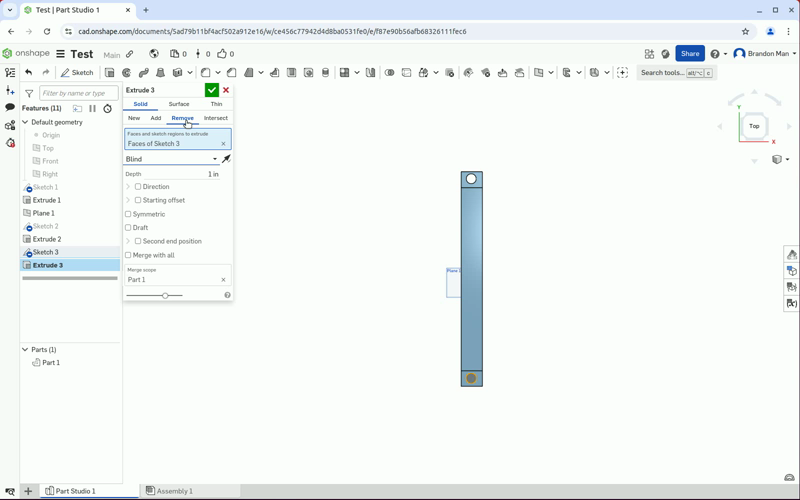
text(10.832)
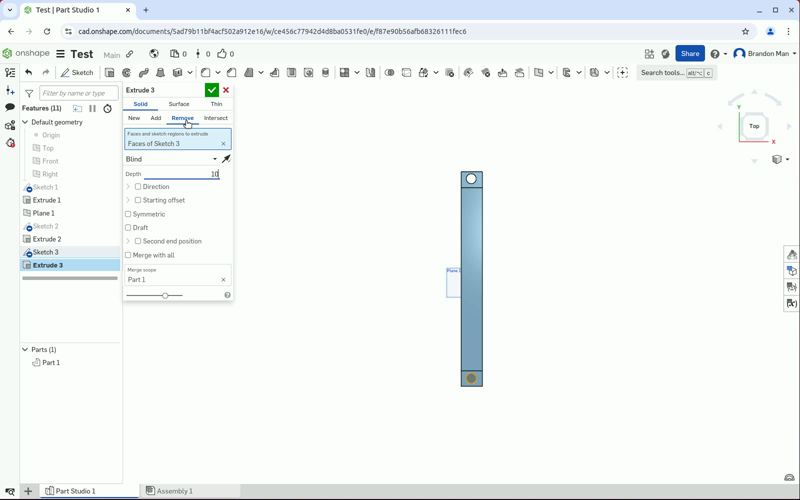
key(tab, 6)
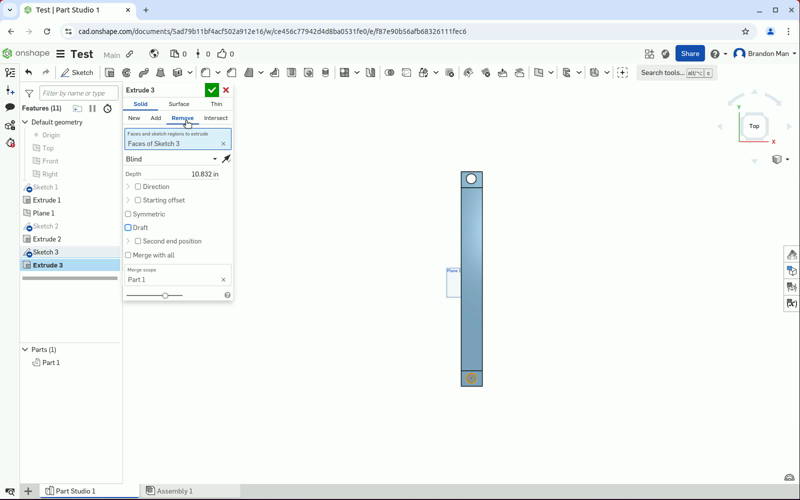
key(space)
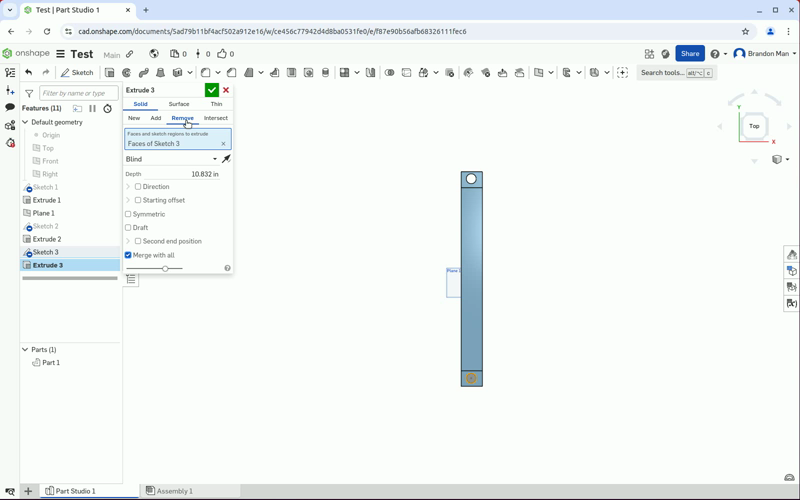
key(enter)
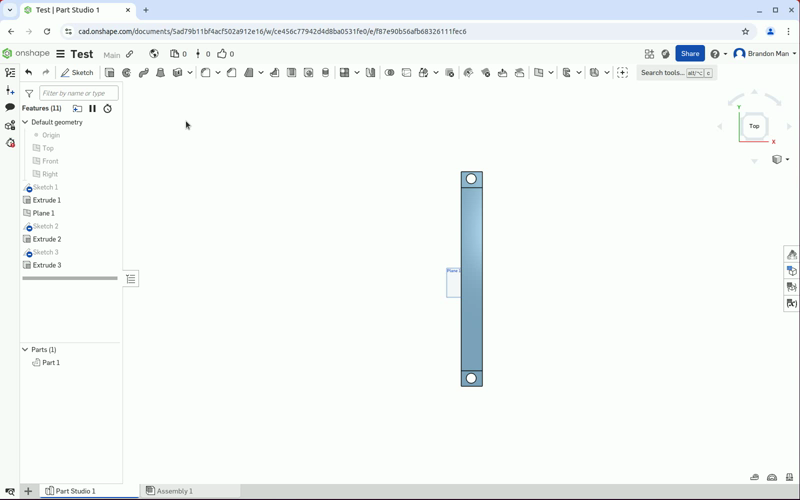
key(shift+h)
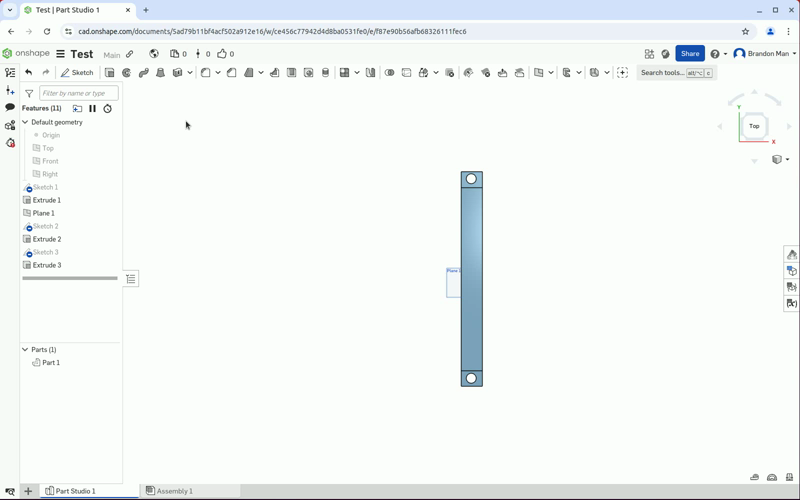
key(shift+h)
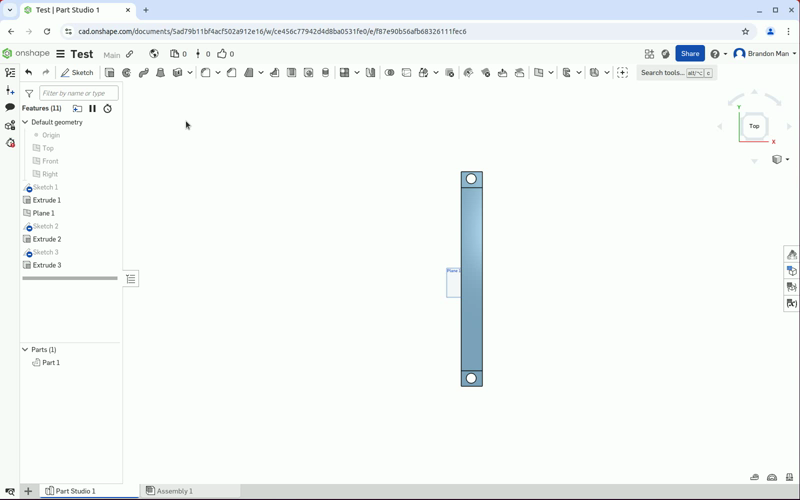
key(shift+7)
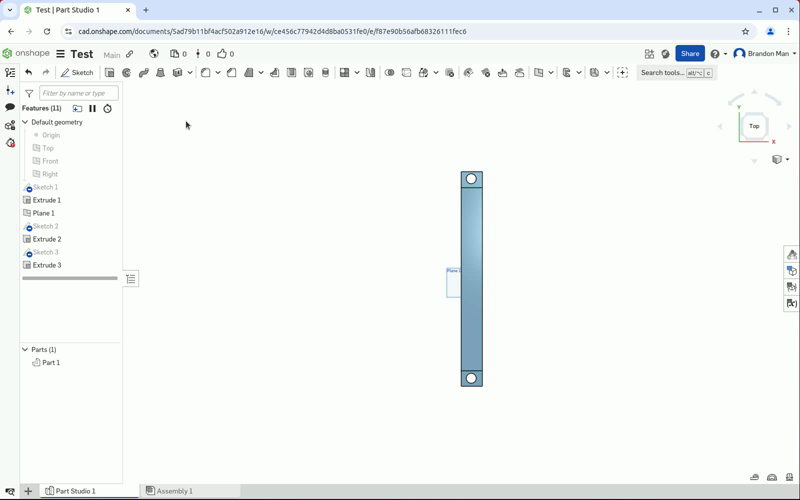
key(up, 3)
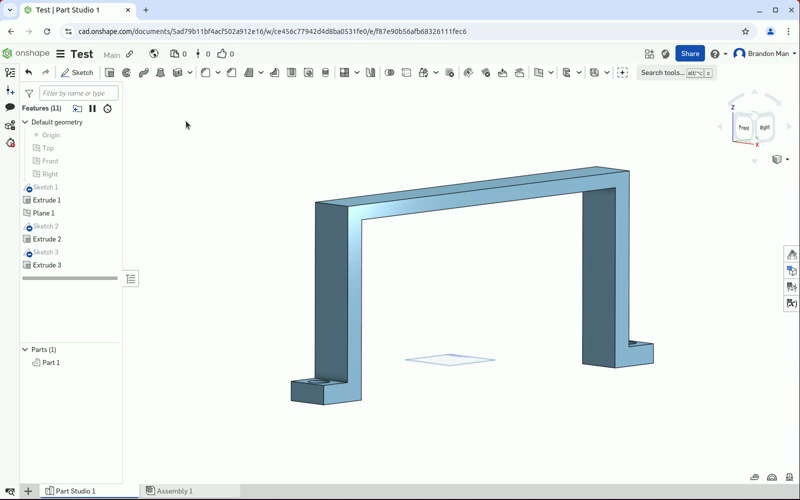
key(left, 3)
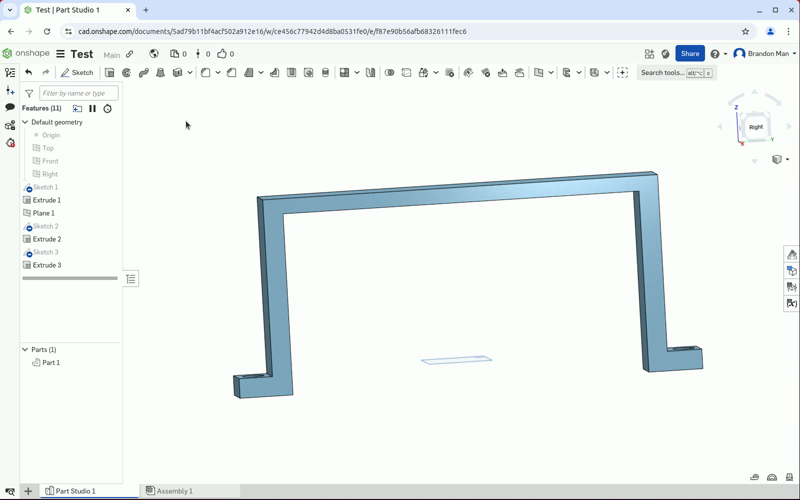
key(right, 3)
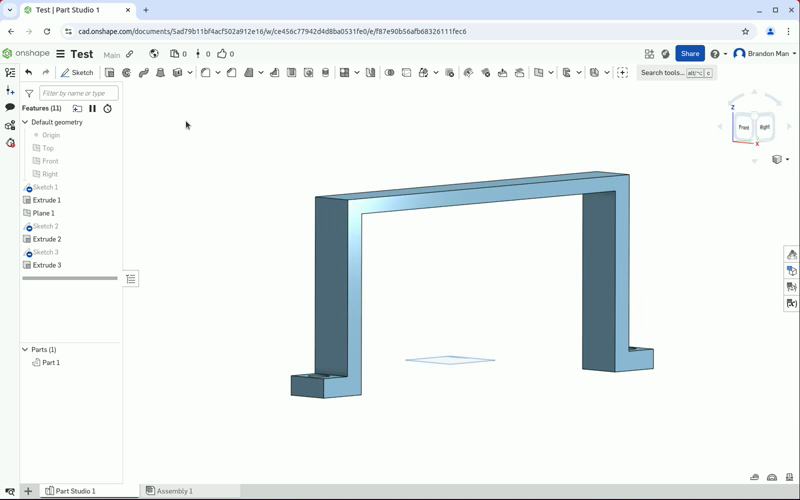
key(down, 3)
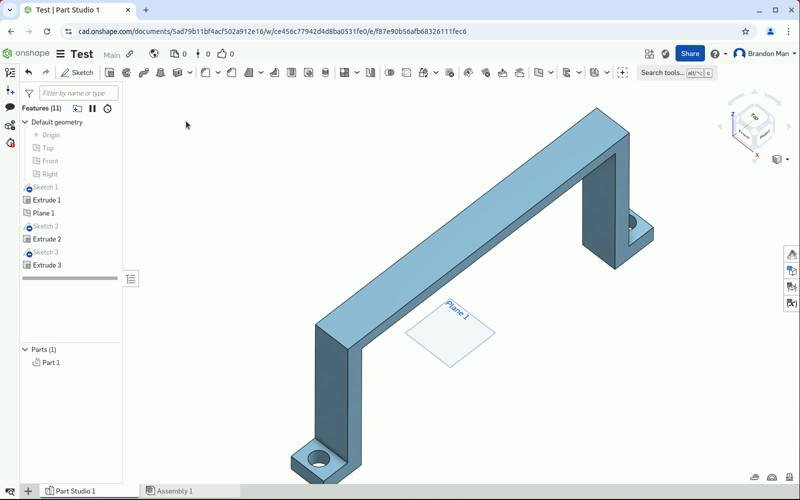
mouse_move(73, 189)
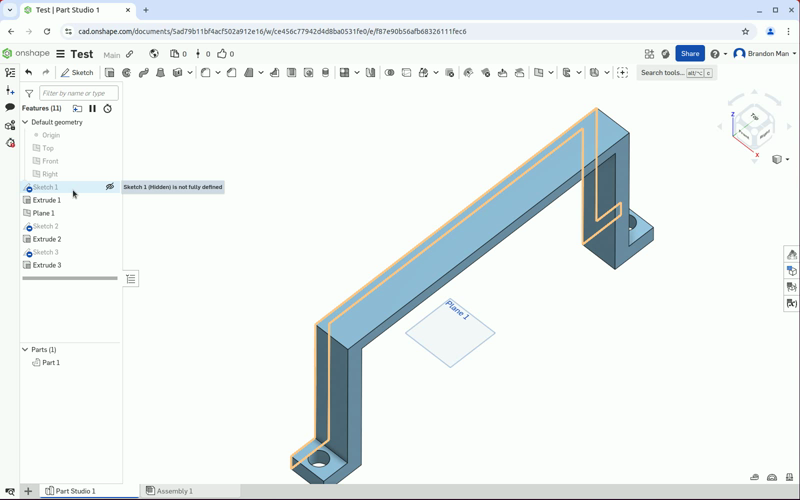
click(73, 189)